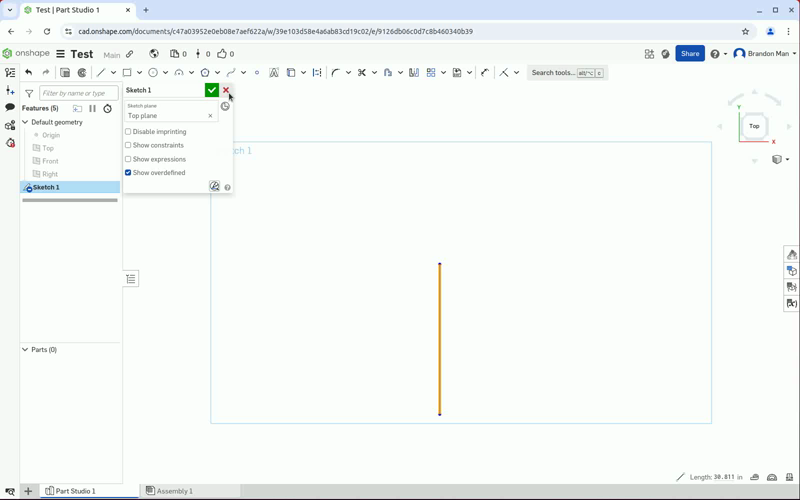
key(shift+h)
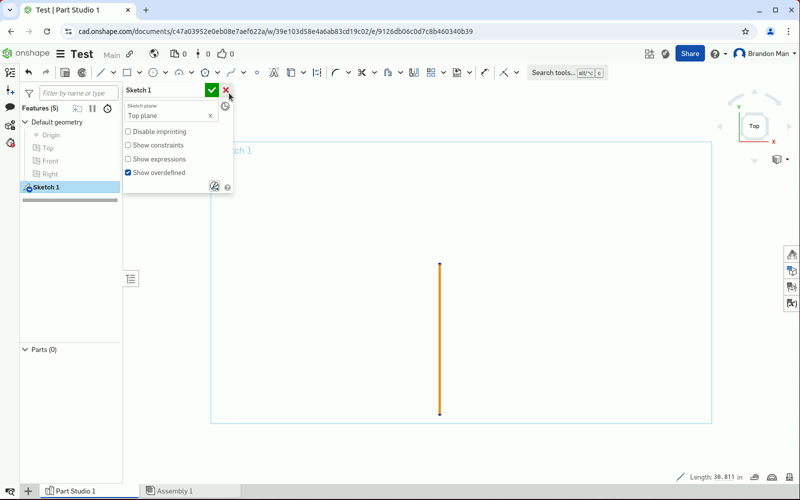
key(shift+s)
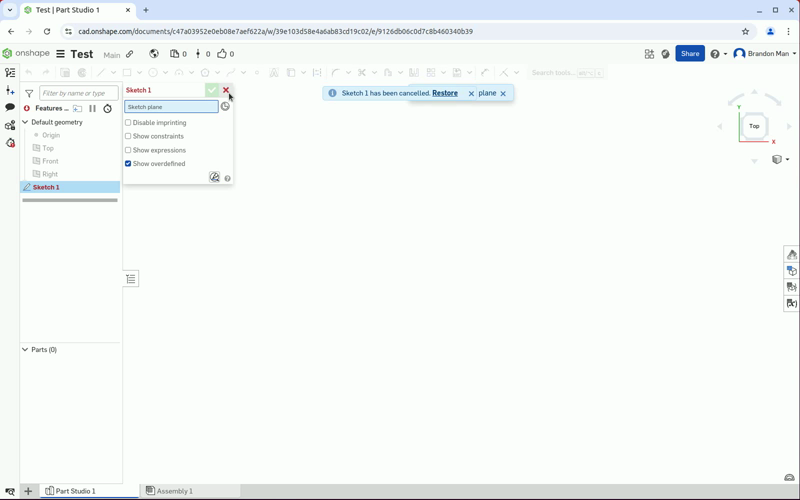
mouse_move(73, 150)
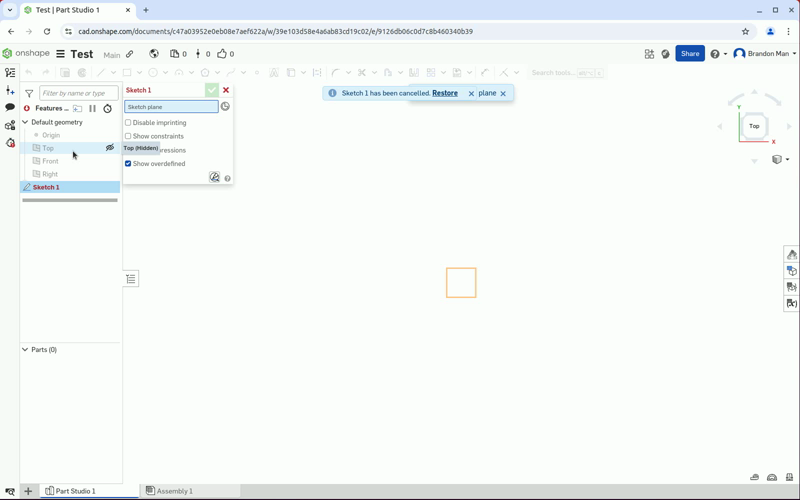
click(73, 150)
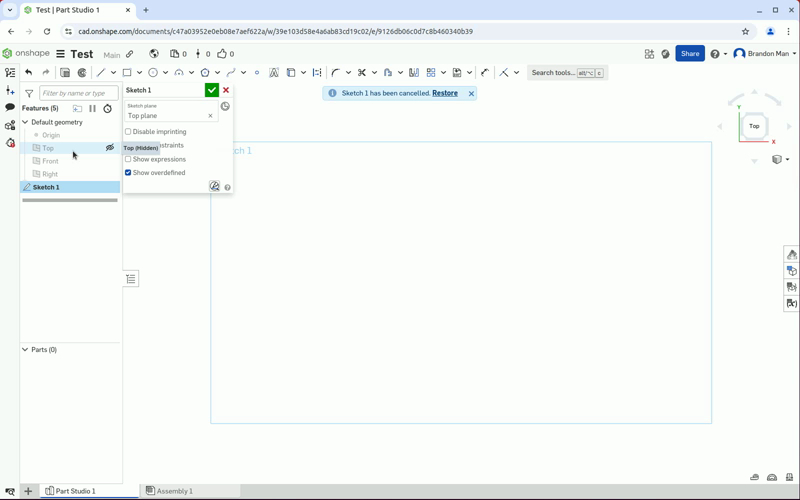
mouse_move(73, 352)
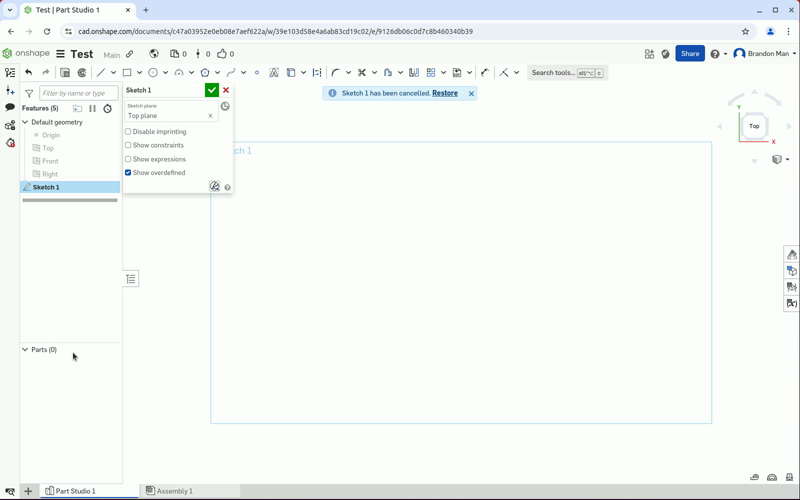
key(y)
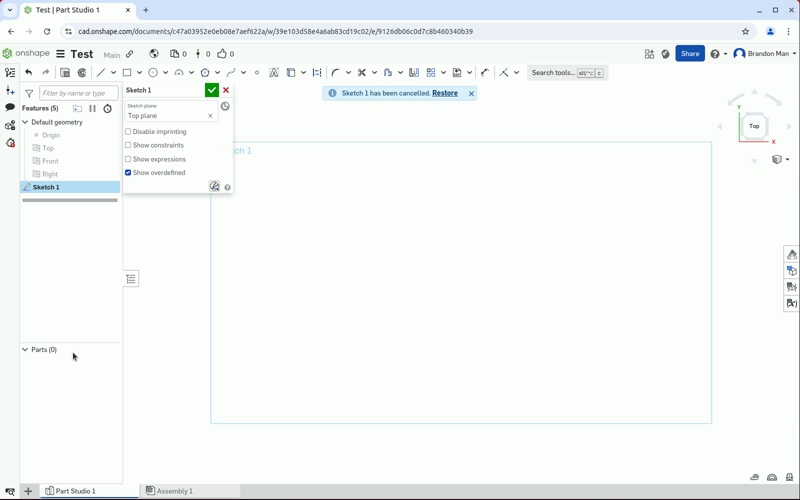
key(a)
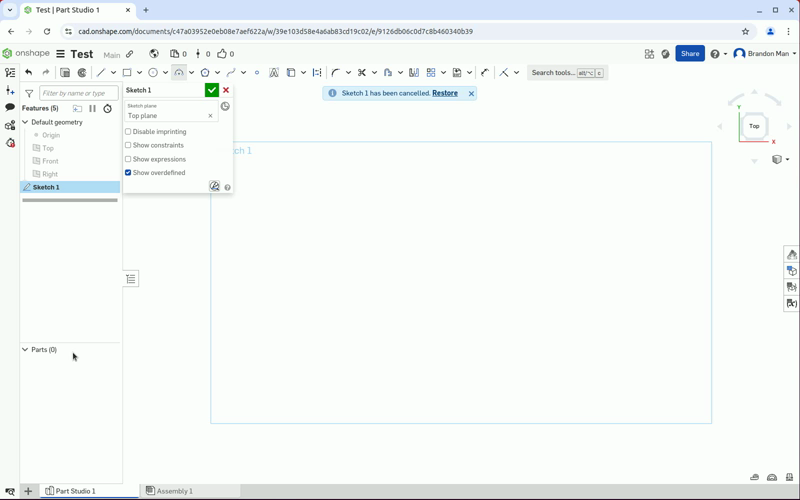
key_down(shift)
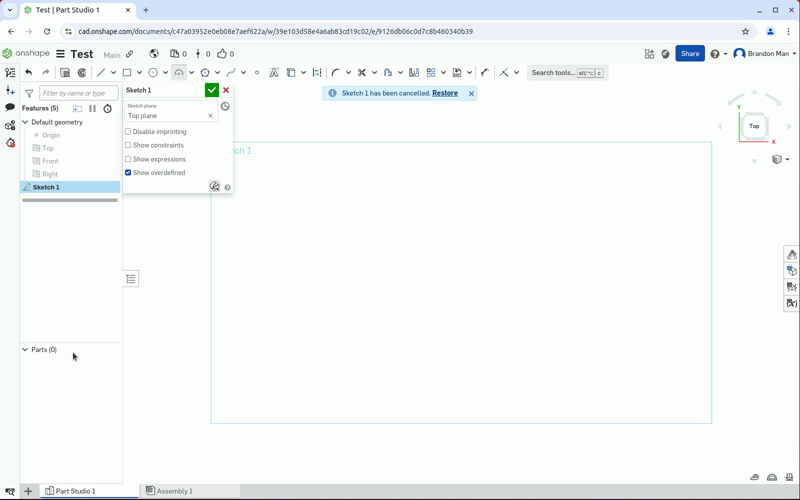
mouse_move(460, 376)
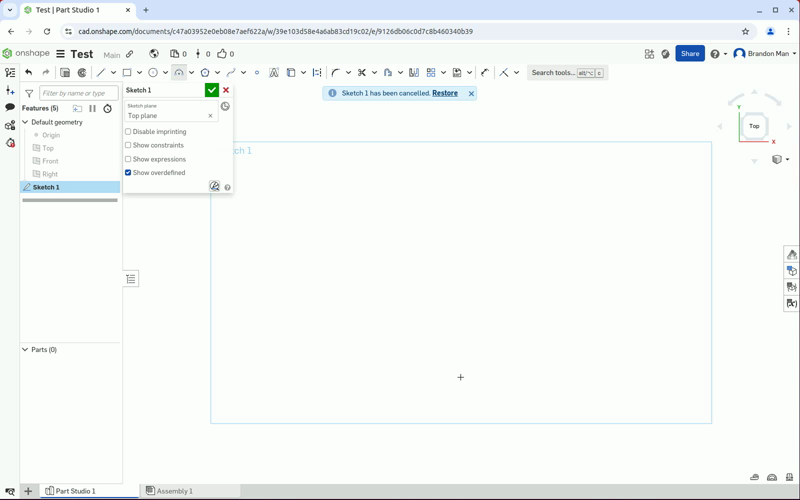
click(460, 376)
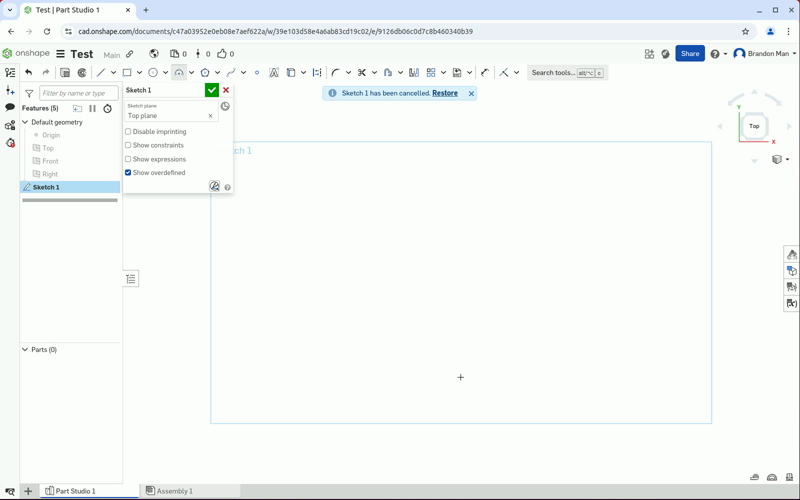
key_up(shift)
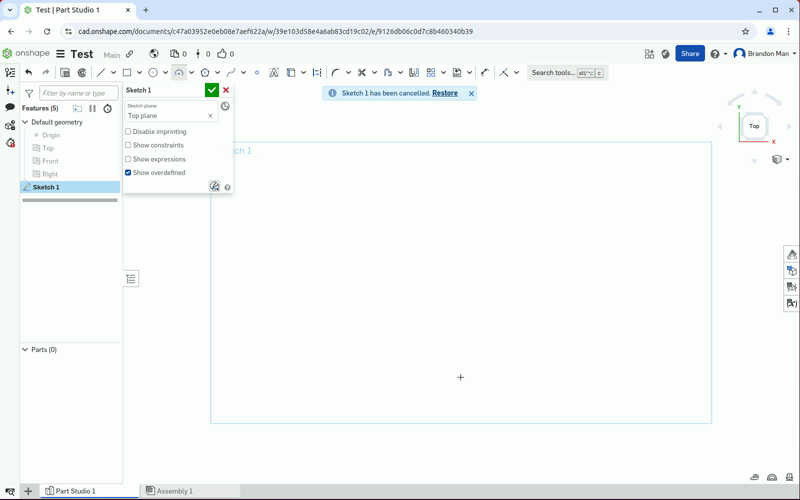
key_down(shift)
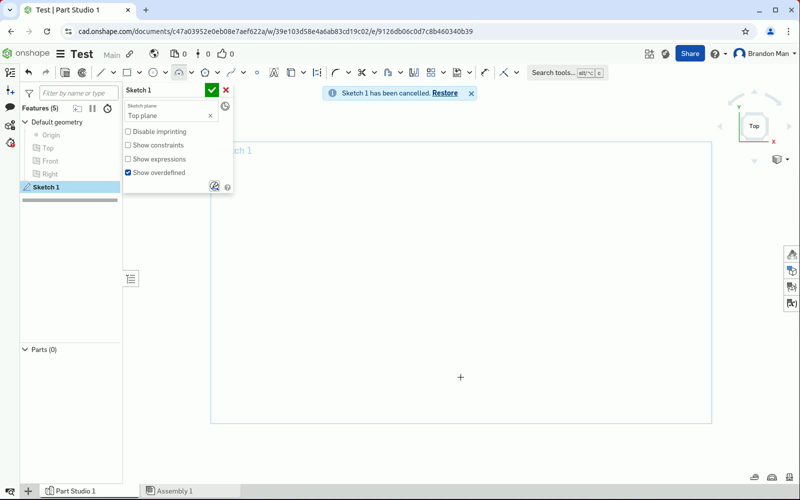
mouse_move(467, 382)
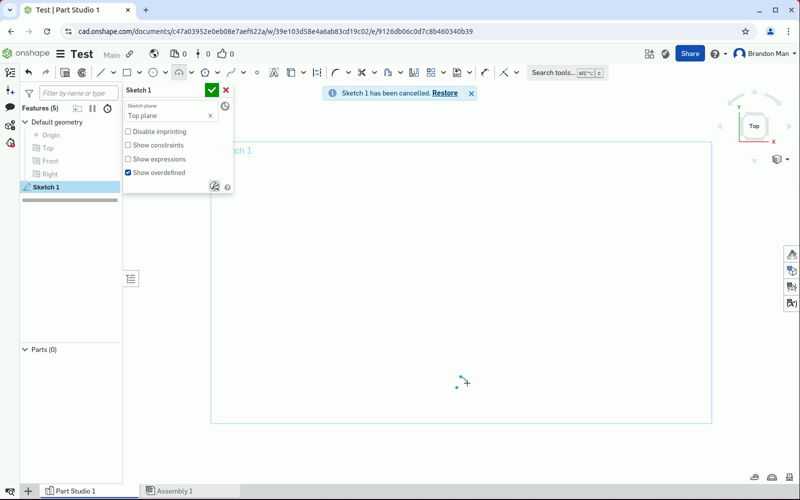
click(467, 382)
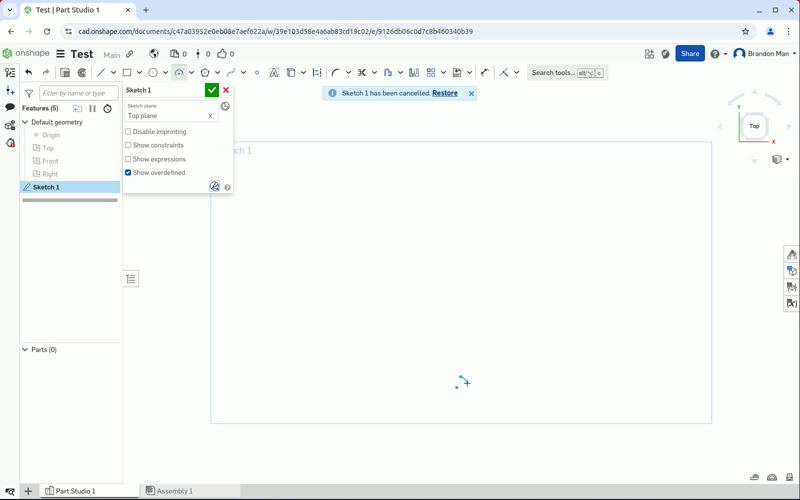
mouse_move(462, 381)
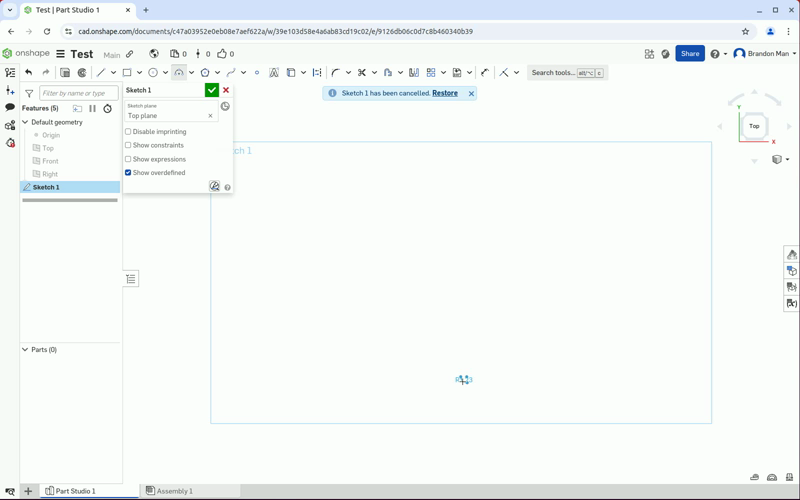
click(462, 381)
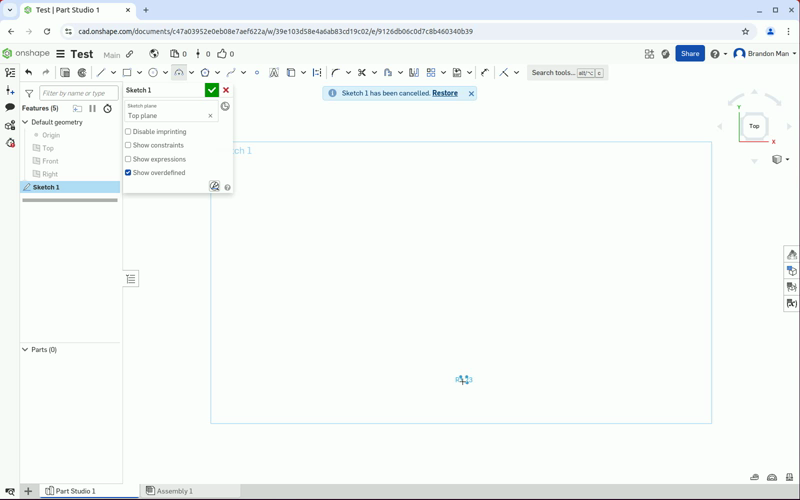
key_up(shift)
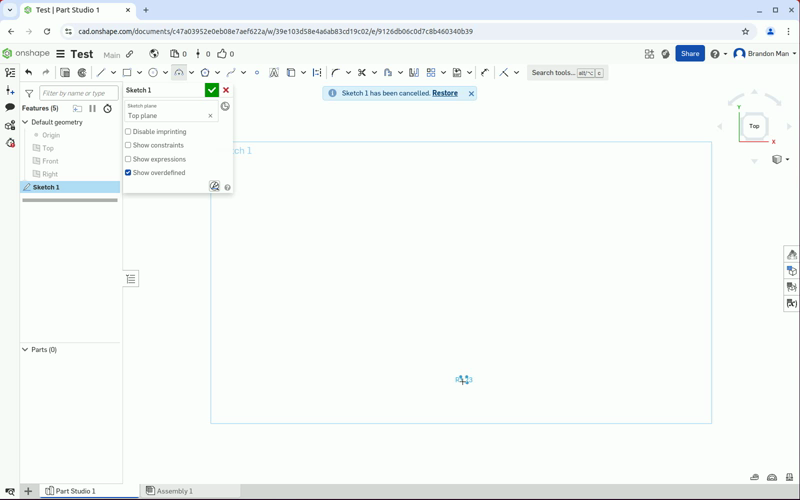
key(esc)
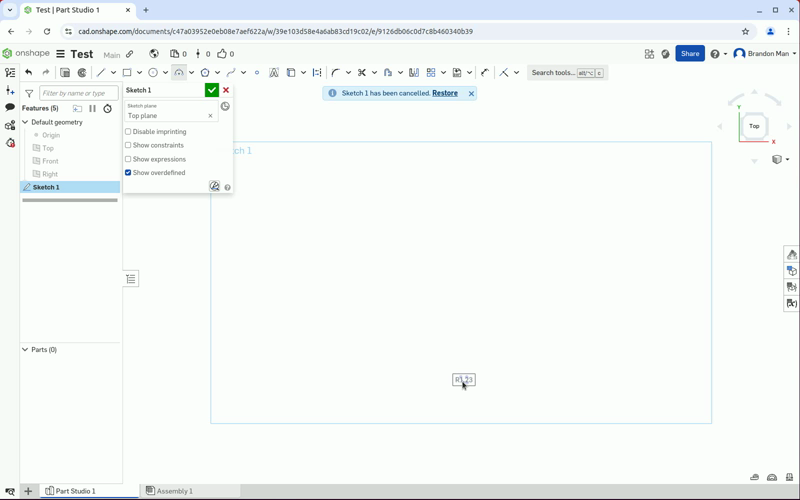
key(l)
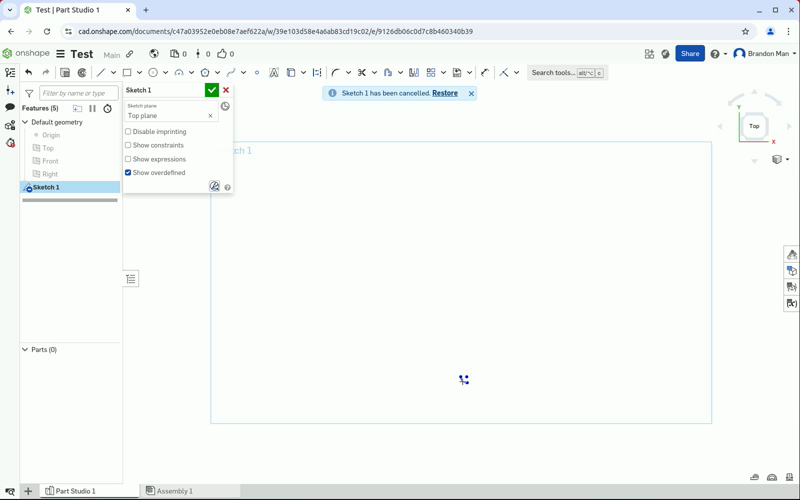
mouse_move(467, 382)
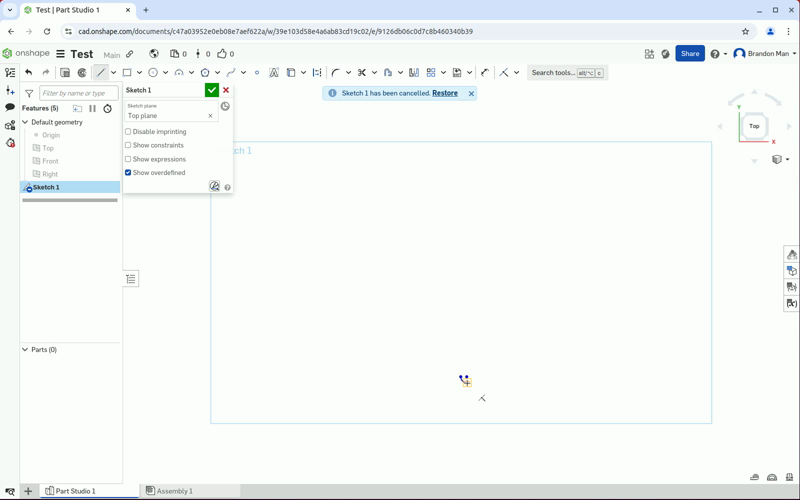
click(467, 382)
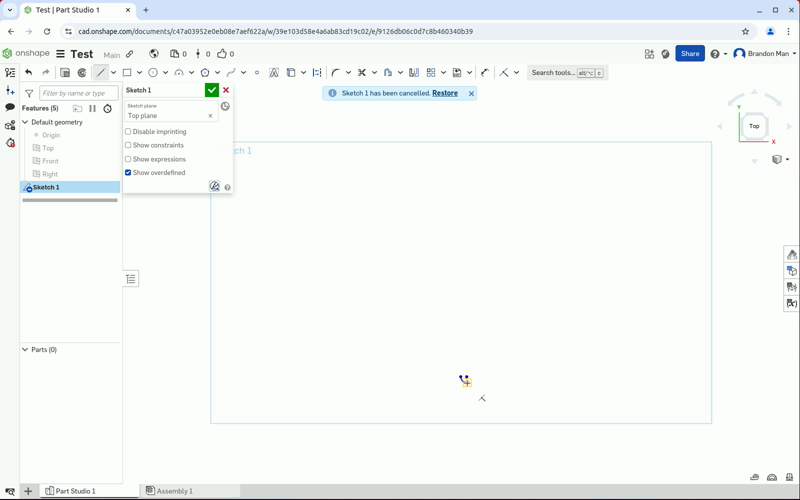
key_down(shift)
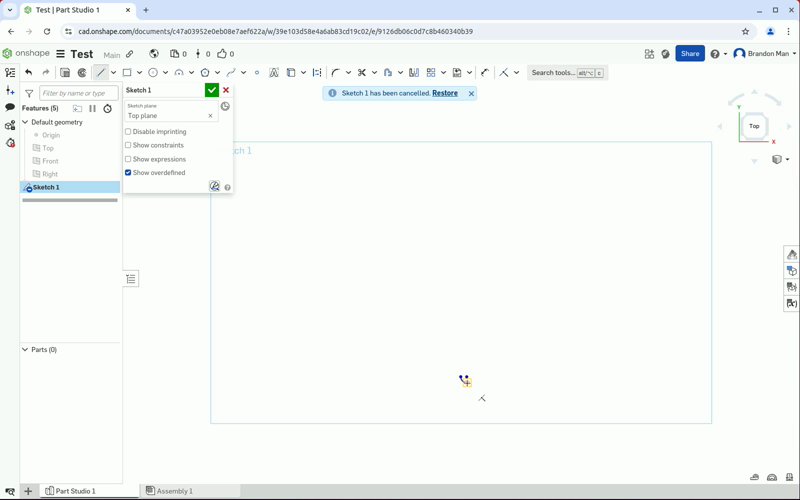
mouse_move(553, 382)
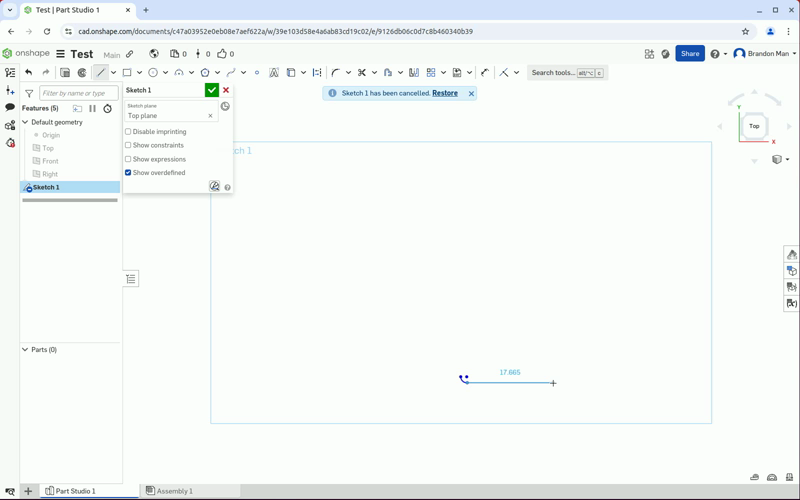
click(553, 382)
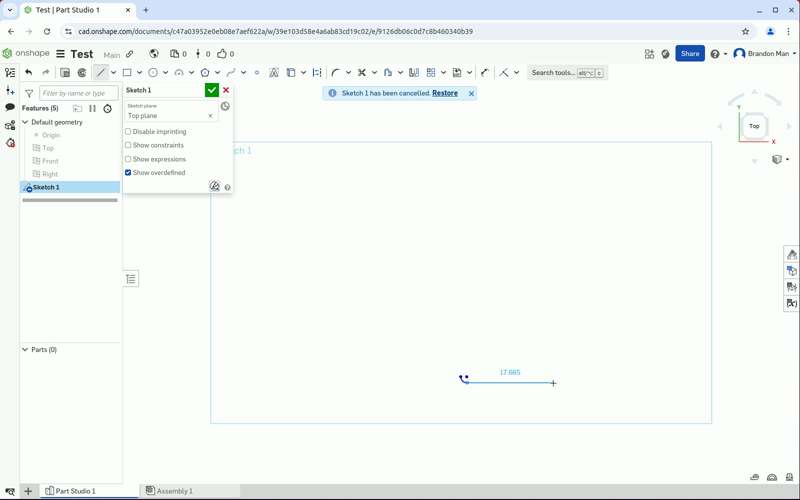
key_up(shift)
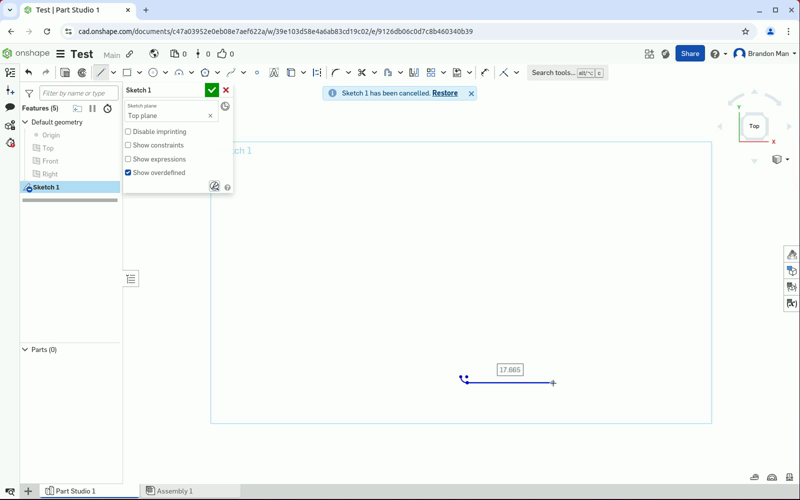
key(esc)
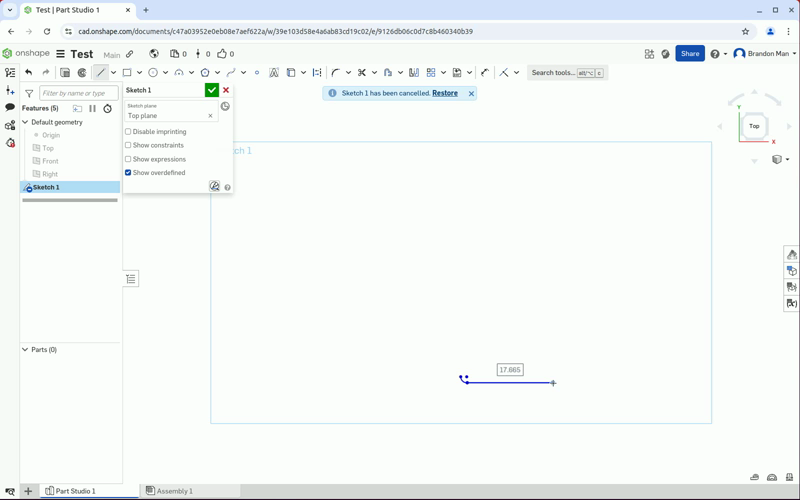
key(a)
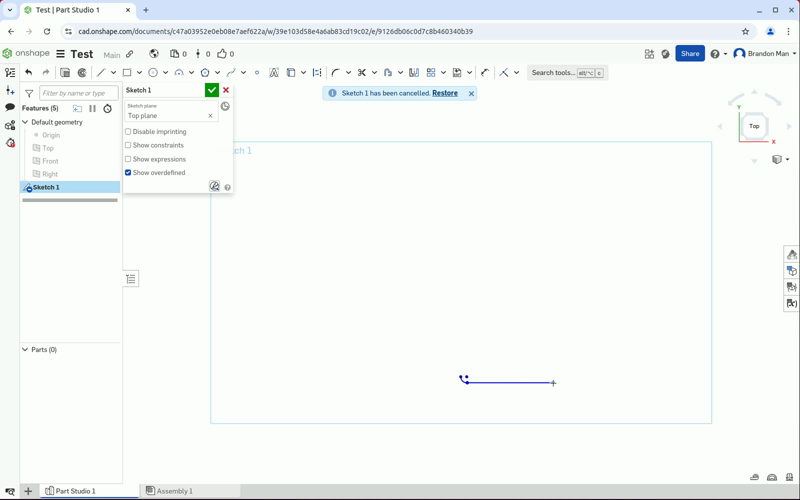
mouse_move(553, 382)
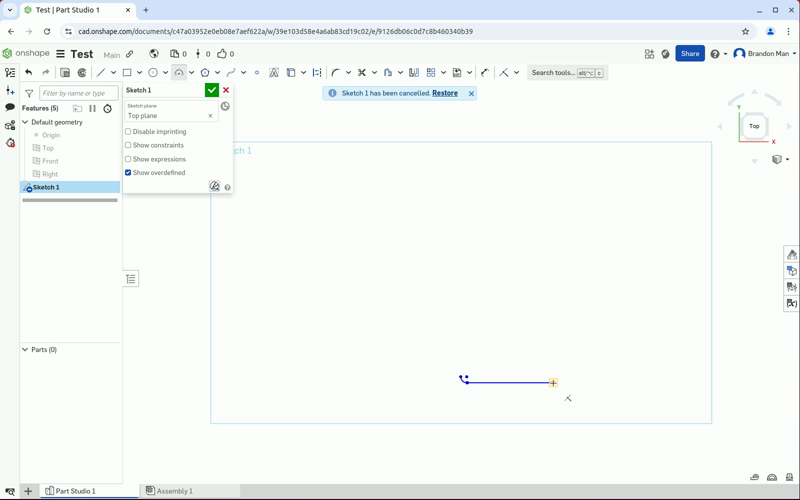
click(553, 382)
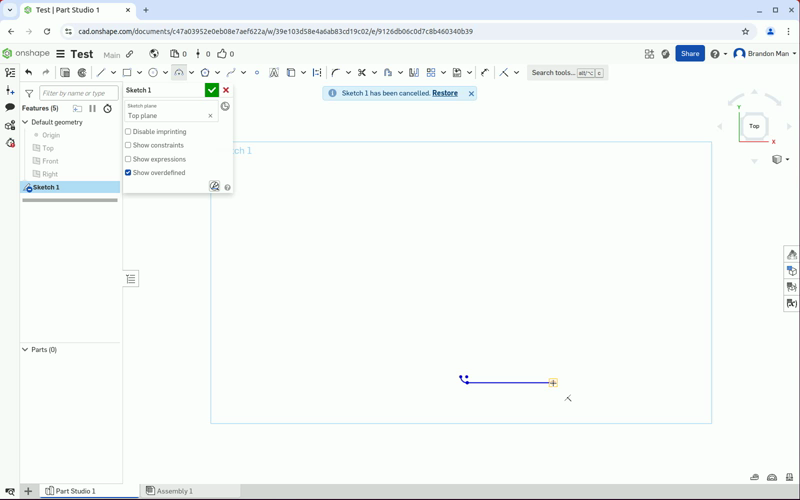
key_down(shift)
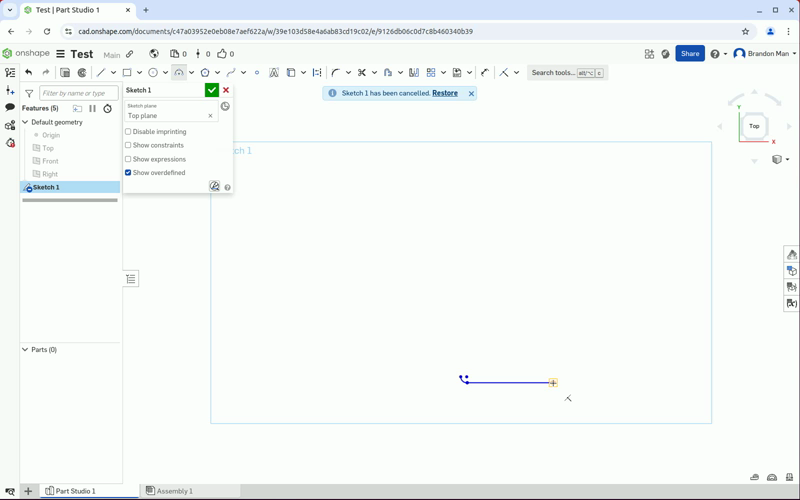
mouse_move(559, 376)
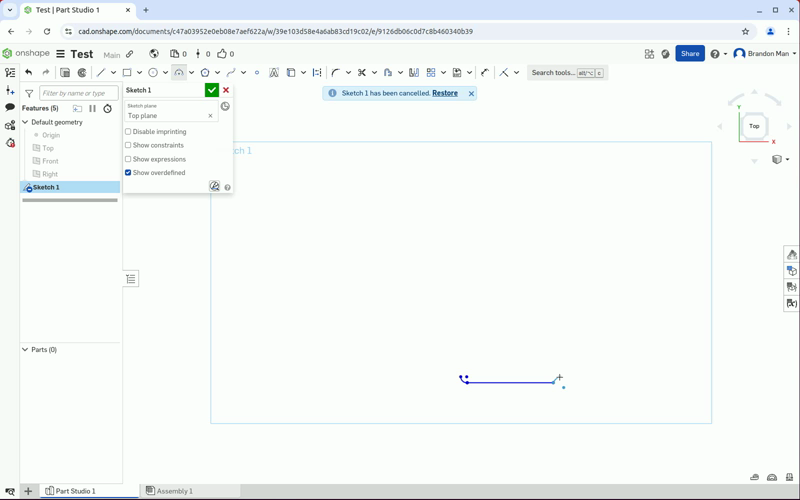
click(559, 376)
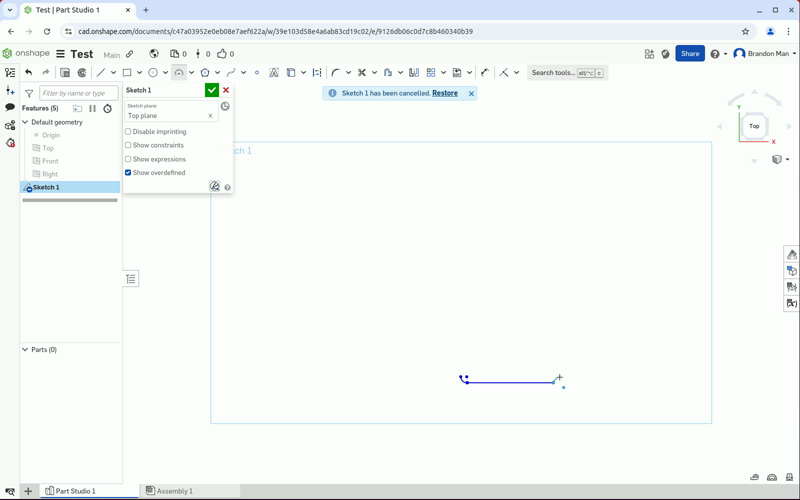
mouse_move(557, 381)
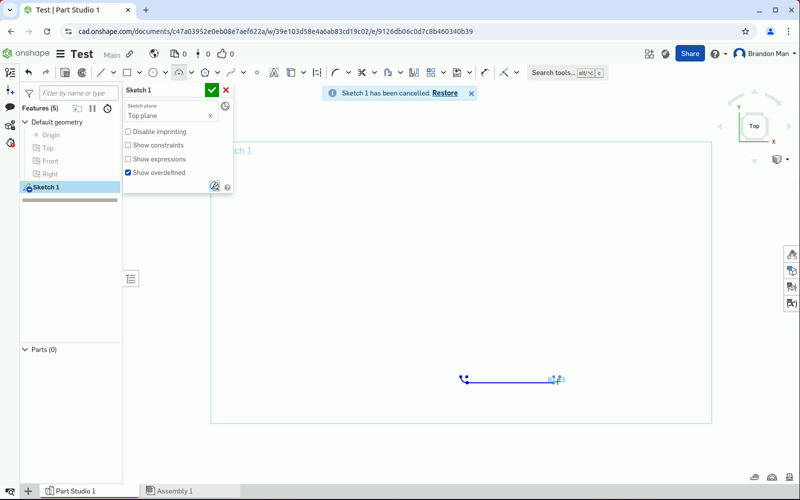
click(557, 381)
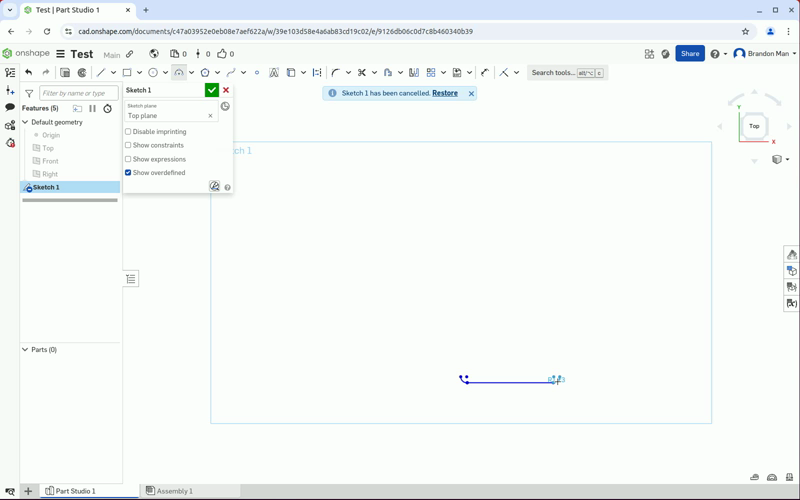
key_up(shift)
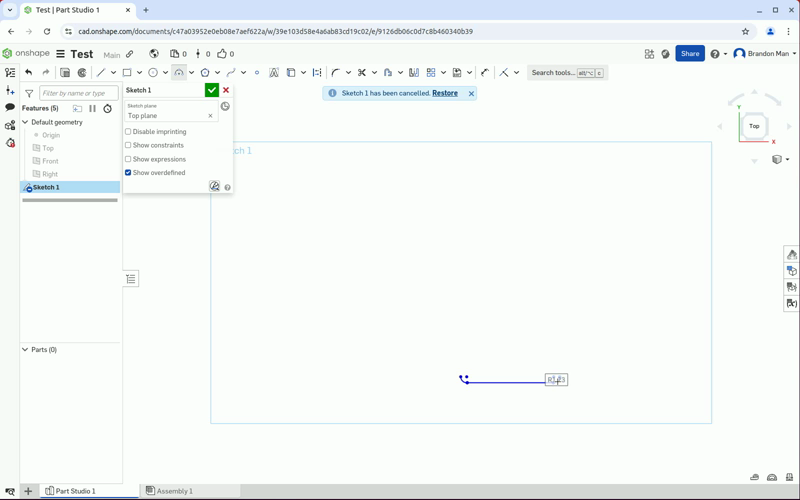
key(esc)
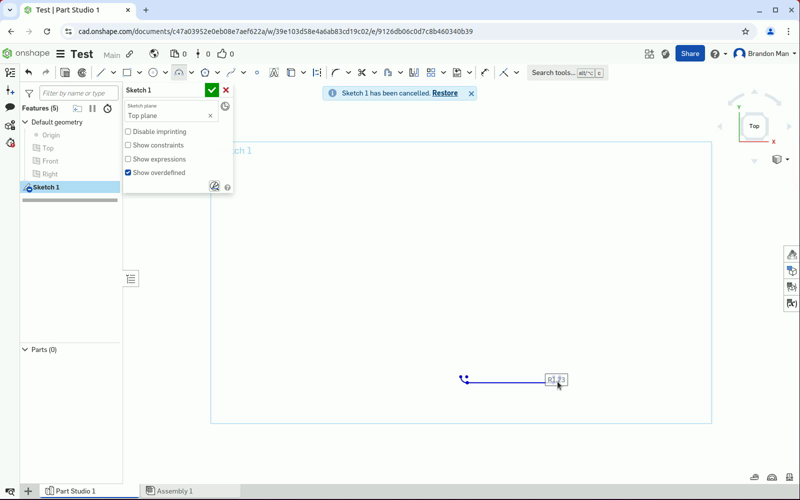
key(l)
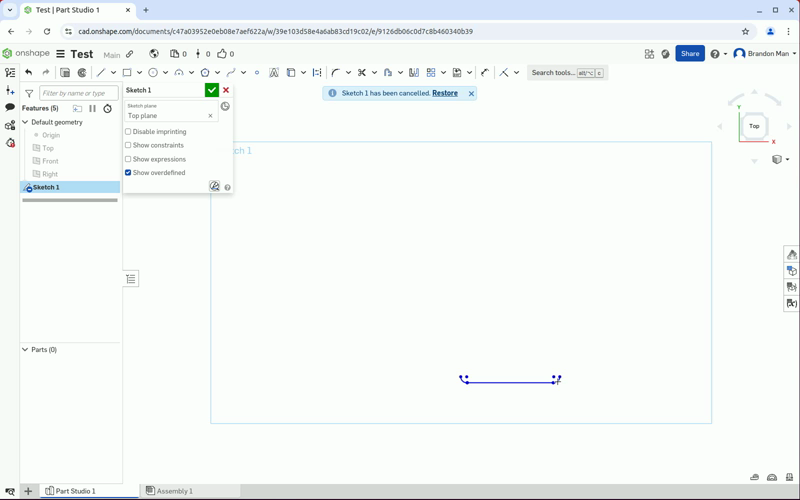
mouse_move(559, 376)
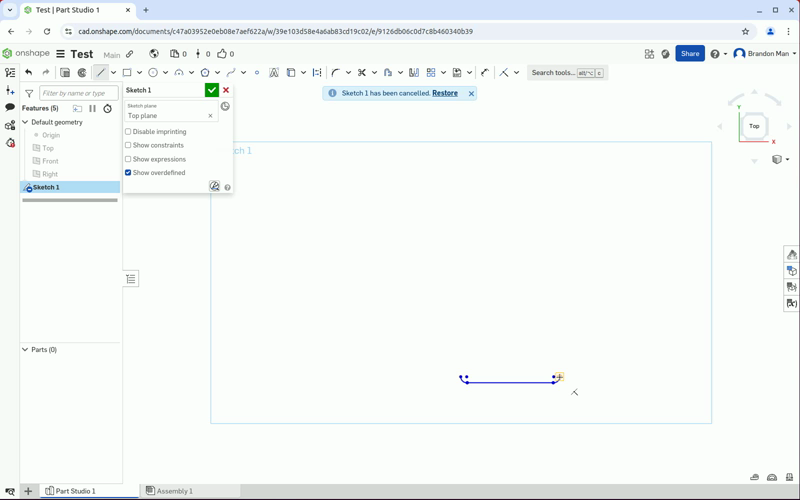
click(559, 376)
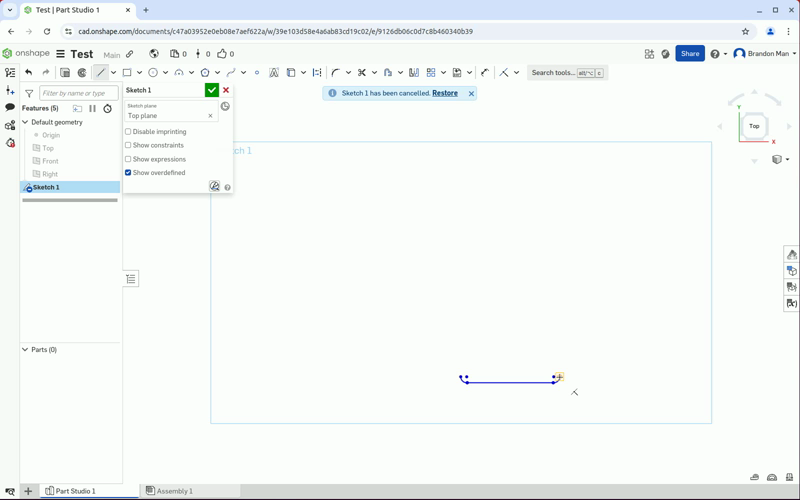
key_down(shift)
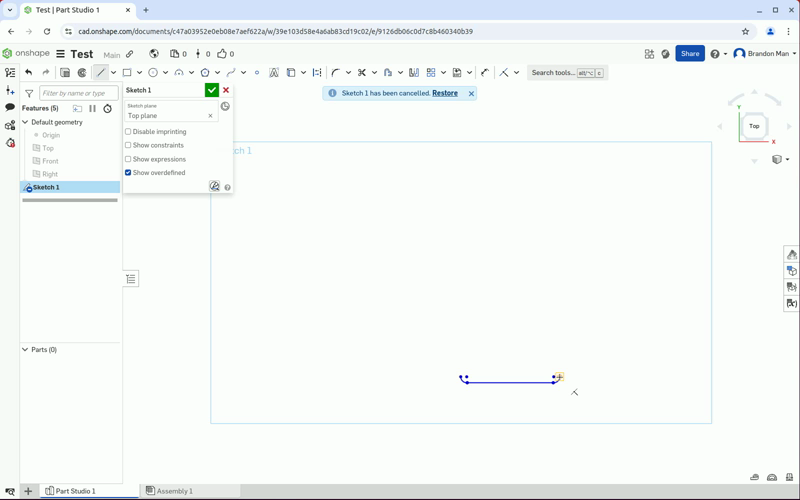
mouse_move(559, 259)
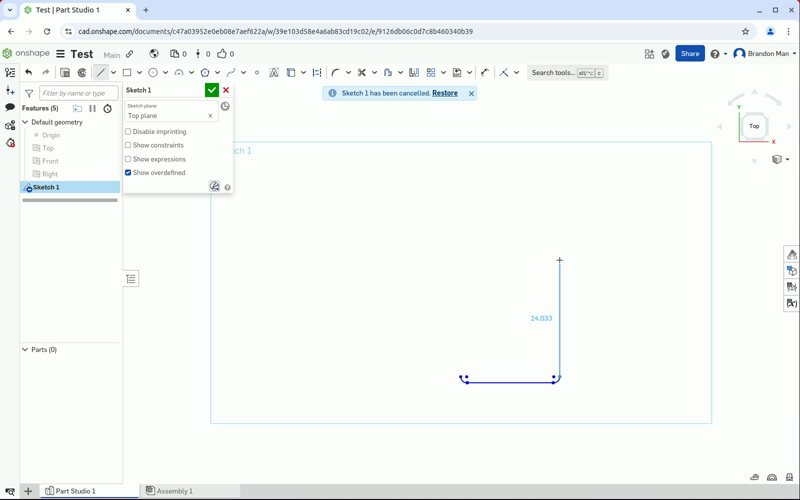
click(559, 259)
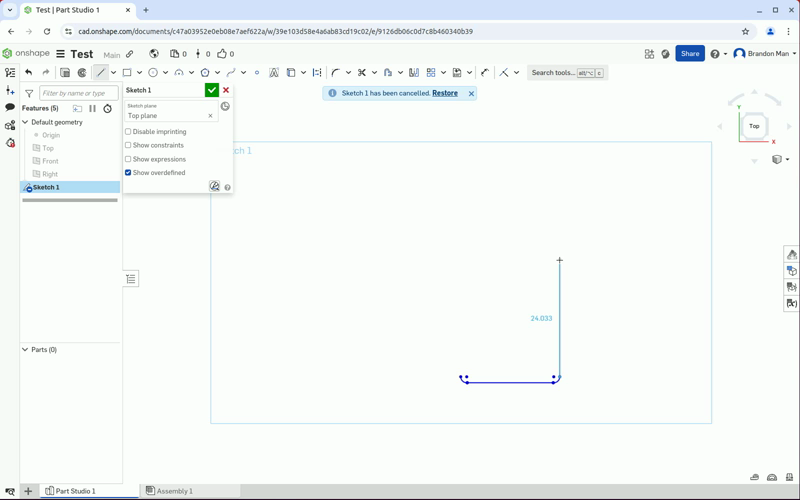
key_up(shift)
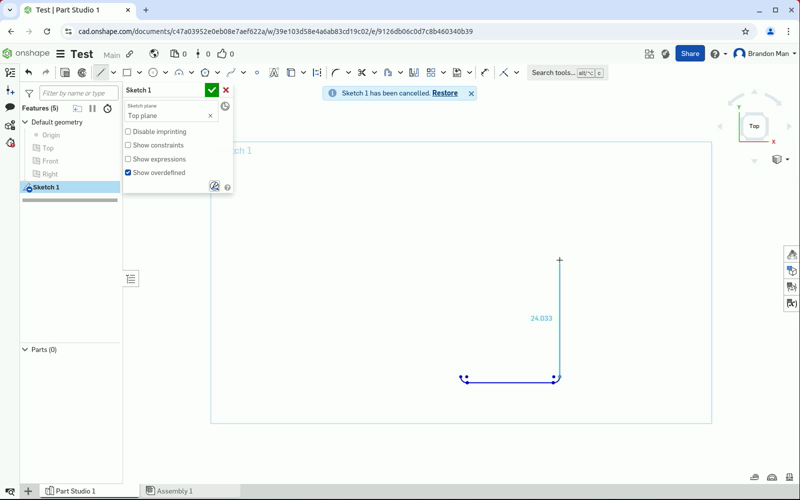
key_down(shift)
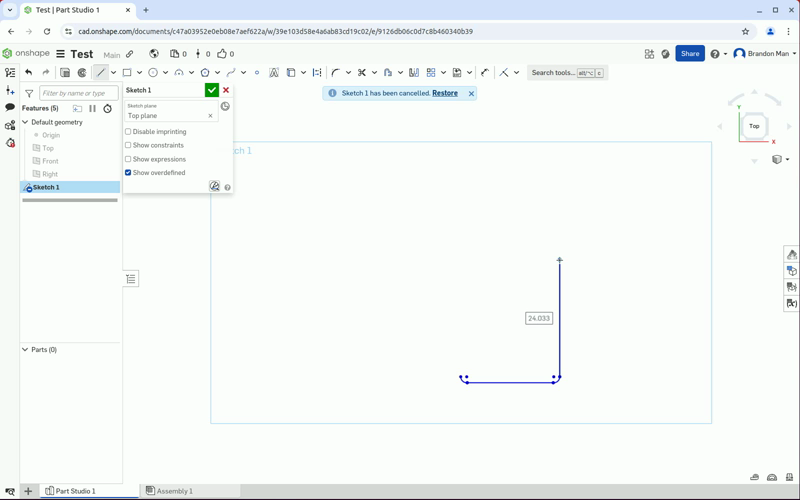
mouse_move(460, 259)
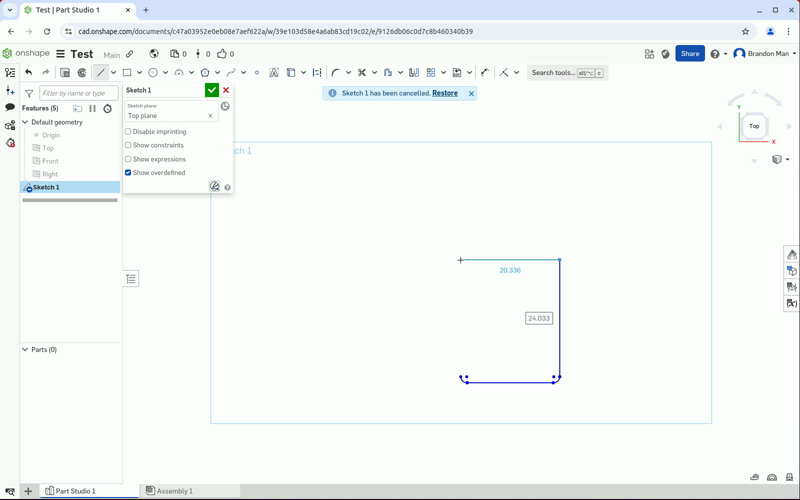
click(460, 259)
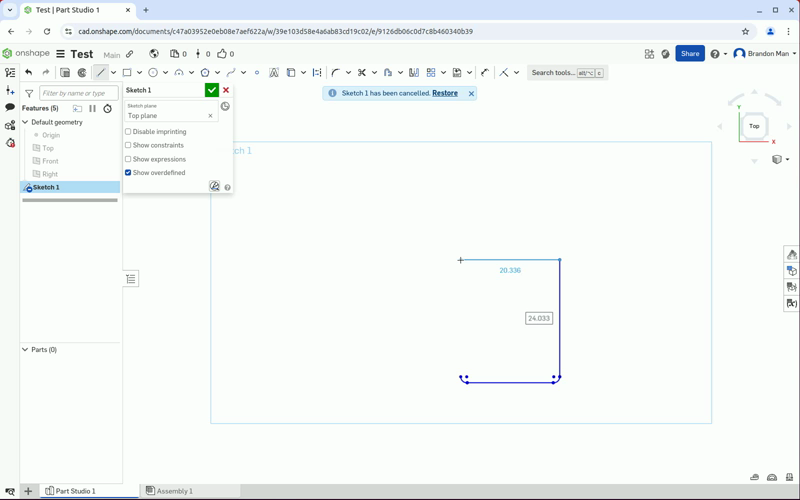
key_up(shift)
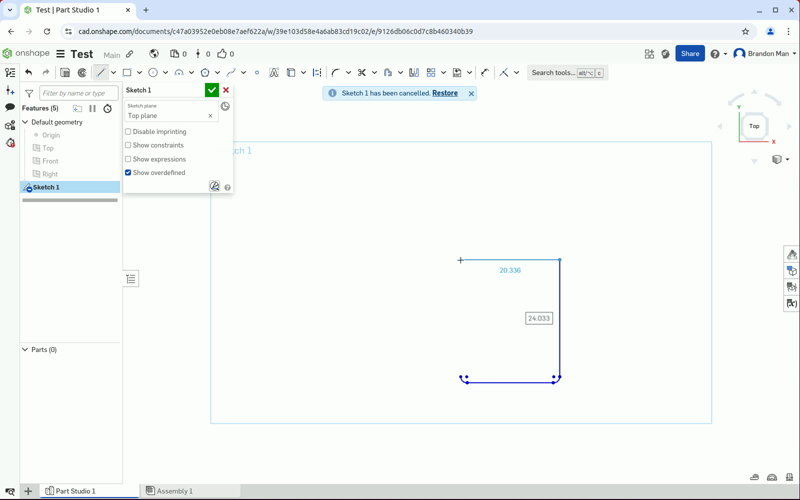
key_down(shift)
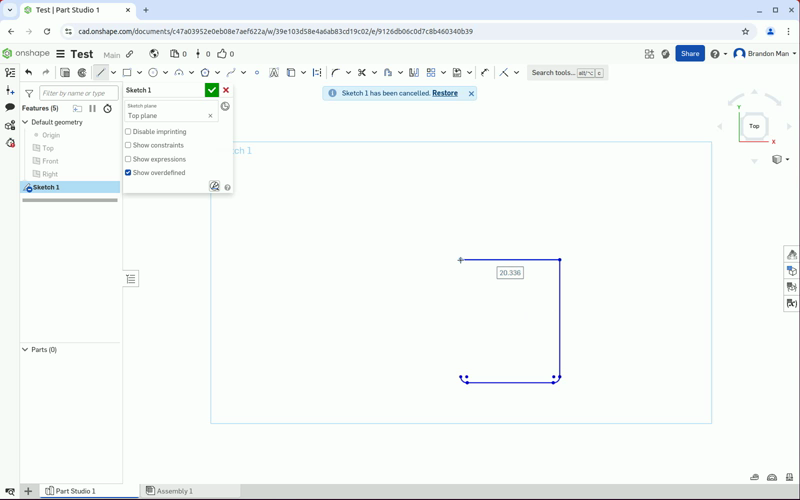
mouse_move(460, 376)
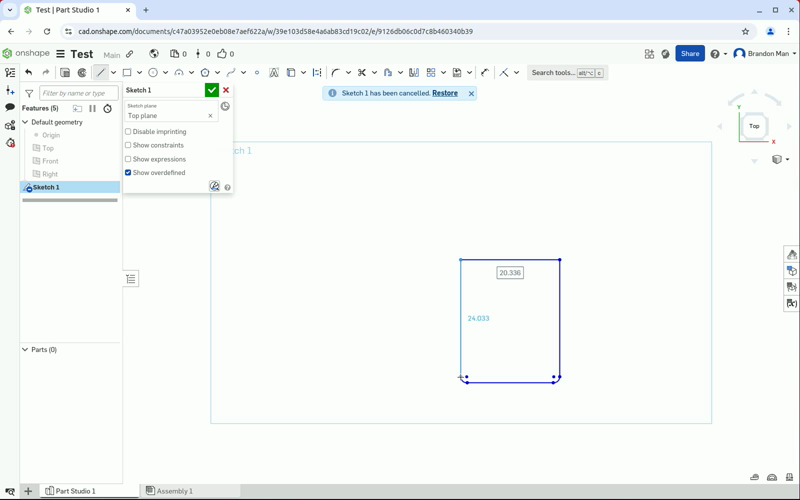
key_up(shift)
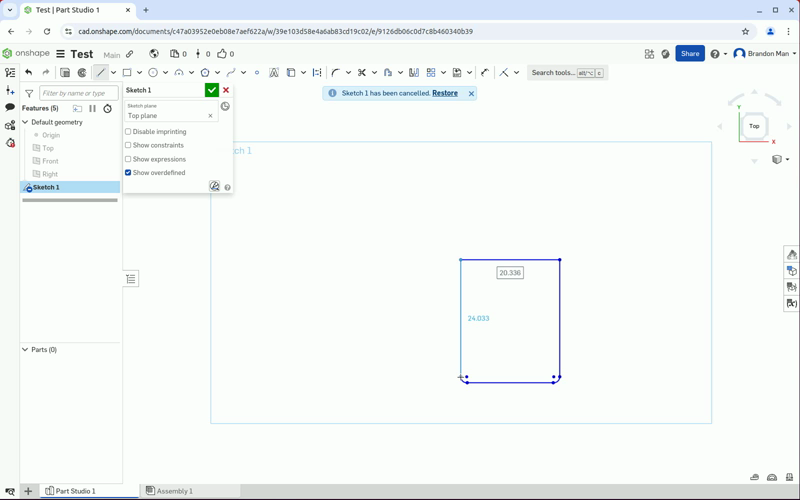
click(460, 376)
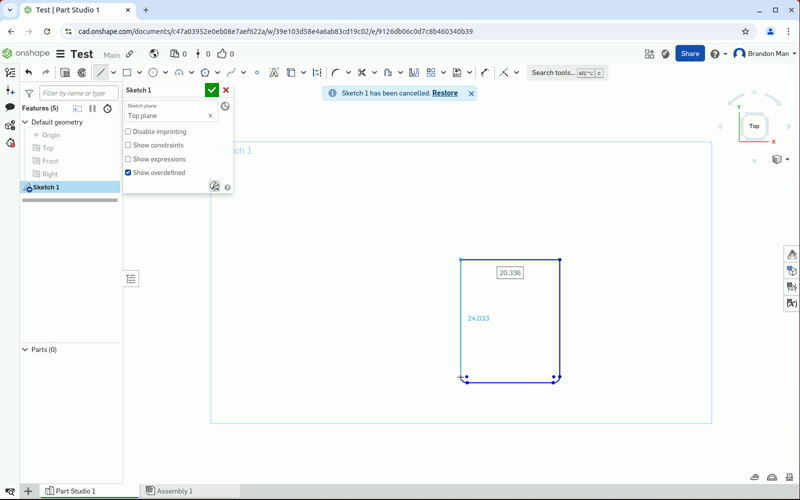
key(esc)
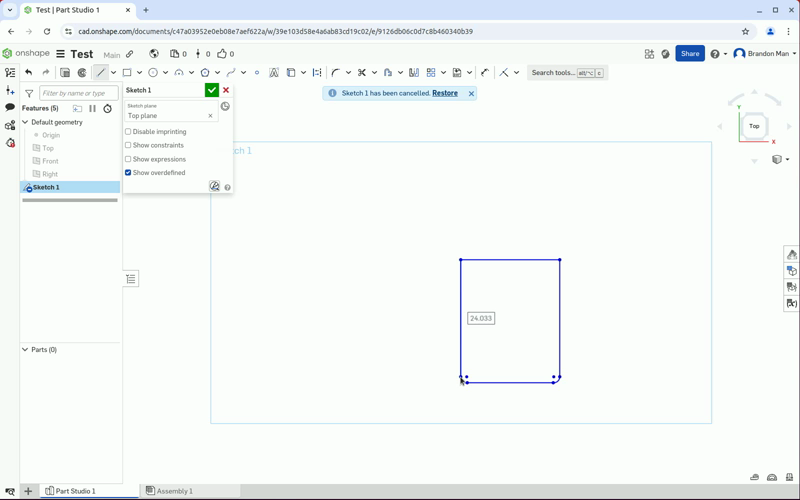
mouse_move(543, 349)
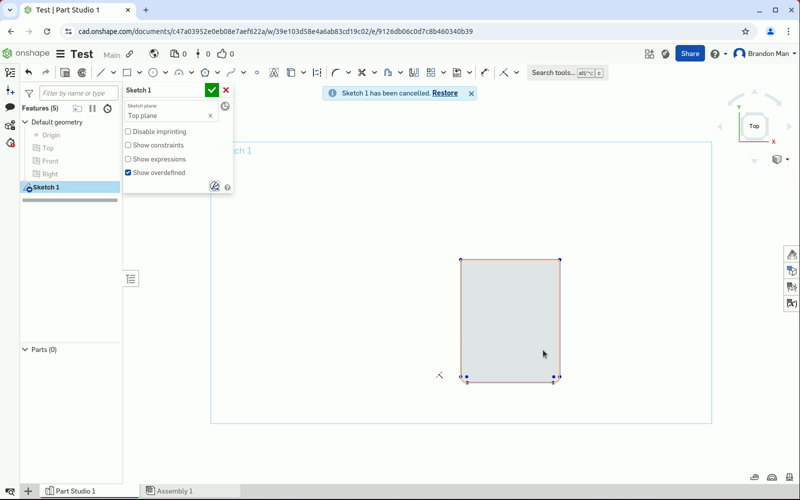
click(543, 349)
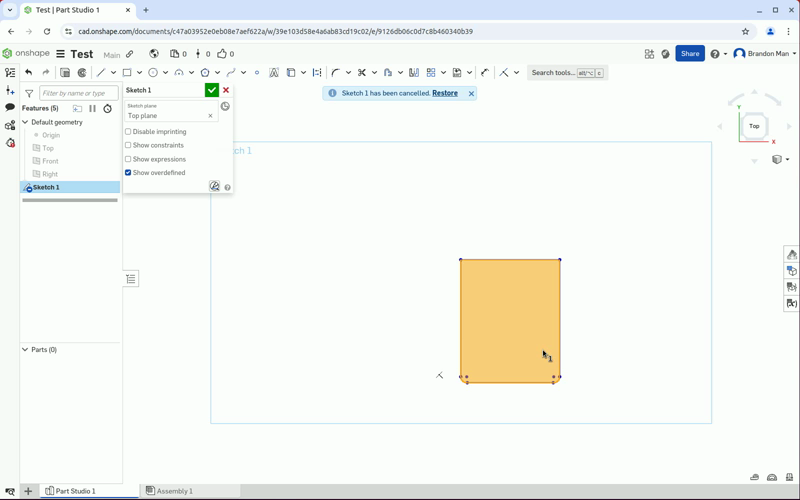
mouse_move(73, 352)
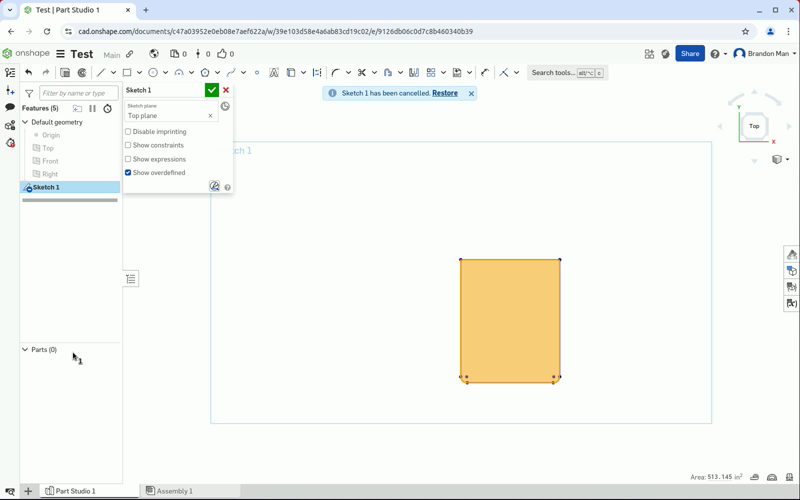
key(shift+y)
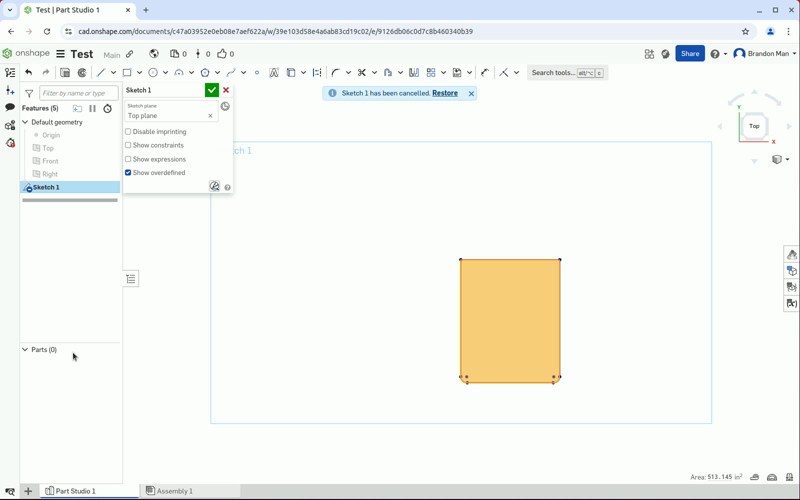
key(shift+e)
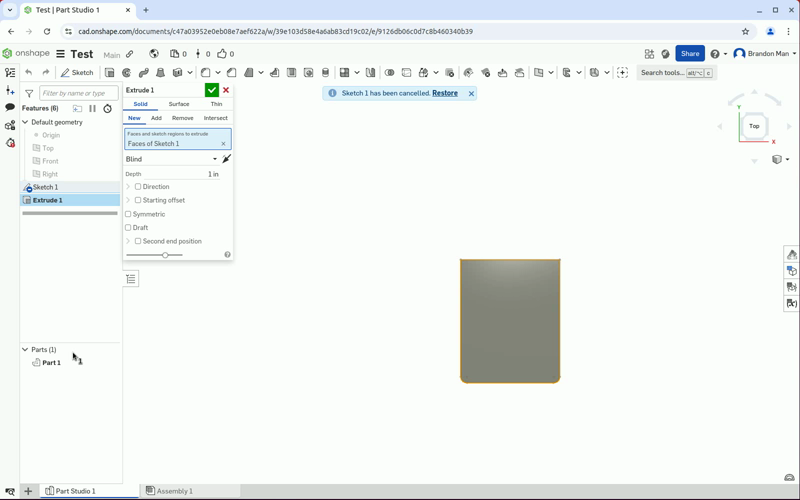
mouse_move(143, 106)
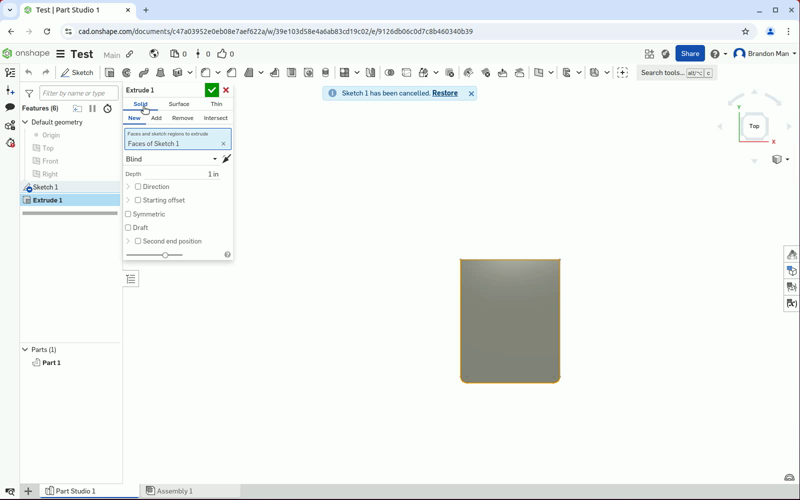
click(143, 106)
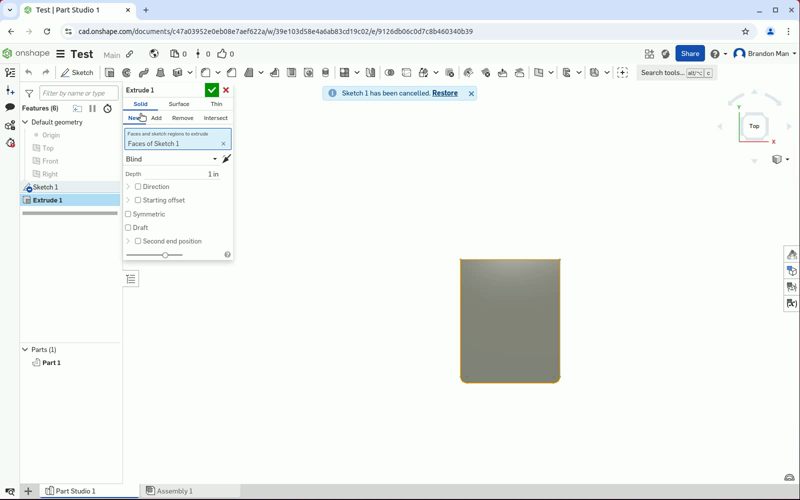
mouse_move(137, 120)
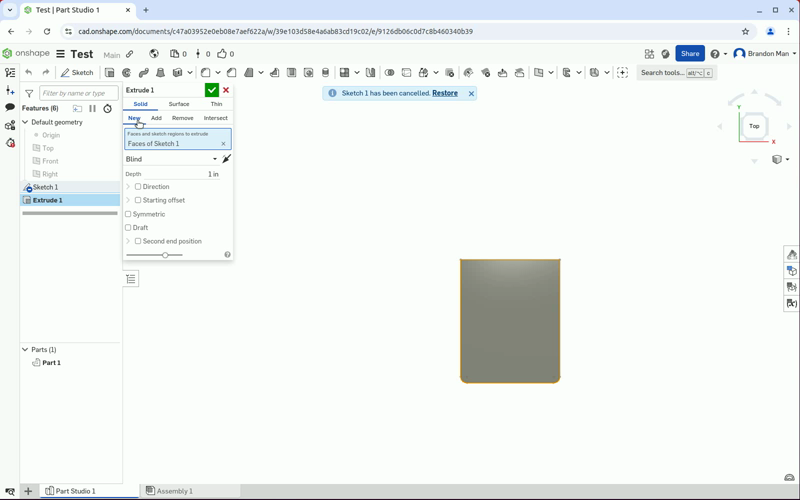
click(137, 120)
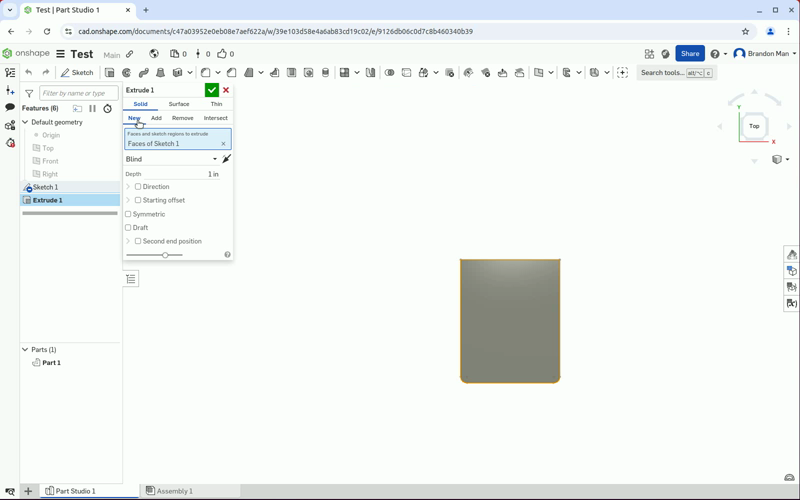
key(tab, 4)
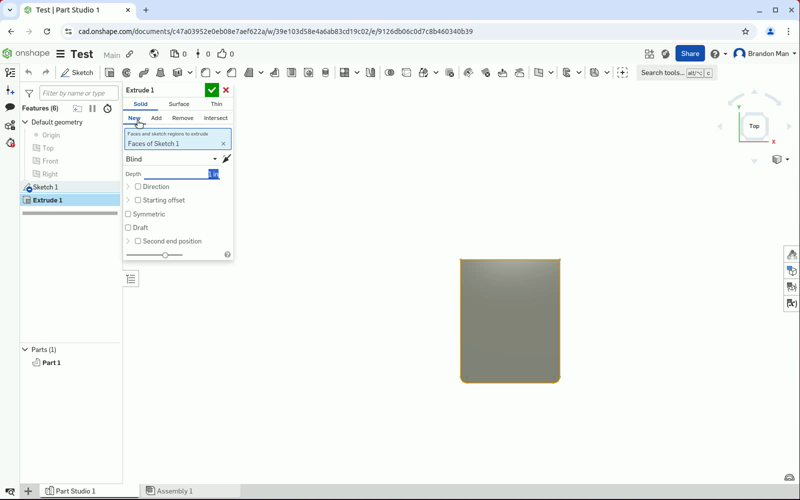
text(8.184)
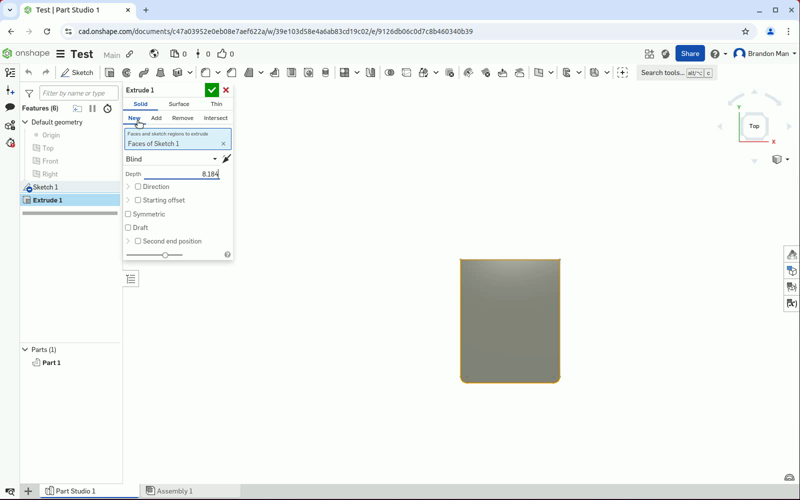
key(enter)
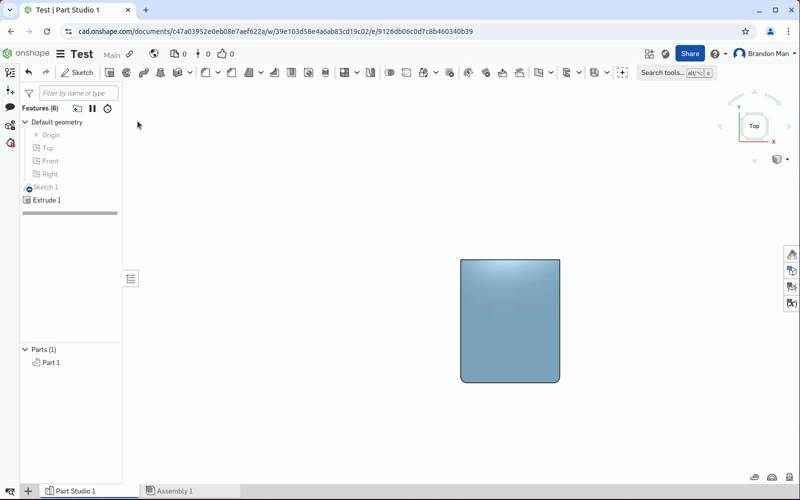
key(shift+h)
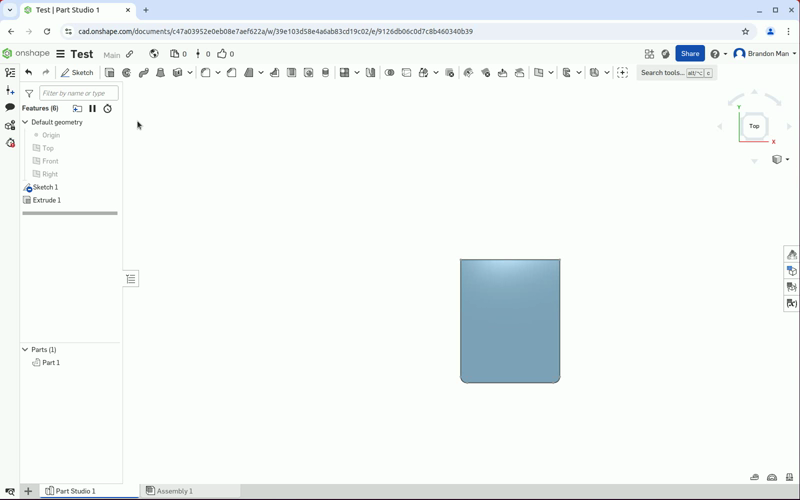
key(shift+h)
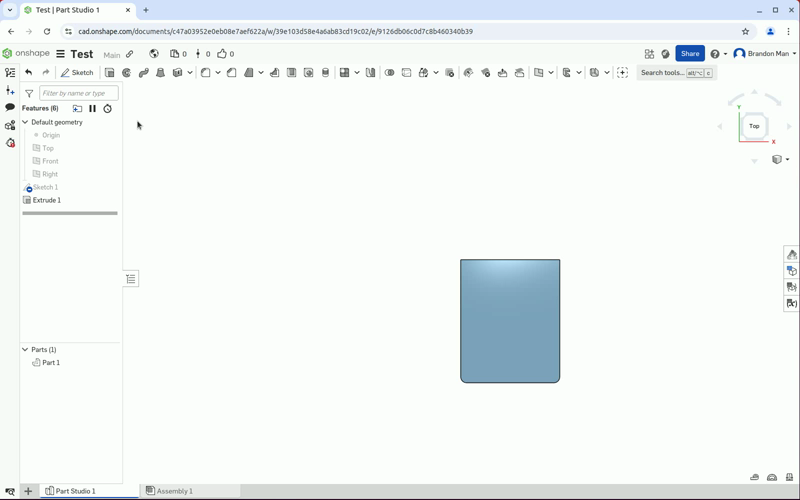
mouse_move(73, 189)
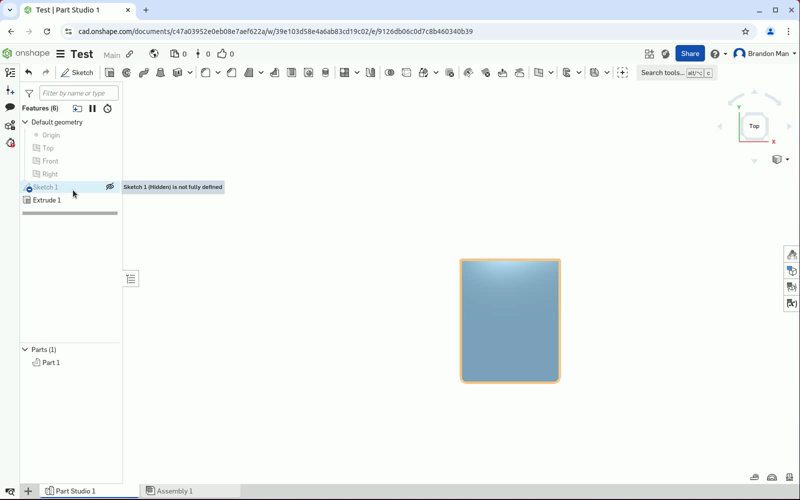
click(73, 189)
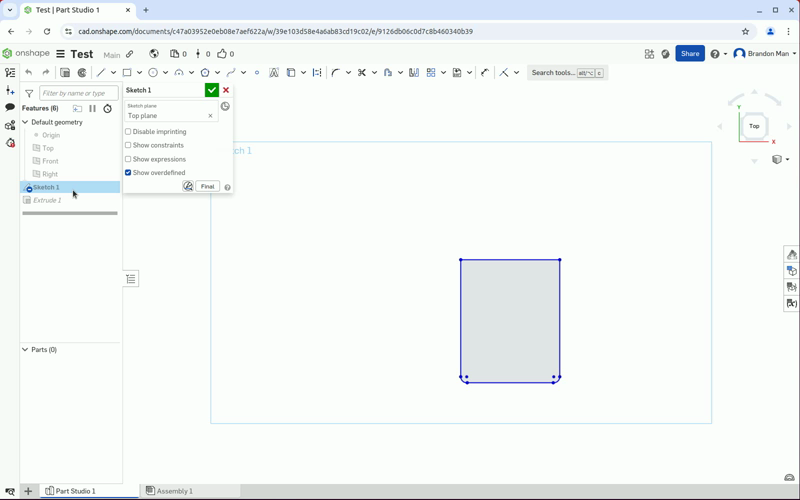
mouse_move(229, 92)
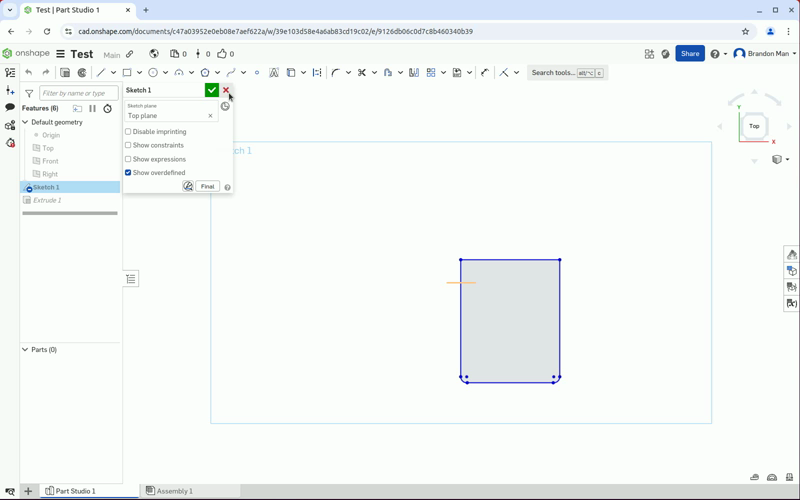
click(229, 92)
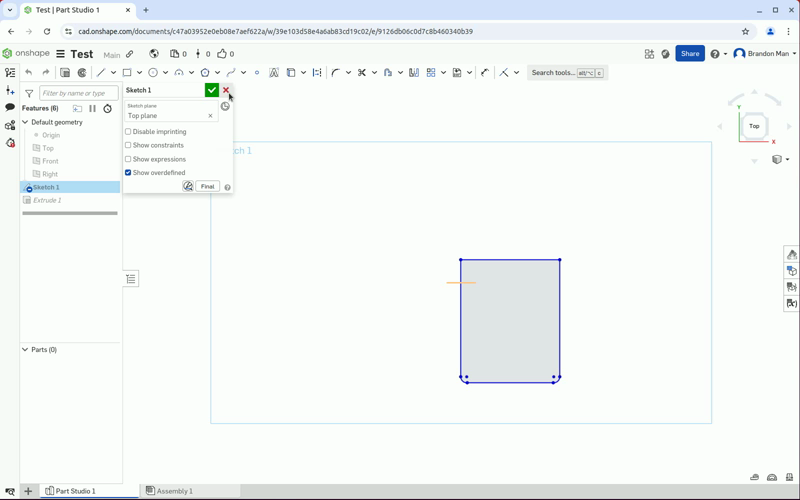
key(shift+s)
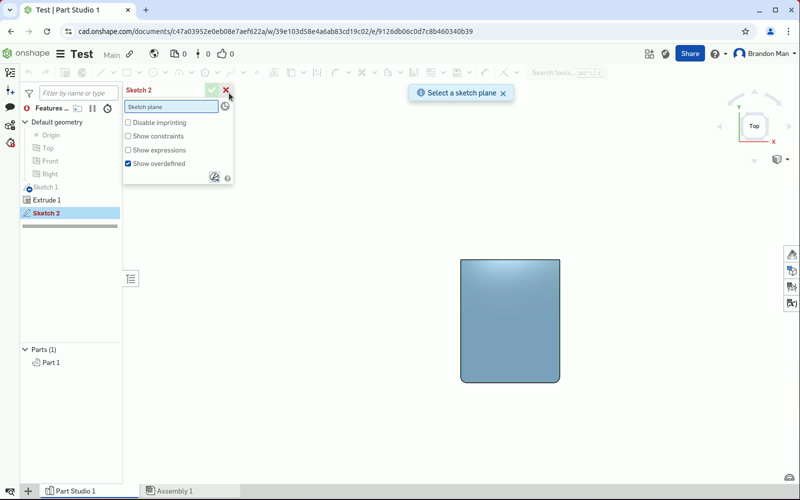
mouse_move(73, 150)
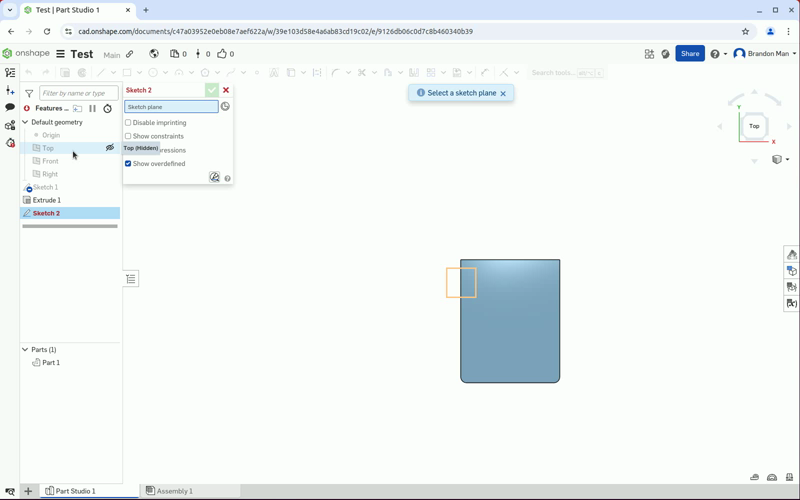
click(73, 150)
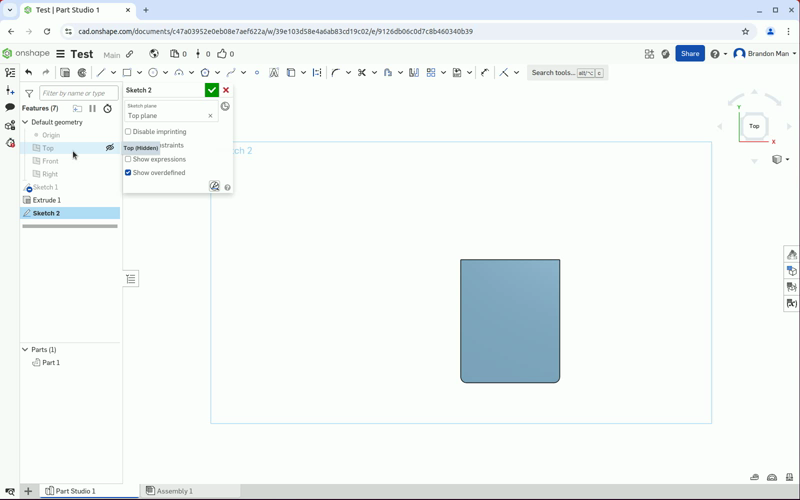
mouse_move(73, 352)
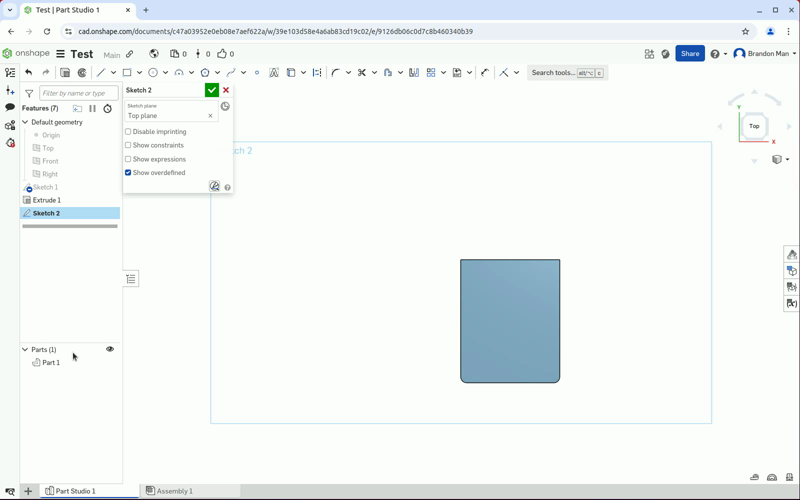
key(y)
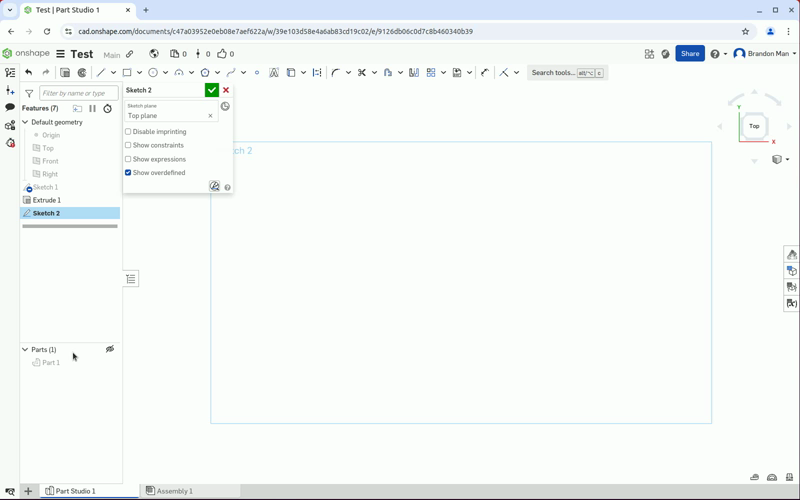
key(l)
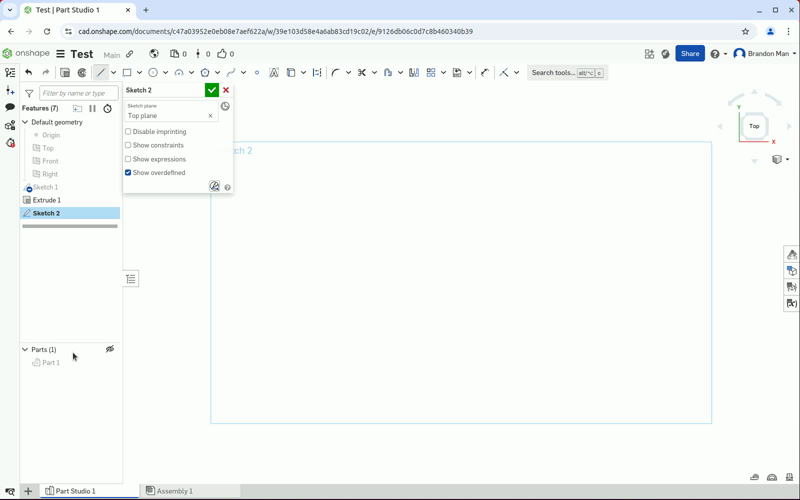
key_down(shift)
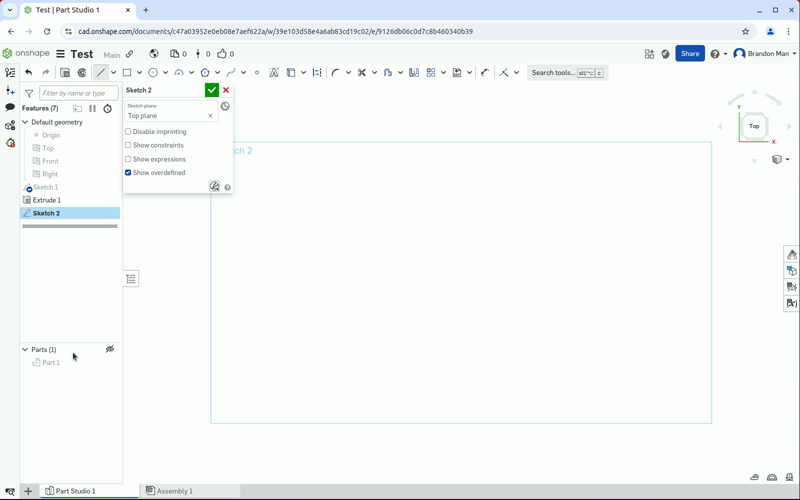
mouse_move(460, 259)
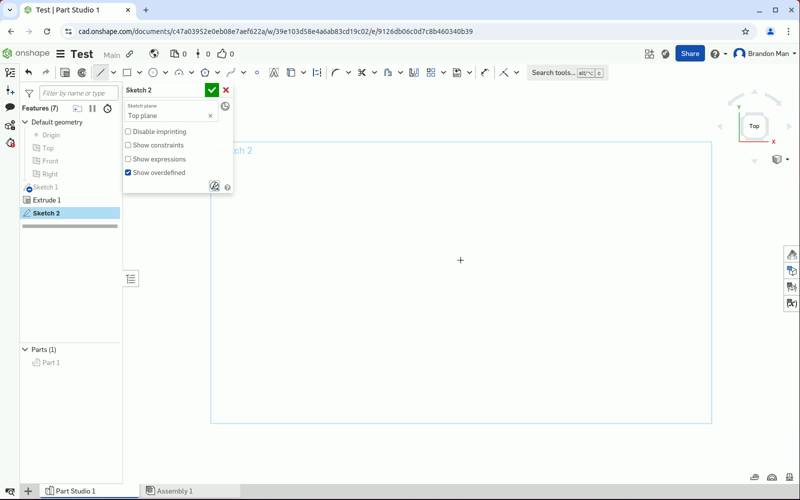
click(460, 259)
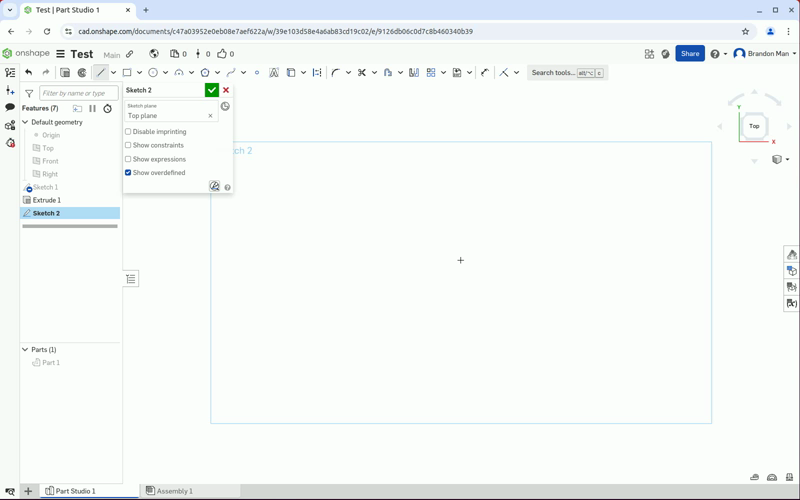
key_up(shift)
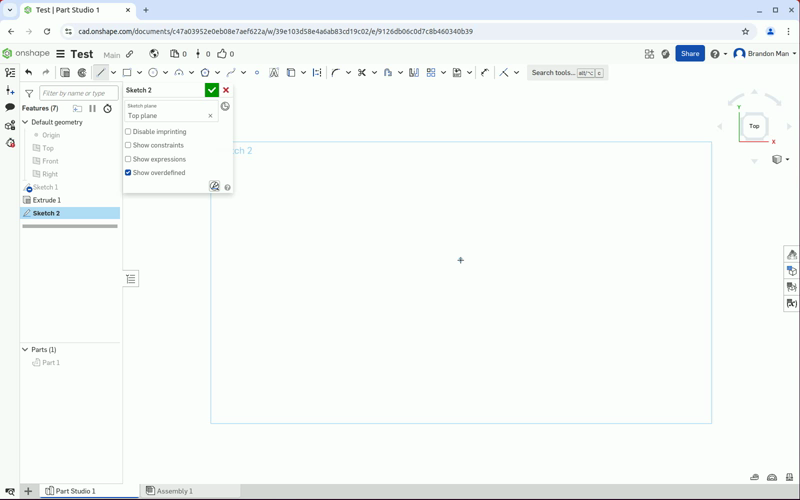
key_down(shift)
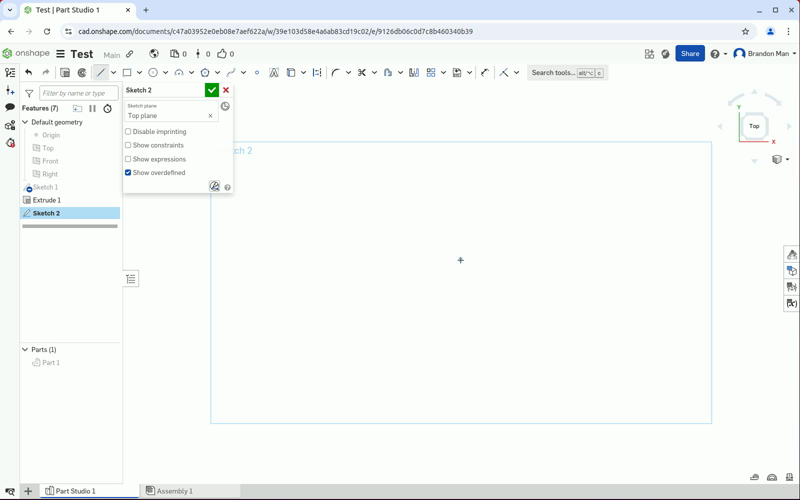
mouse_move(560, 259)
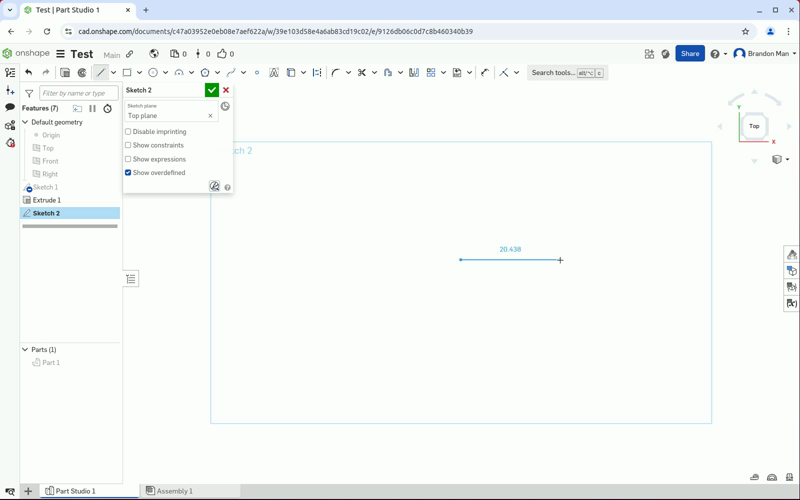
click(560, 259)
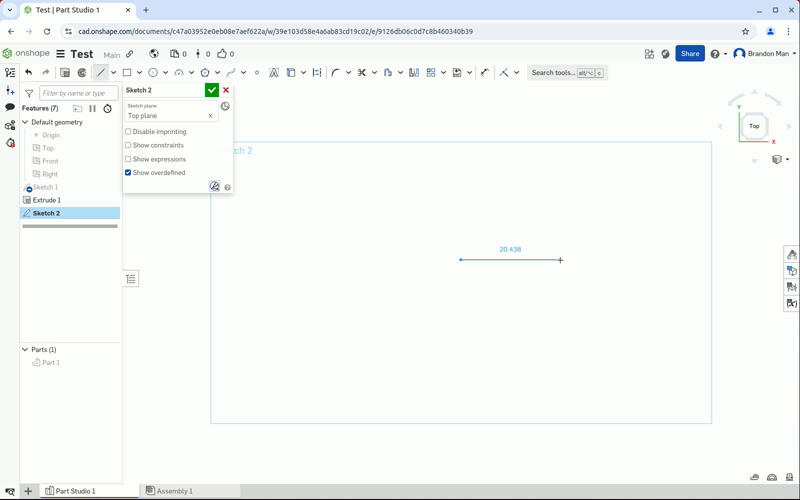
key_up(shift)
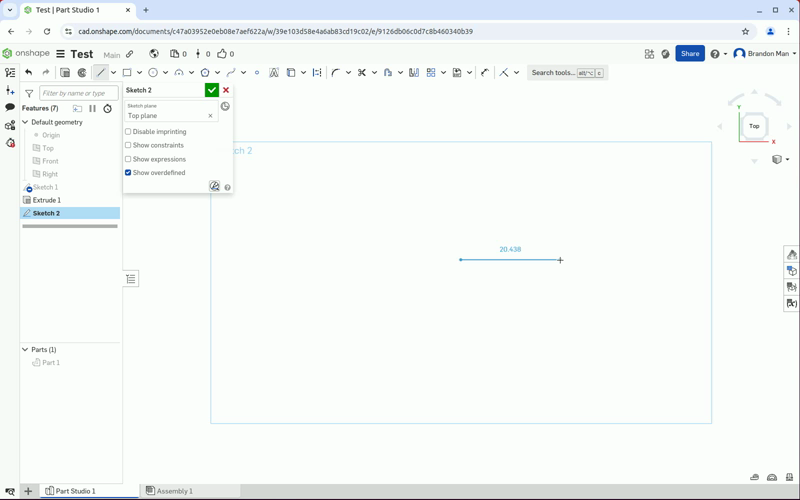
key_down(shift)
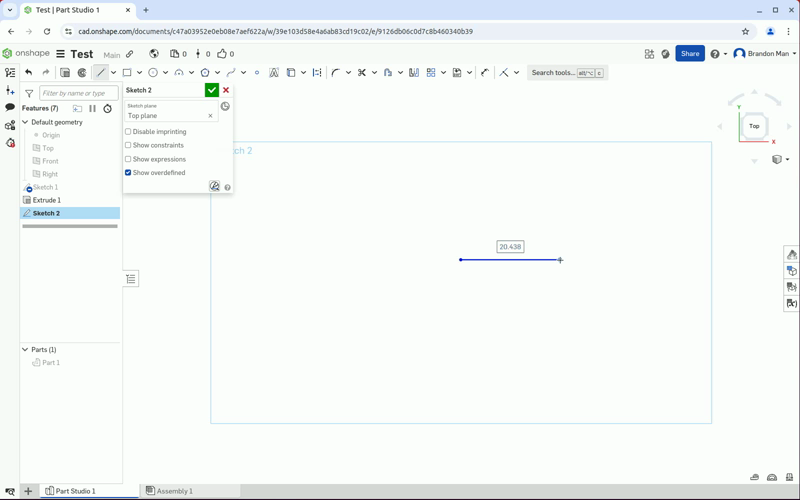
mouse_move(510, 173)
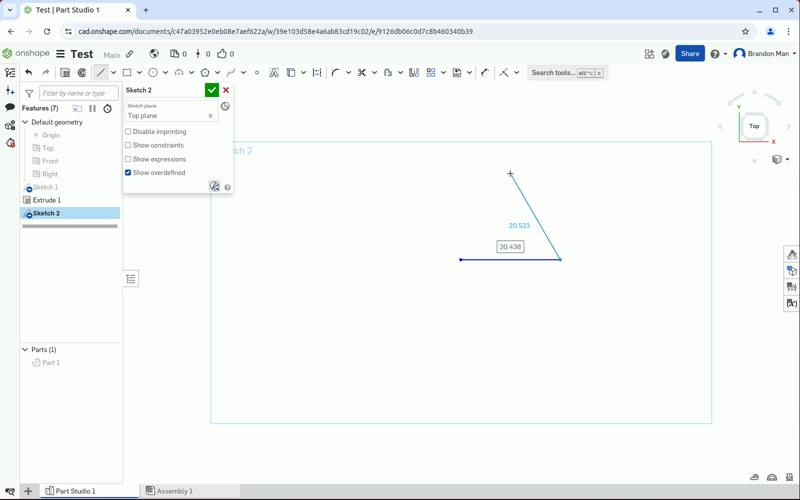
click(510, 173)
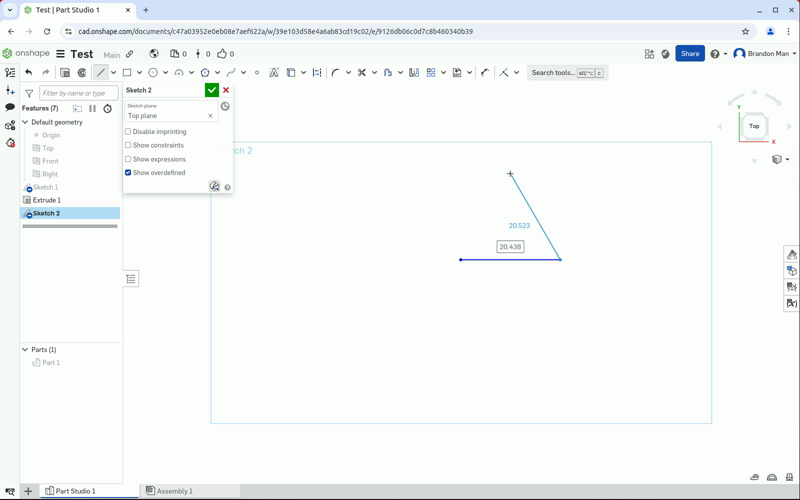
key_up(shift)
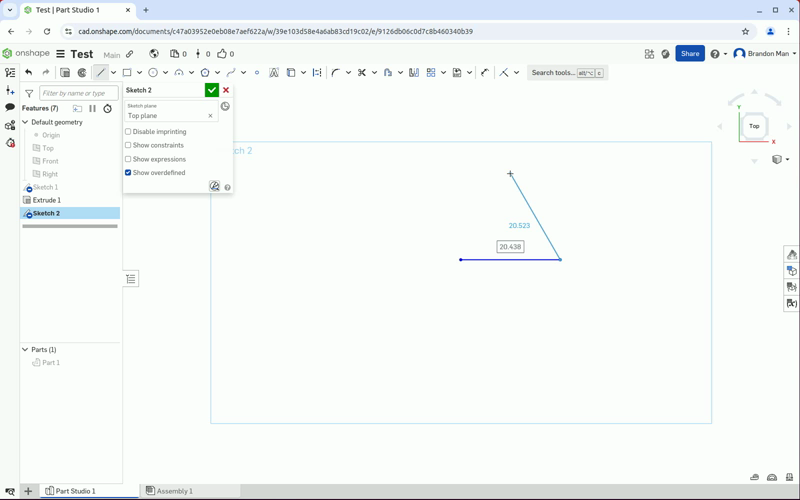
key_down(shift)
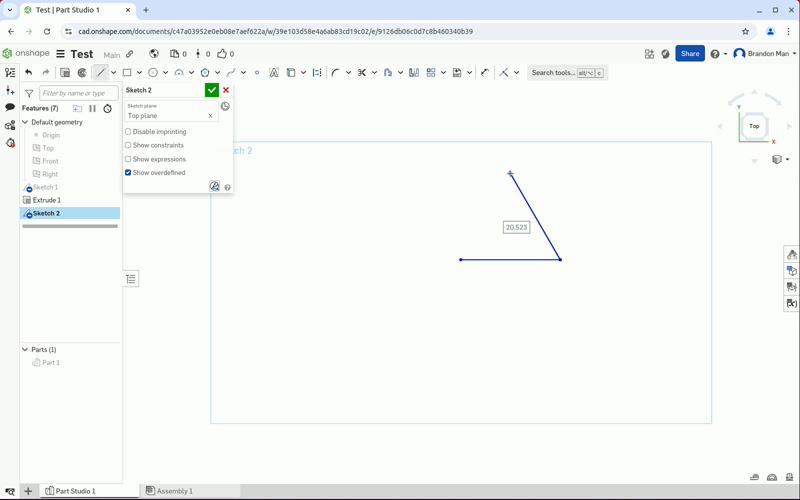
mouse_move(460, 259)
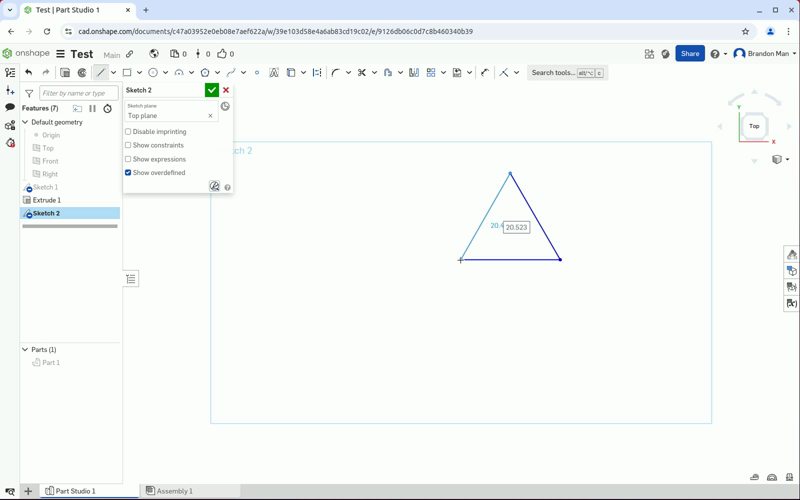
key_up(shift)
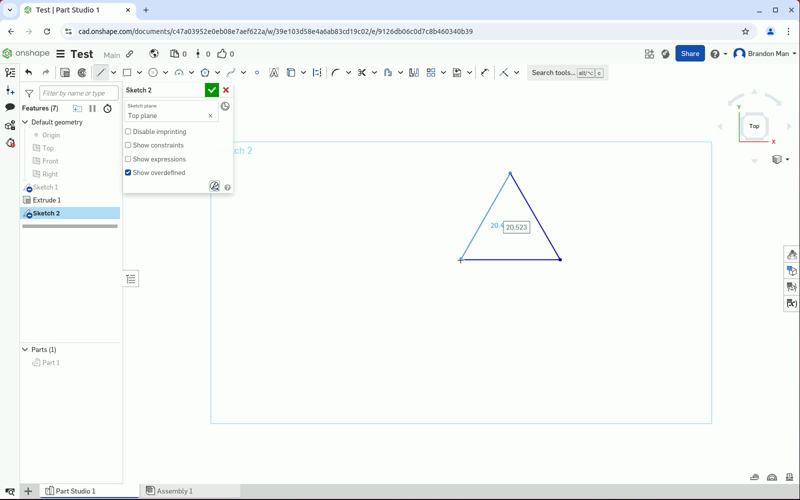
click(460, 259)
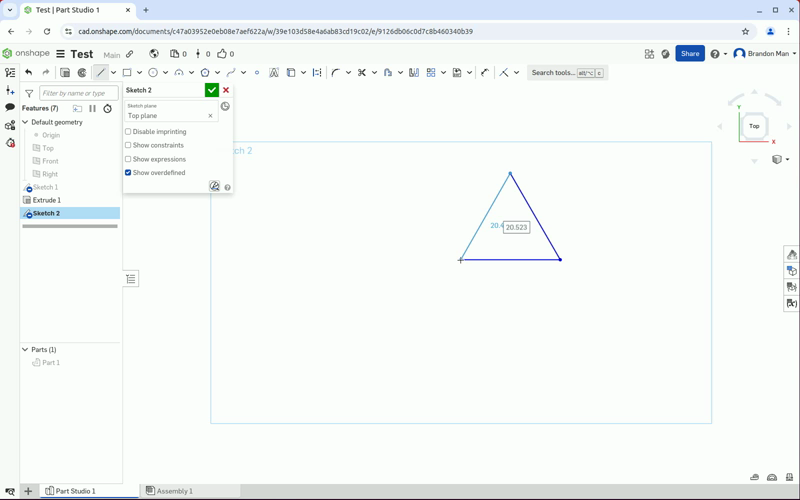
key(esc)
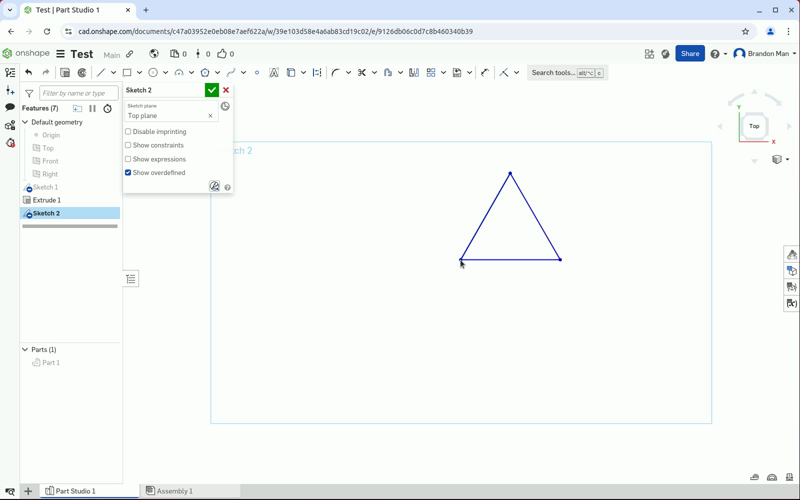
mouse_move(503, 198)
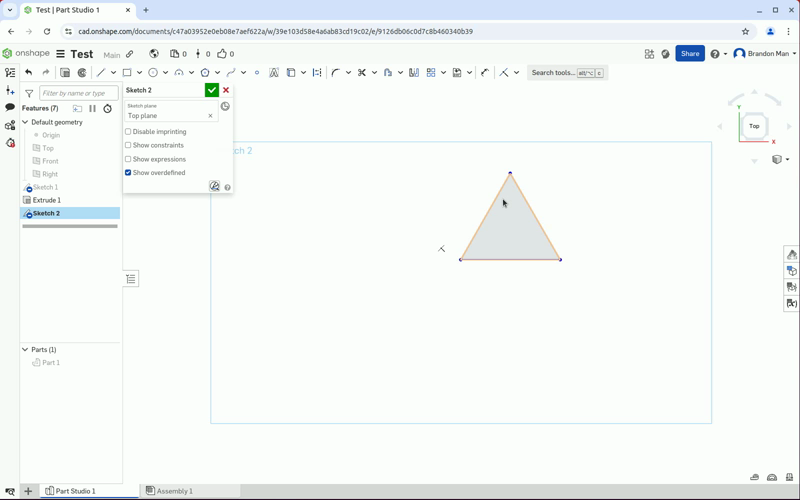
click(503, 198)
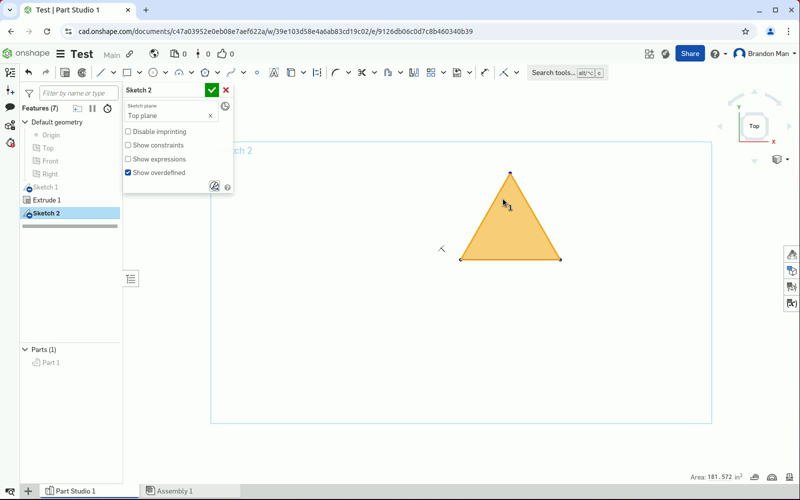
mouse_move(73, 352)
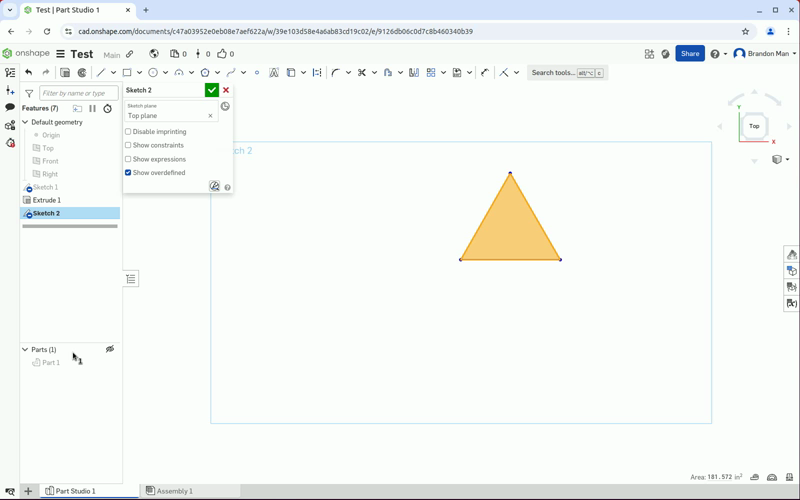
key(shift+y)
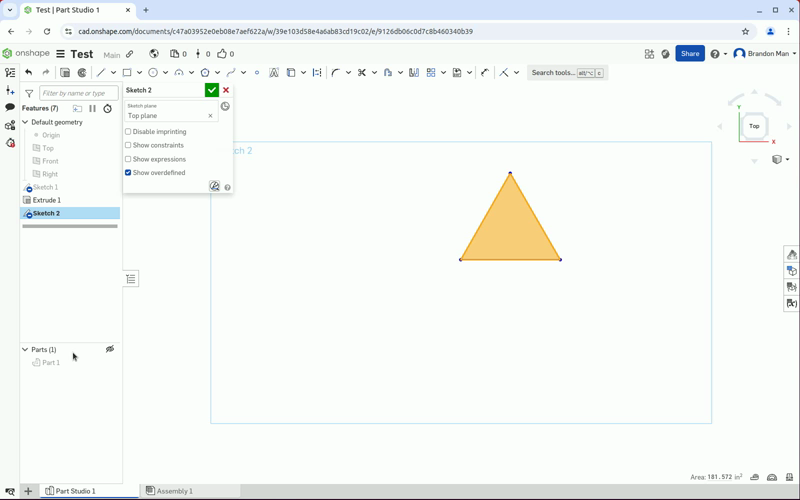
key(shift+e)
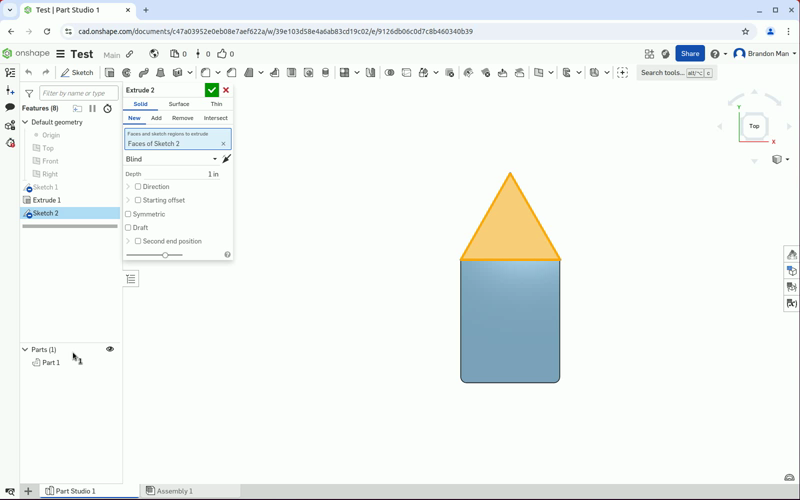
mouse_move(143, 106)
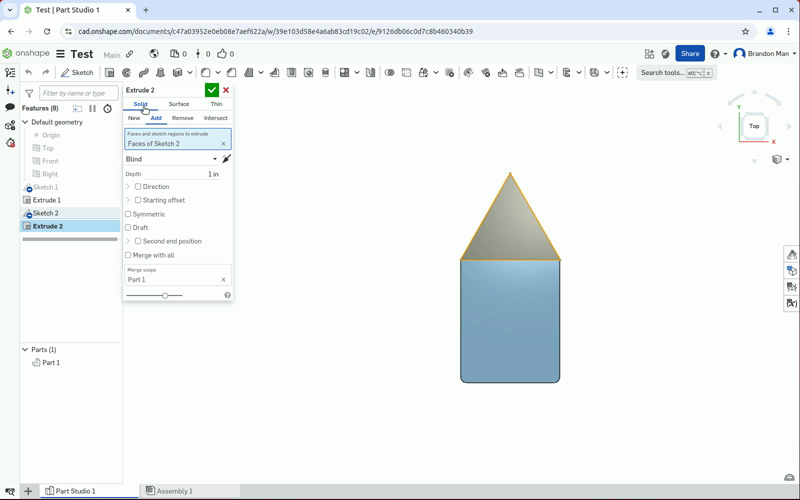
click(143, 106)
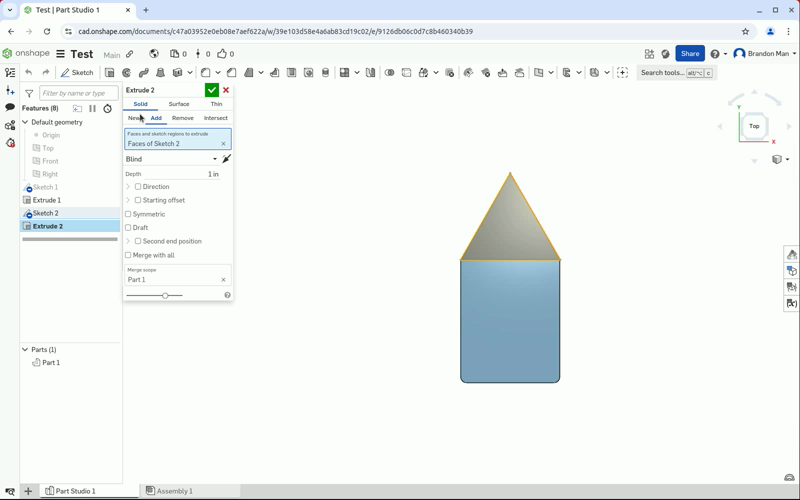
mouse_move(137, 120)
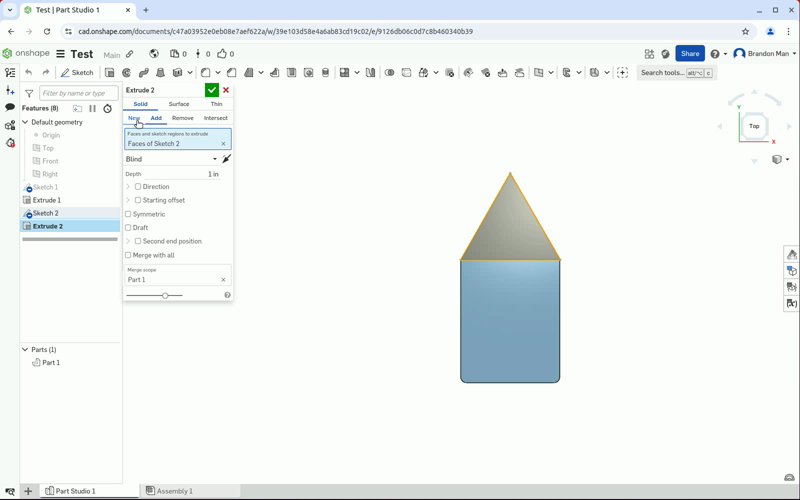
click(137, 120)
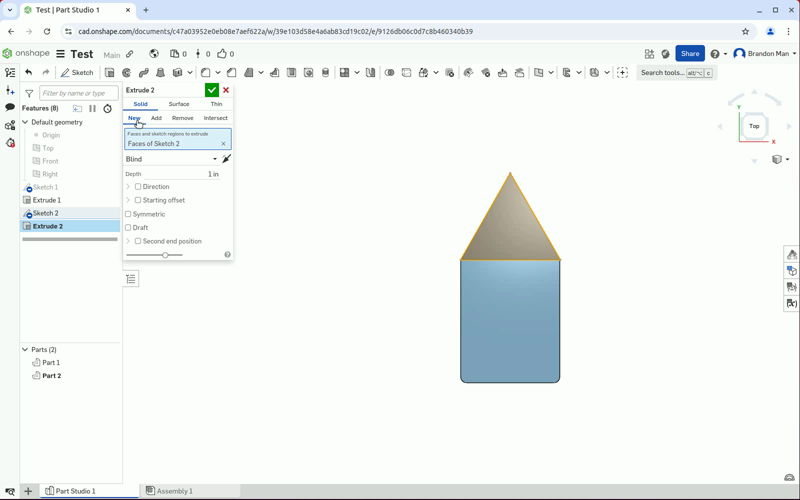
key(tab, 4)
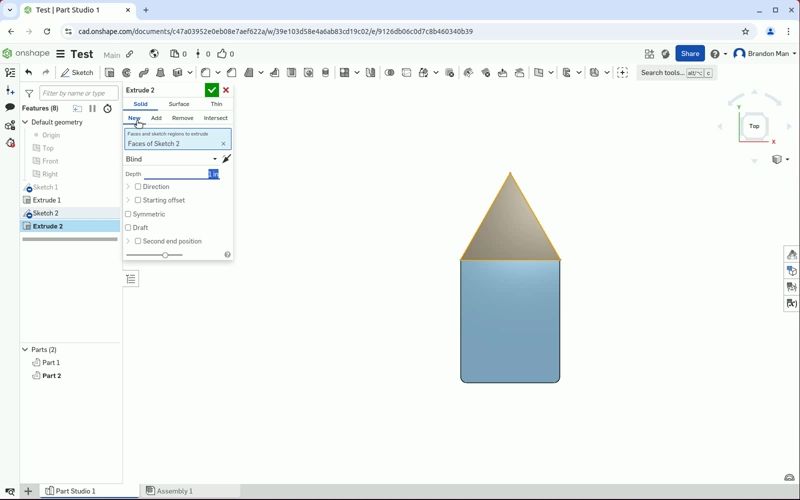
text(8.184)
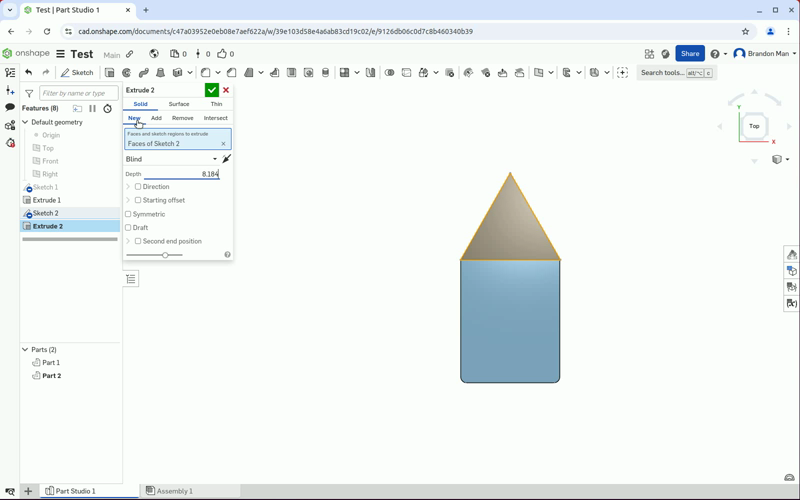
key(enter)
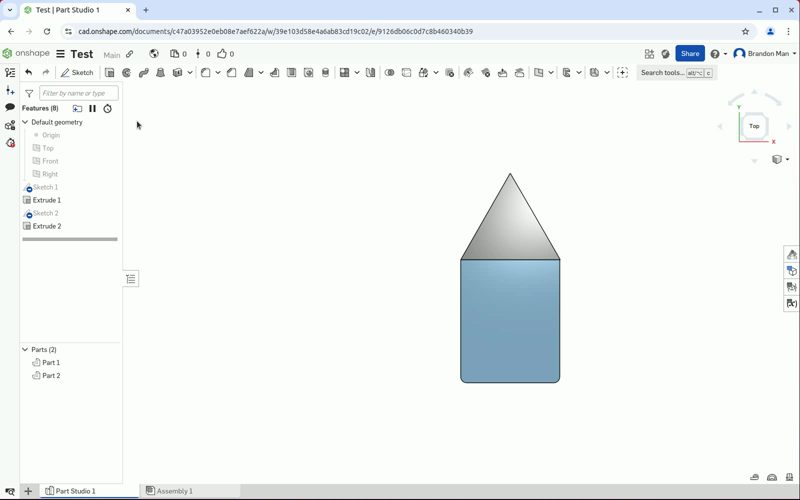
key(shift+h)
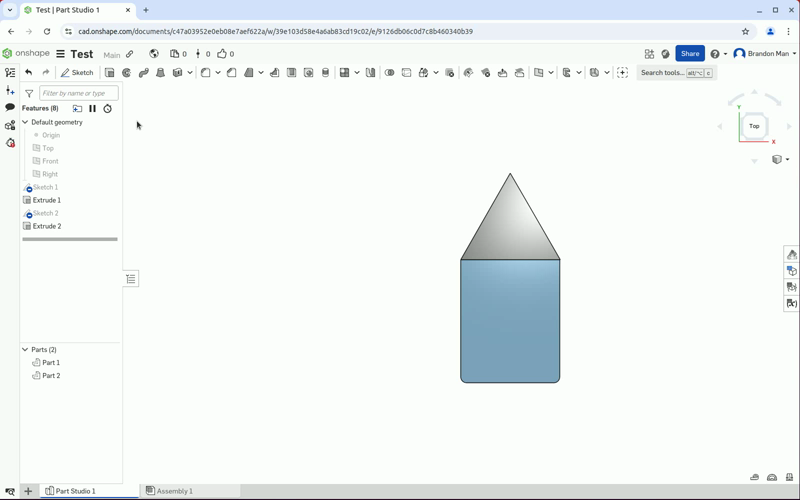
key(shift+h)
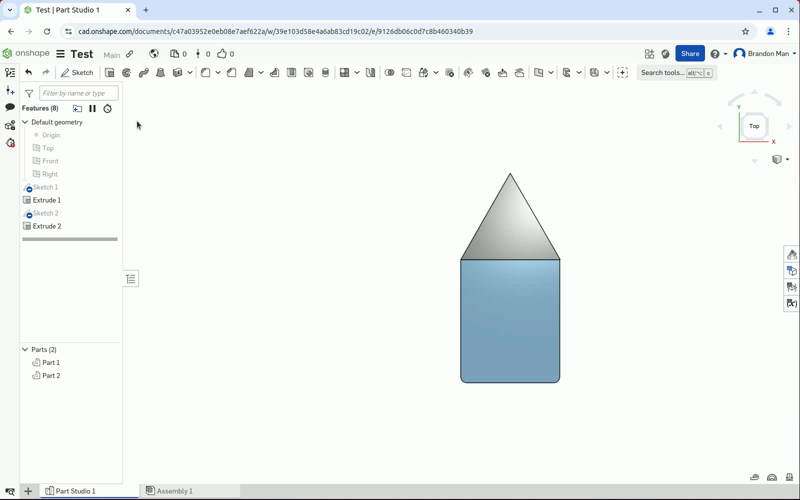
mouse_move(73, 189)
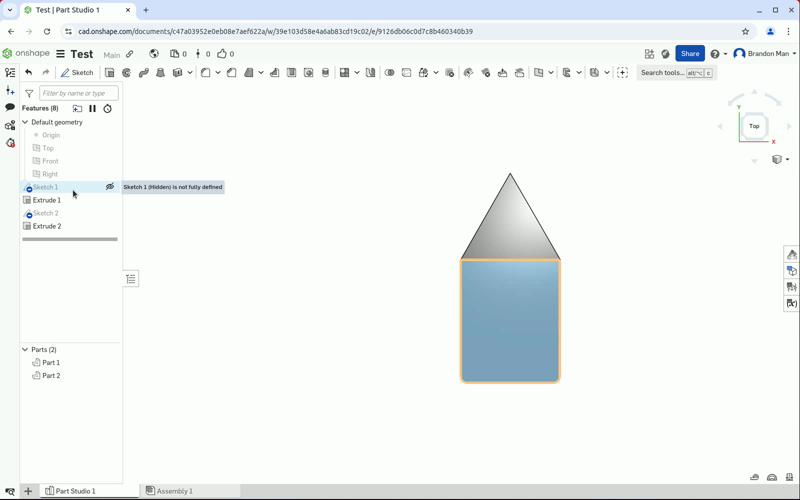
click(73, 189)
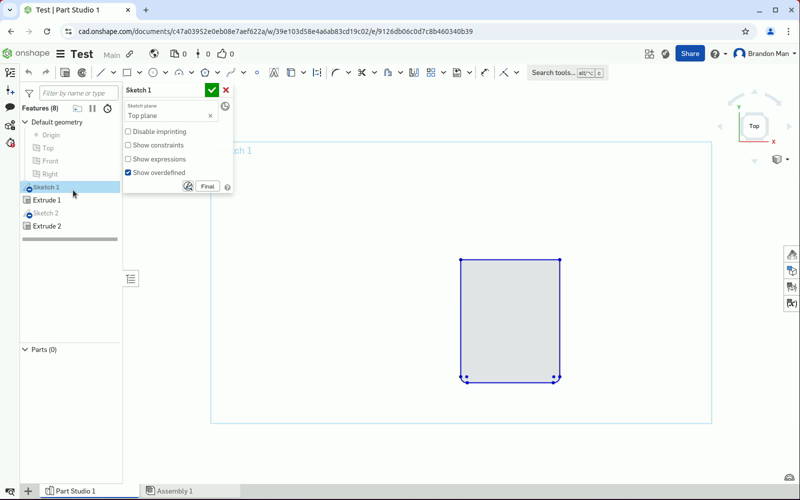
mouse_move(229, 92)
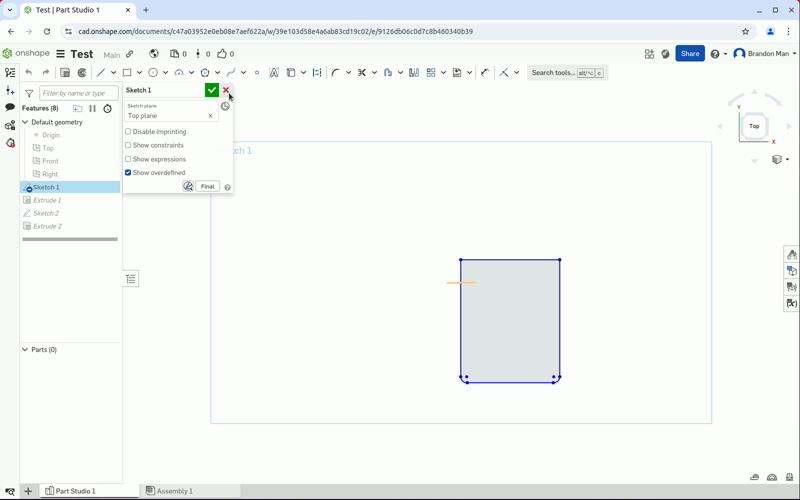
click(229, 92)
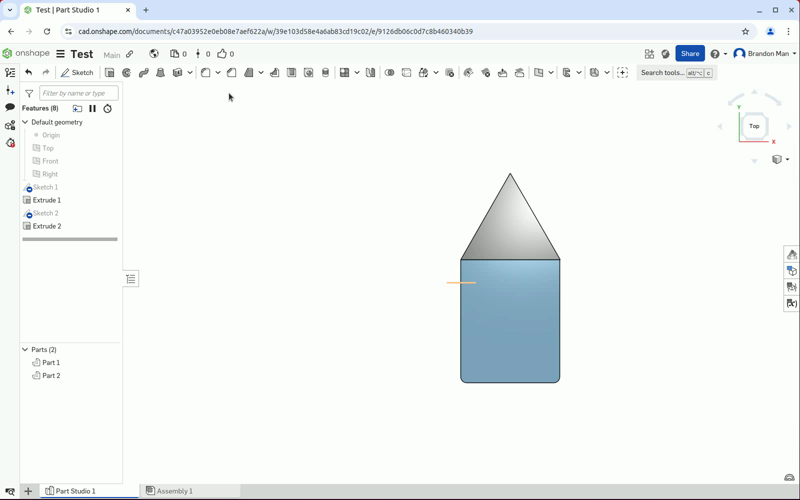
mouse_move(541, 75)
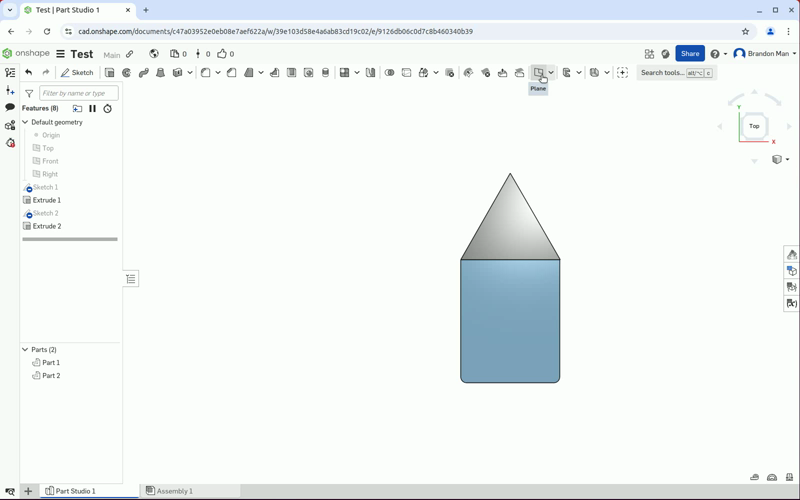
click(541, 75)
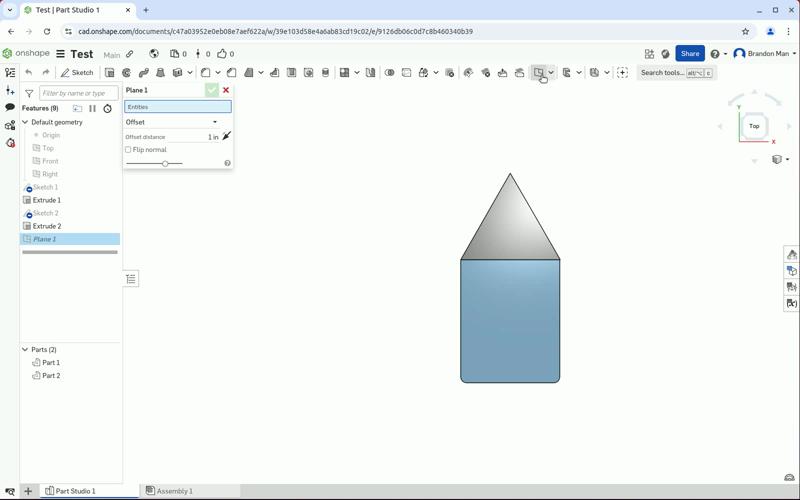
mouse_move(73, 150)
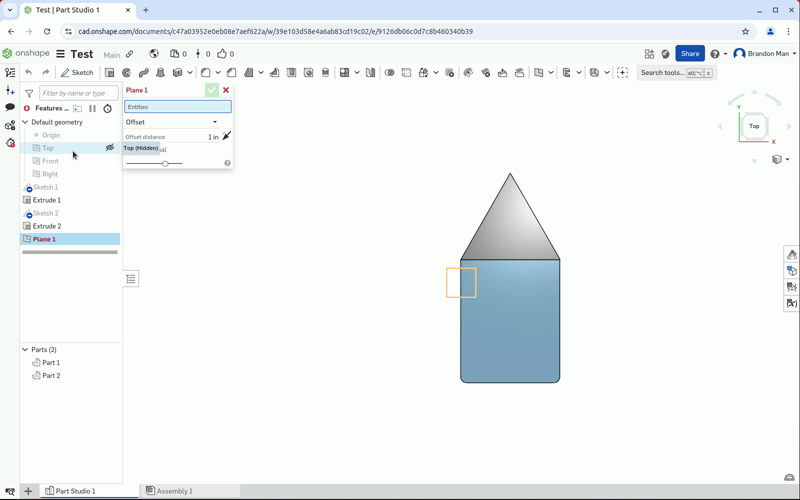
click(73, 150)
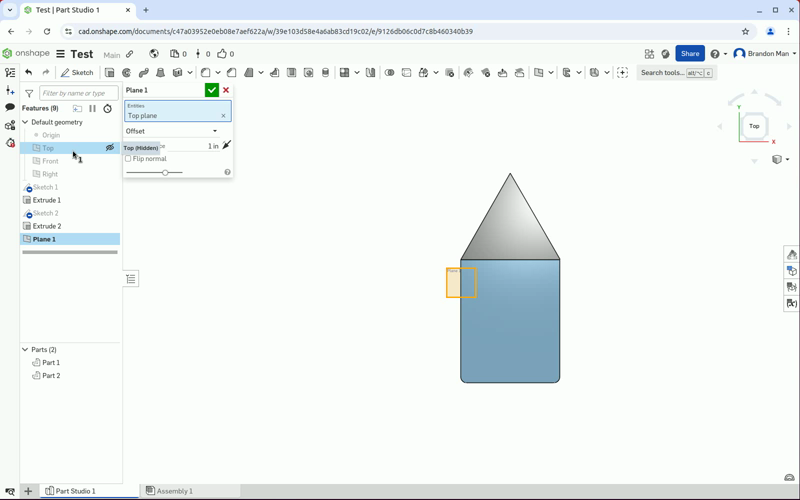
key(tab, 2)
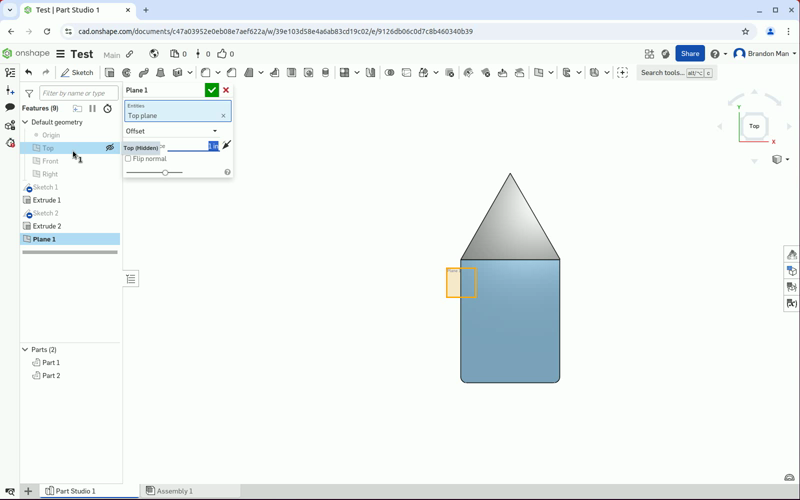
text(8.196)
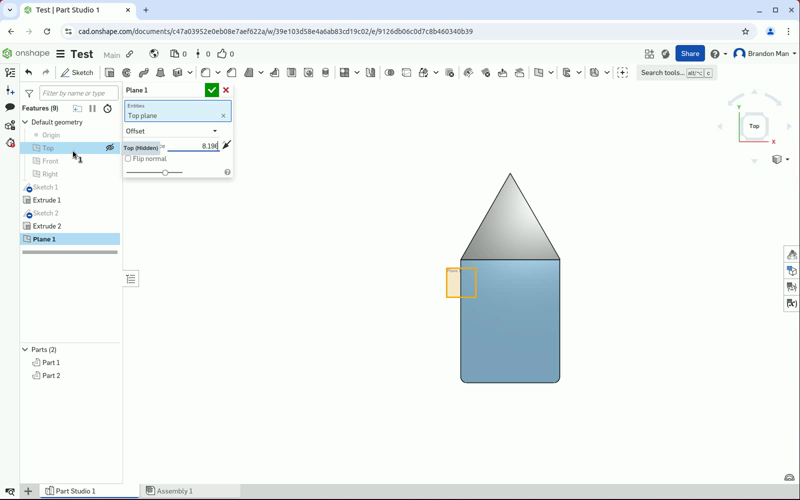
key(enter, 2)
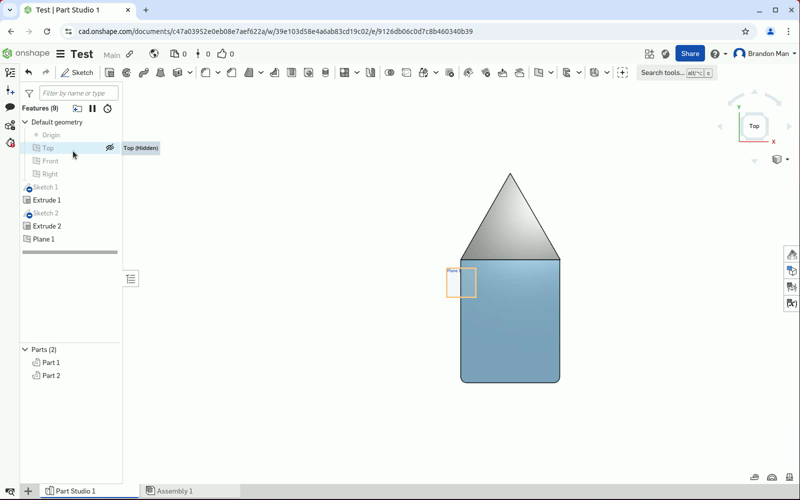
key(shift+s)
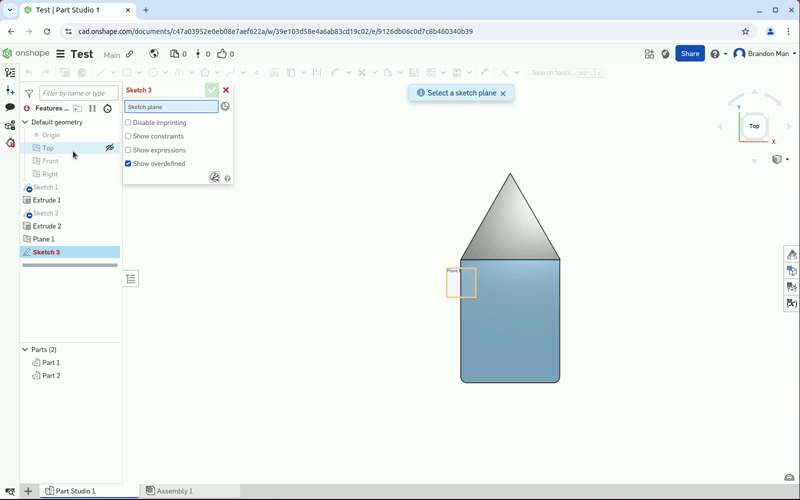
mouse_move(73, 241)
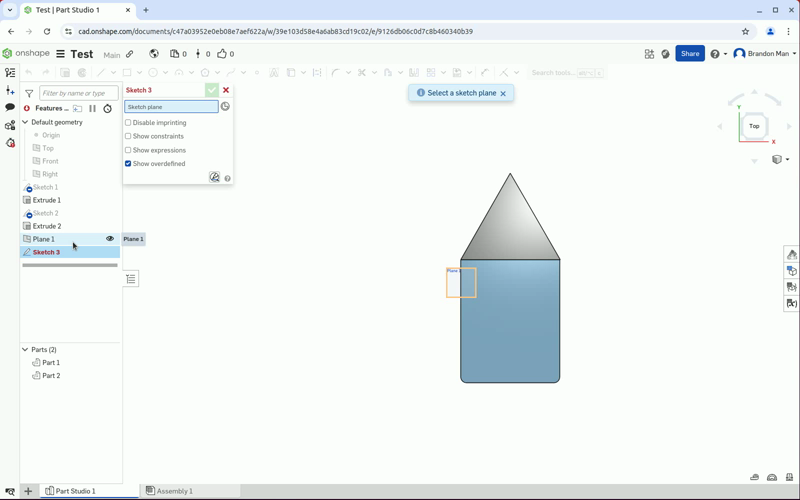
click(73, 241)
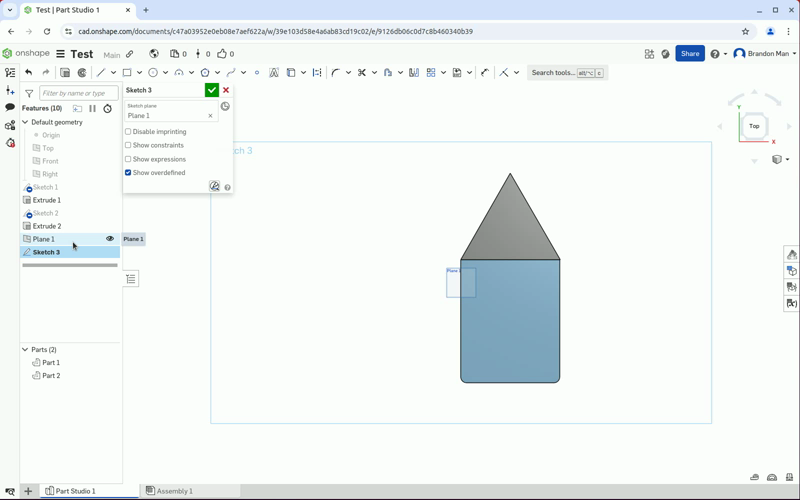
mouse_move(73, 352)
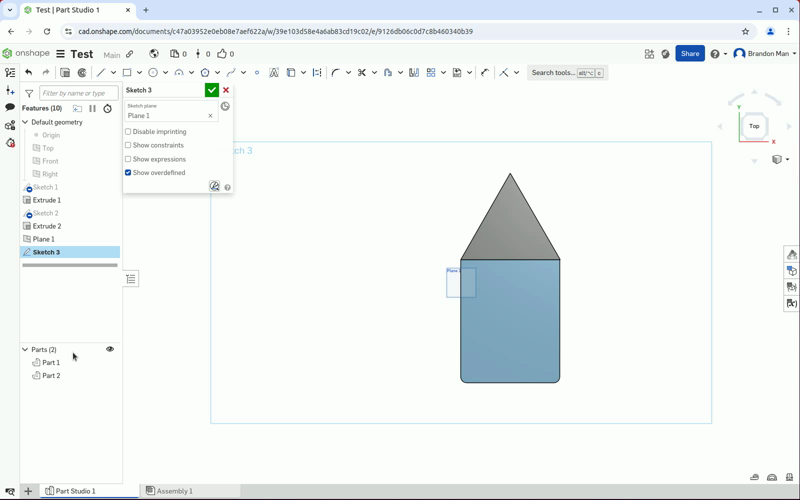
key(y)
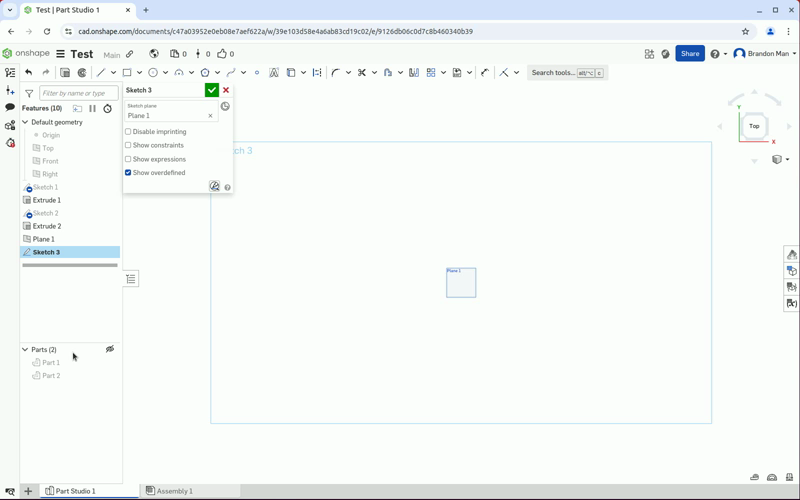
key(l)
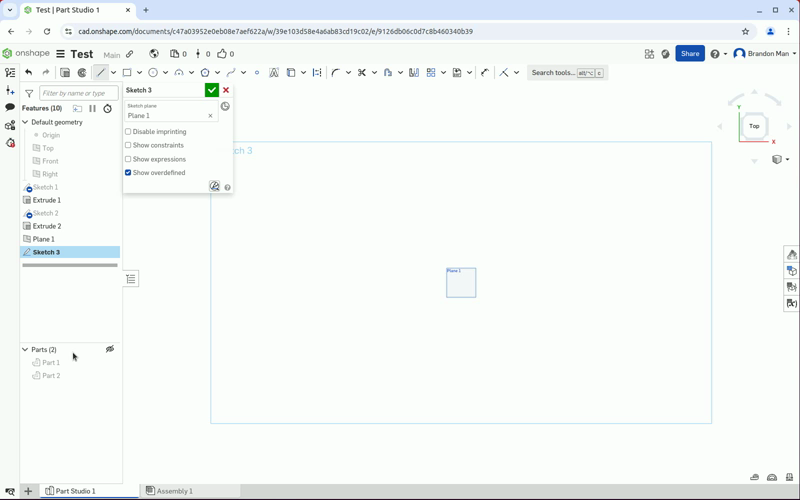
key_down(shift)
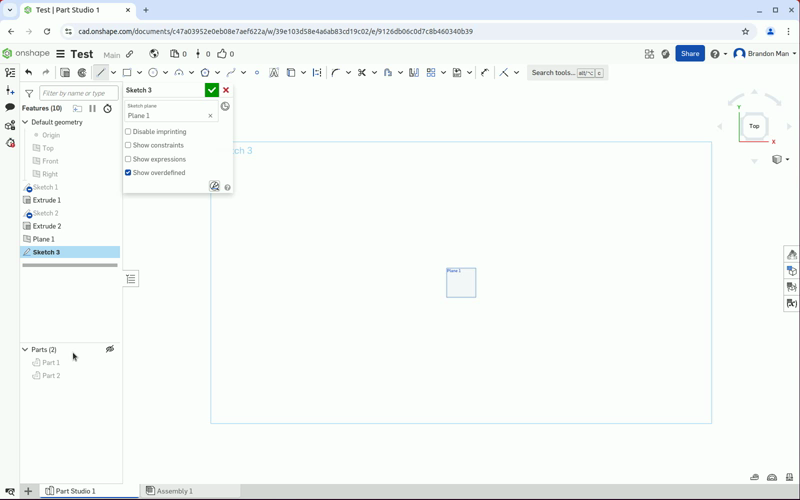
mouse_move(467, 372)
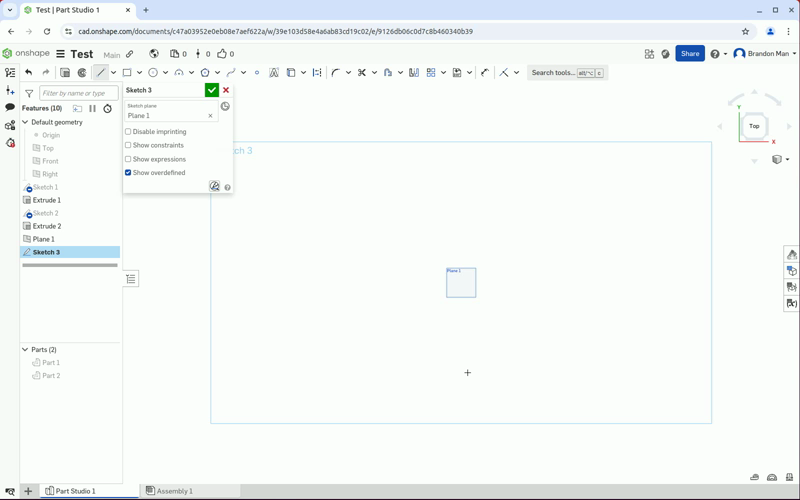
click(467, 372)
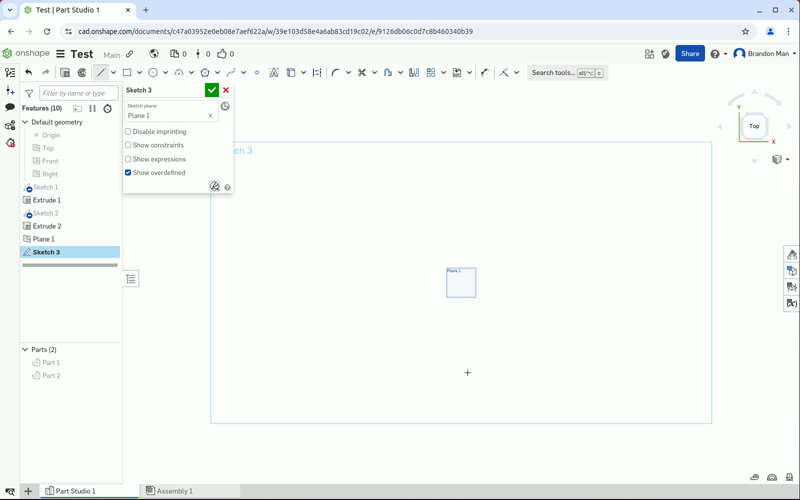
key_up(shift)
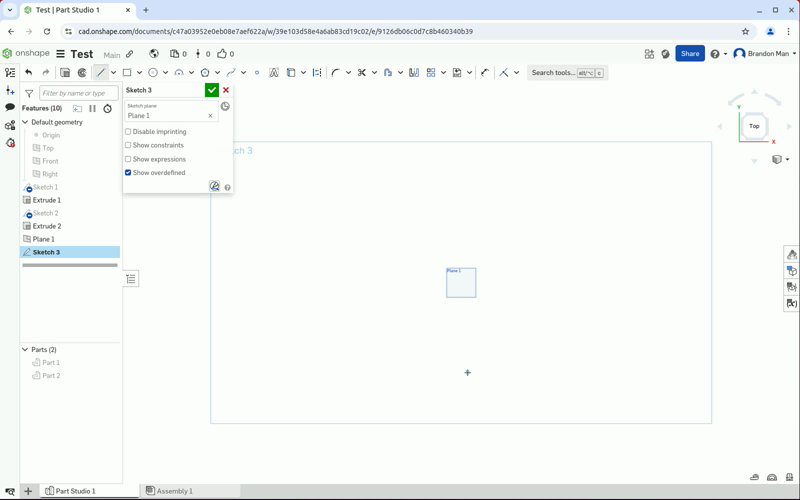
key_down(shift)
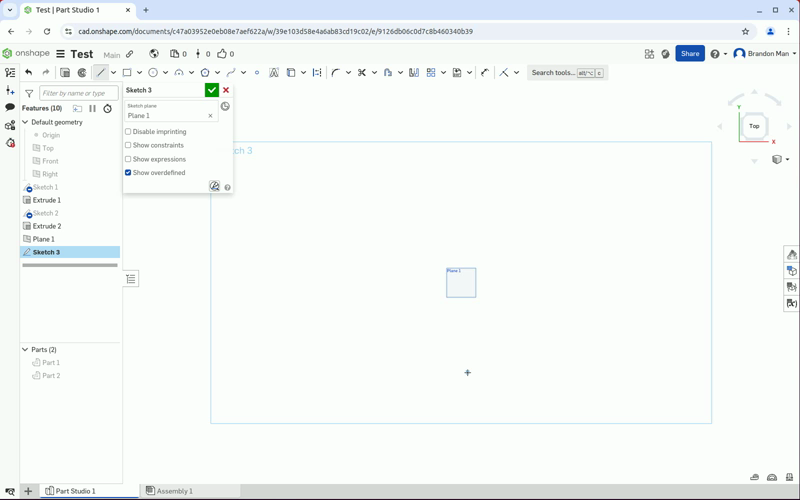
mouse_move(551, 372)
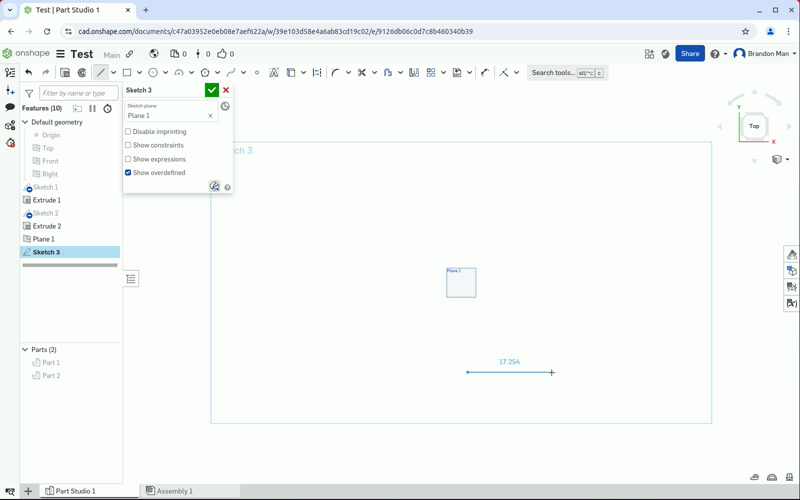
click(551, 372)
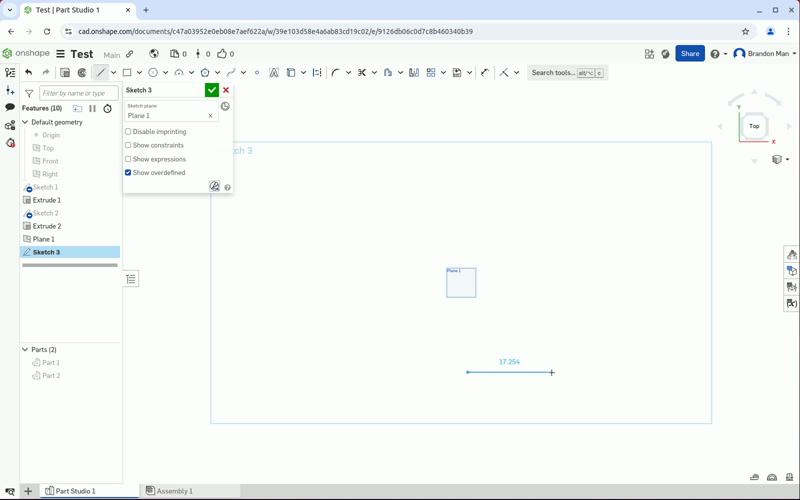
key_up(shift)
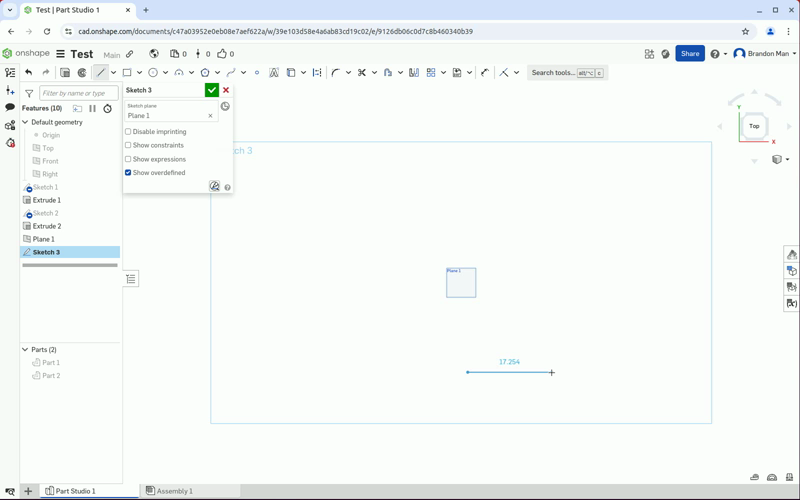
key_down(shift)
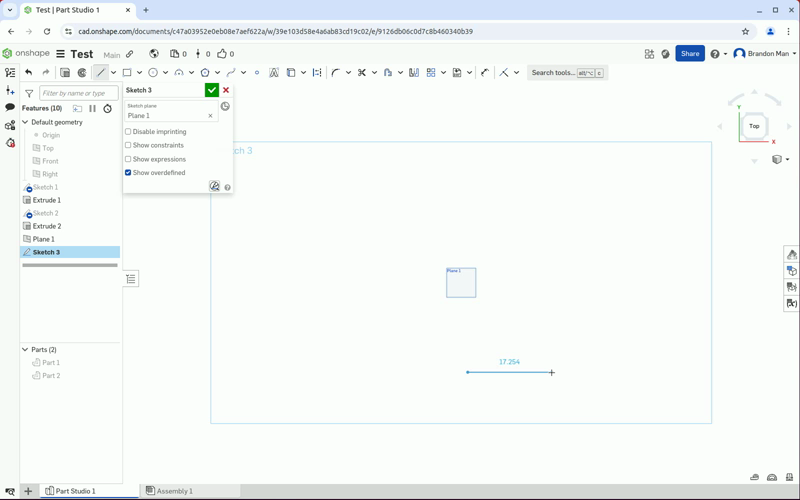
mouse_move(551, 263)
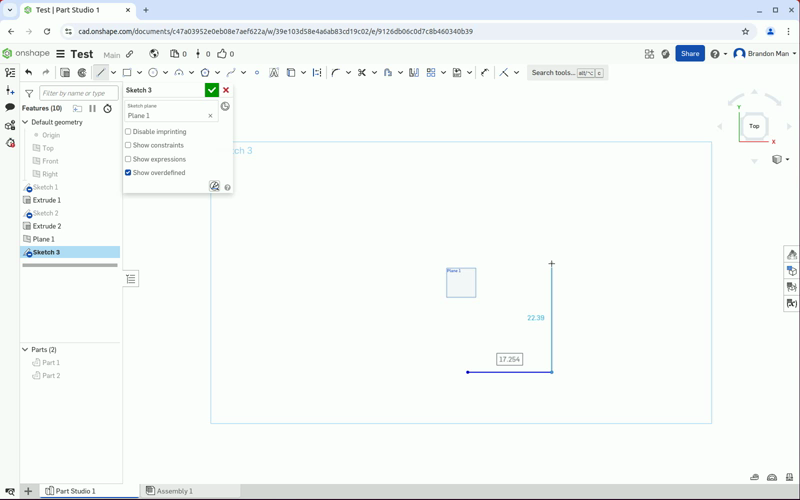
click(551, 263)
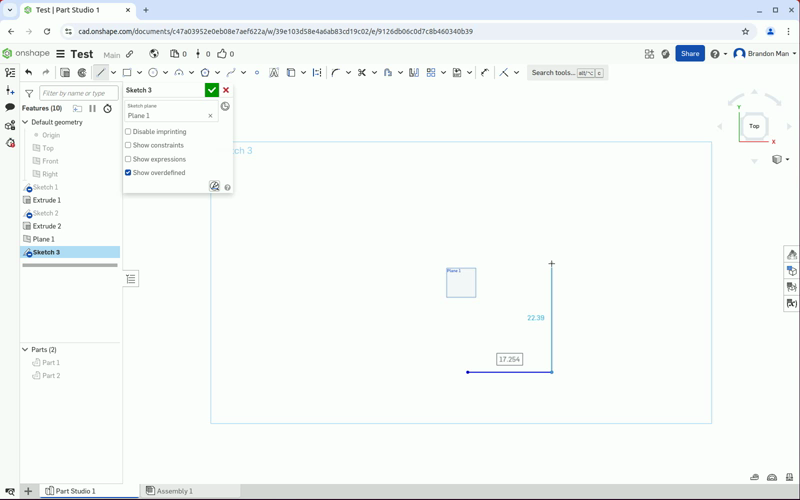
key_up(shift)
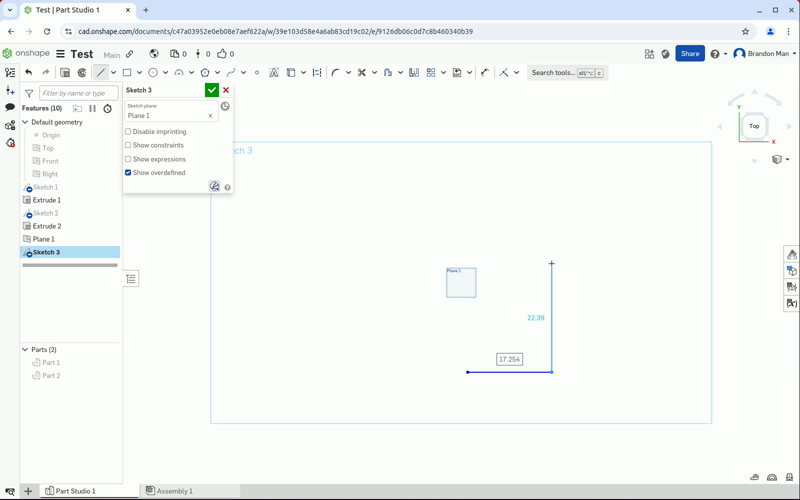
key_down(shift)
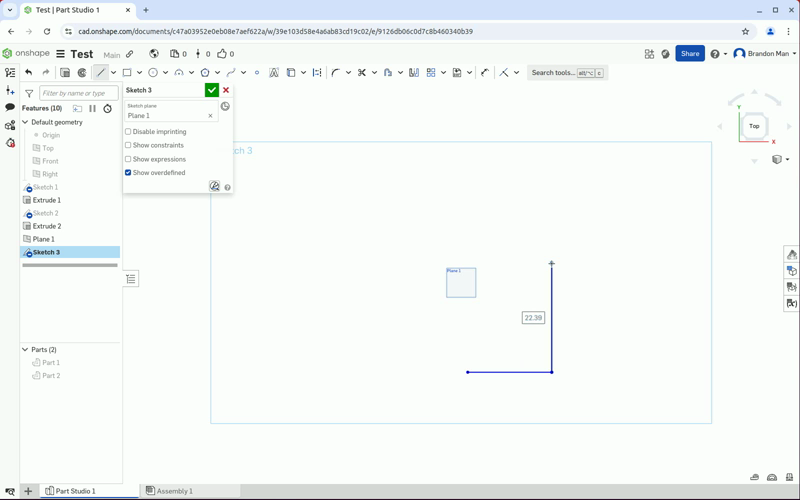
mouse_move(467, 263)
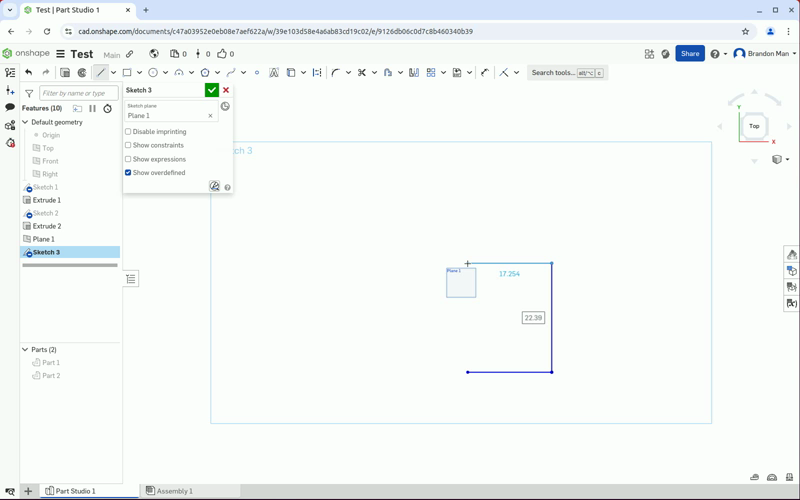
click(467, 263)
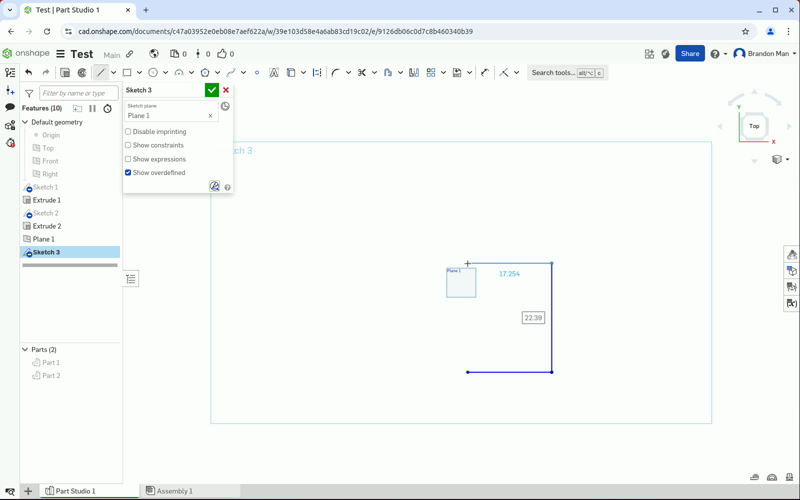
key_up(shift)
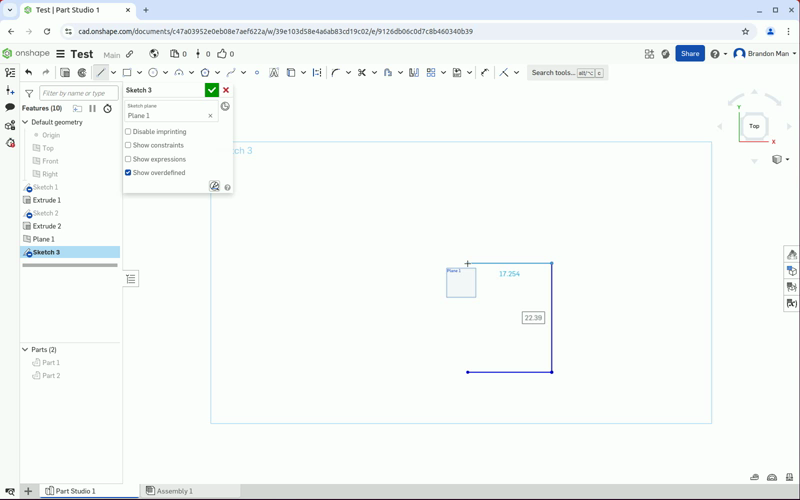
key_down(shift)
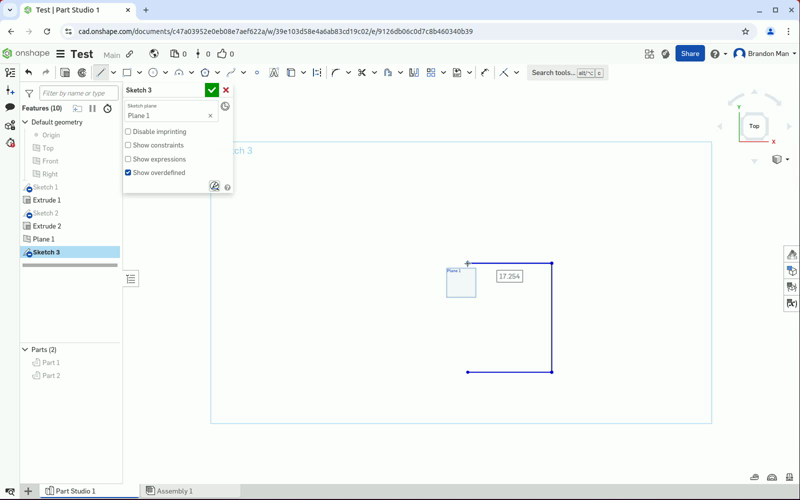
mouse_move(467, 372)
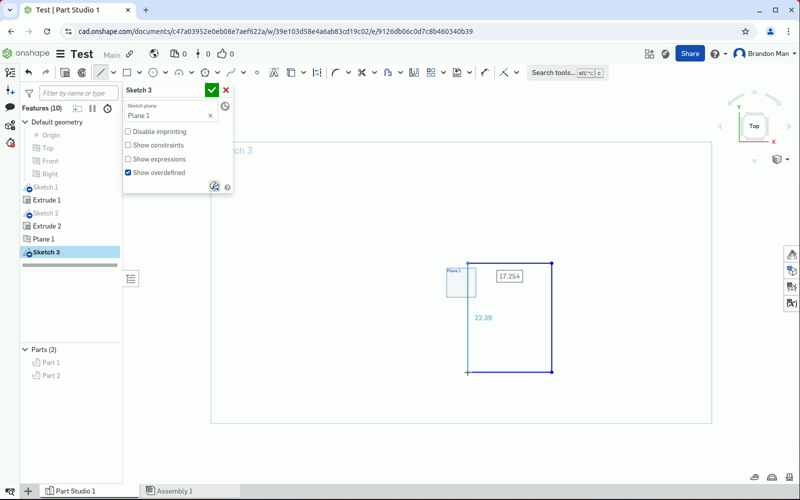
key_up(shift)
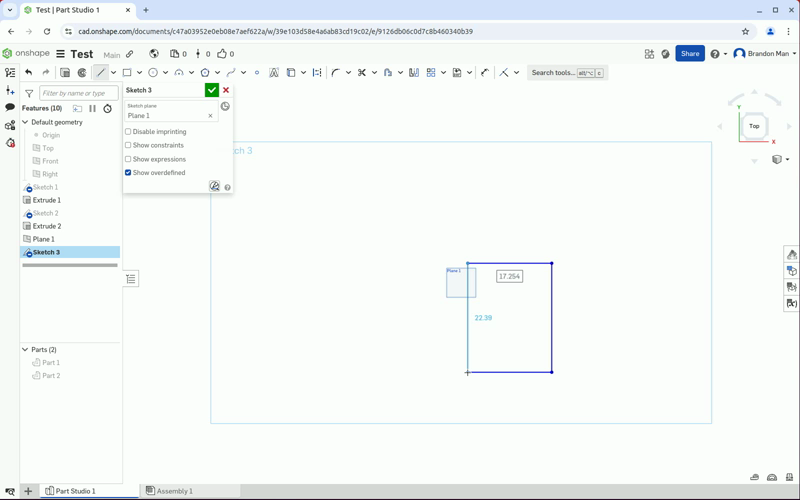
click(467, 372)
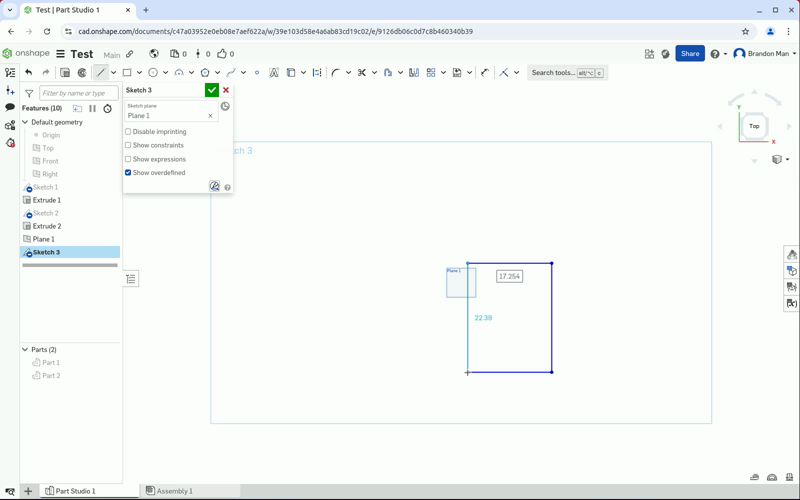
key(esc)
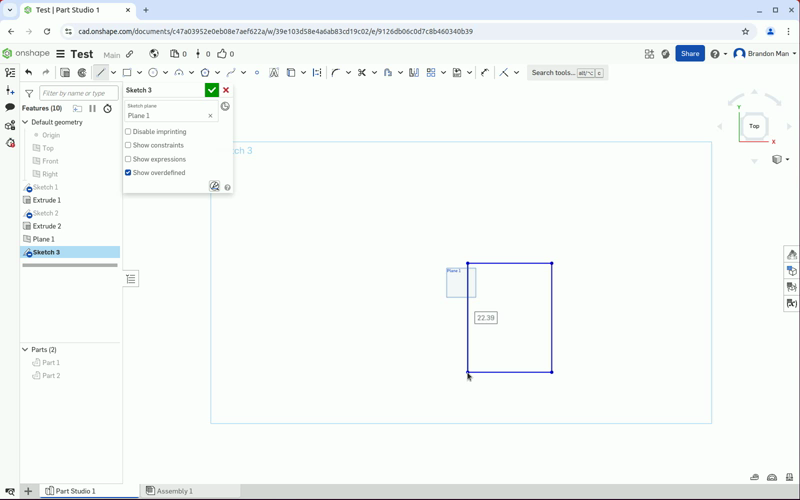
mouse_move(544, 333)
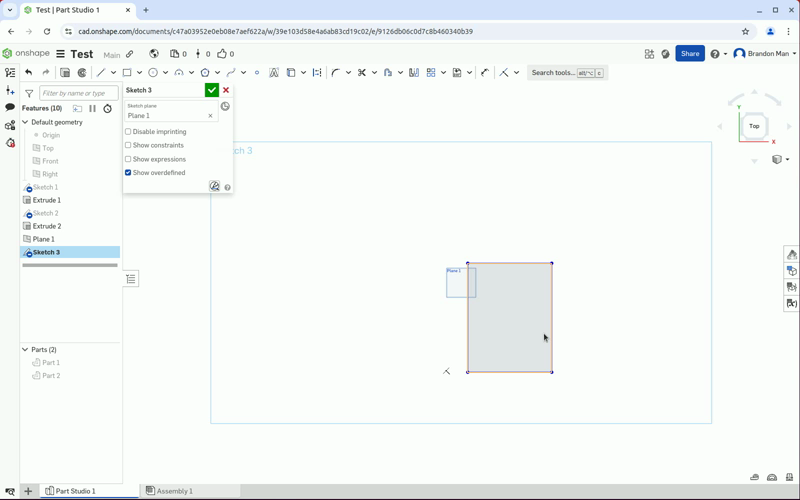
click(544, 333)
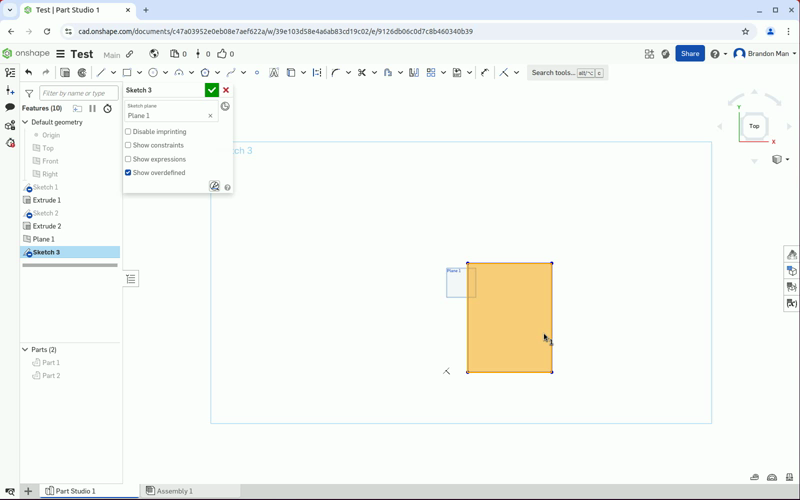
mouse_move(73, 352)
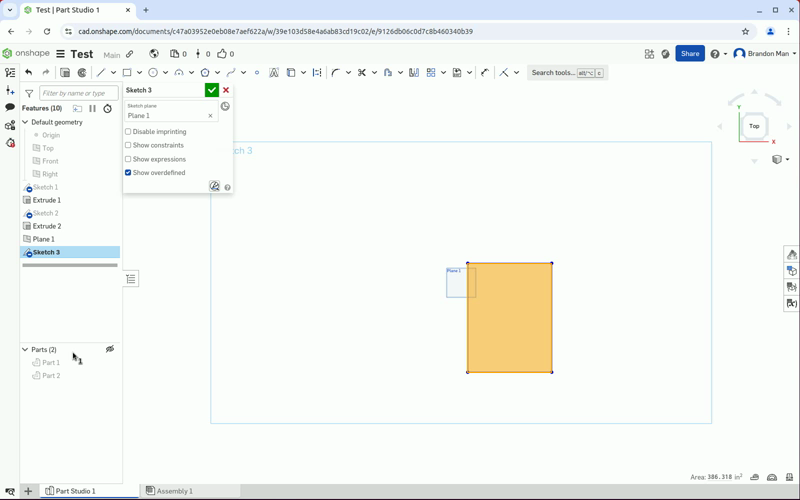
key(shift+y)
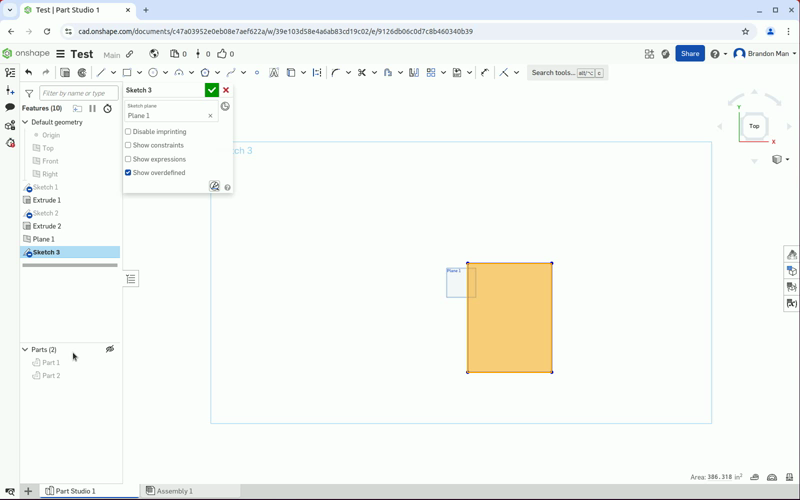
key(shift+e)
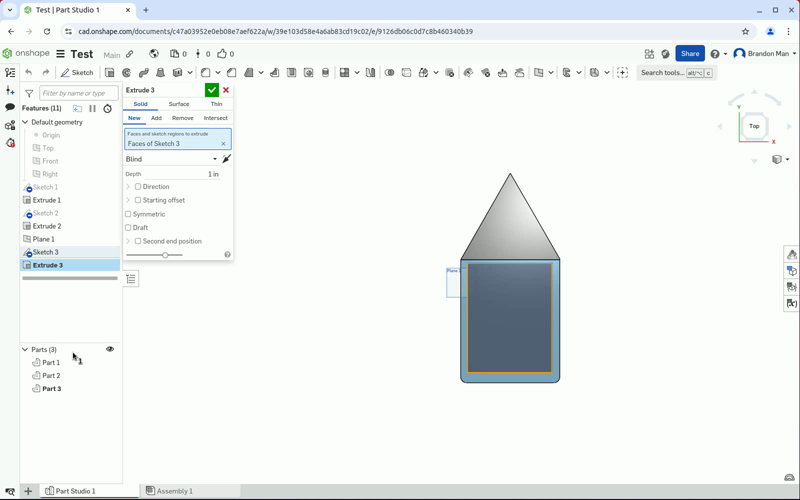
mouse_move(143, 106)
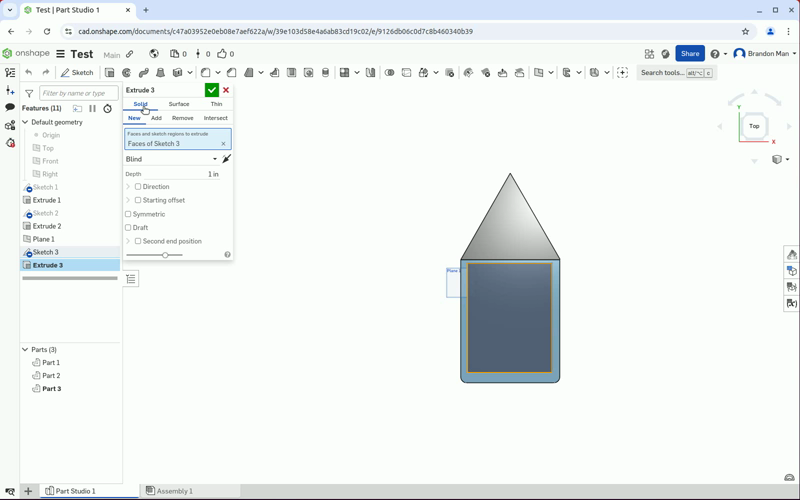
click(143, 106)
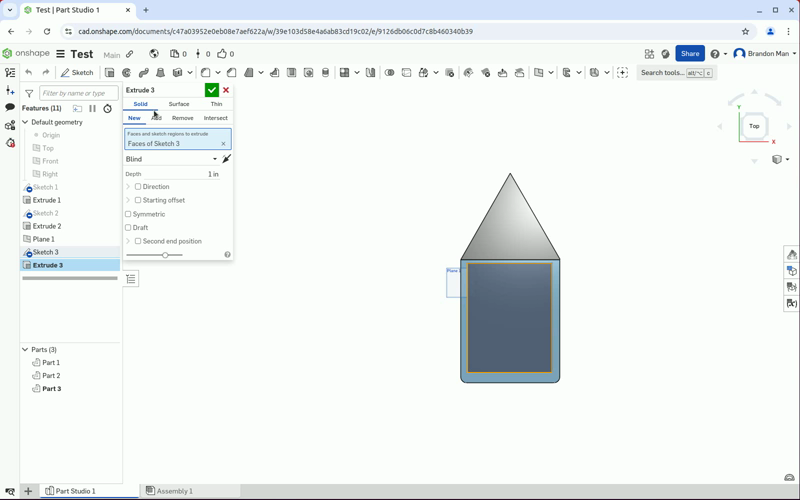
mouse_move(186, 120)
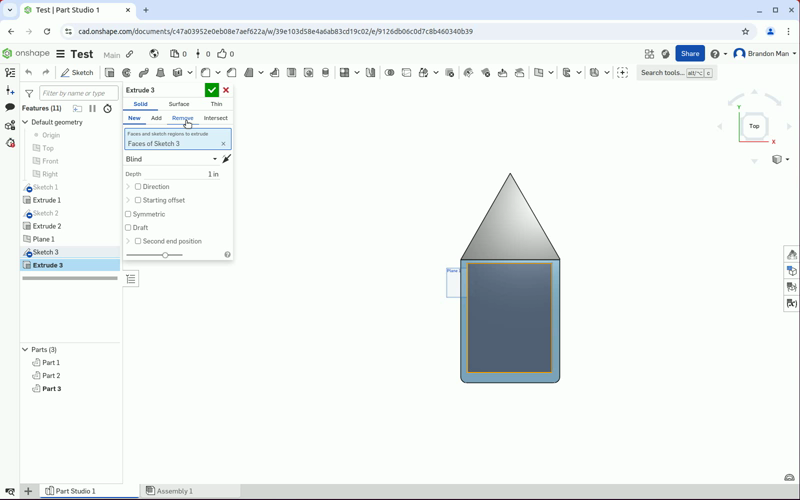
click(186, 120)
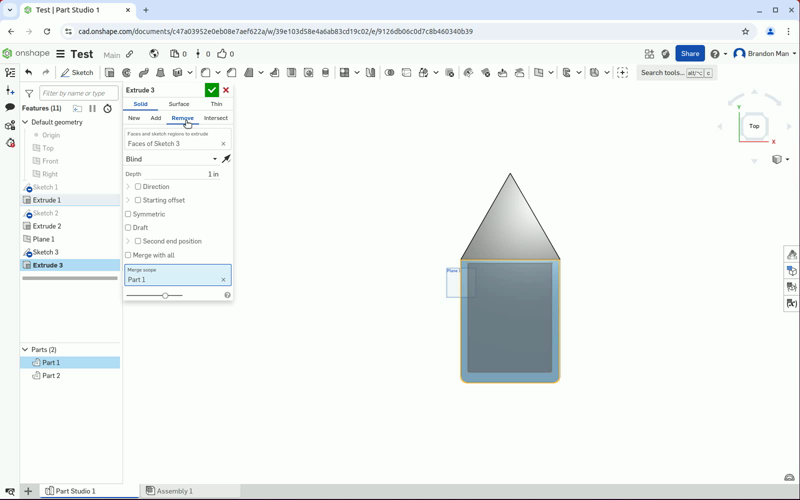
key(tab, 4)
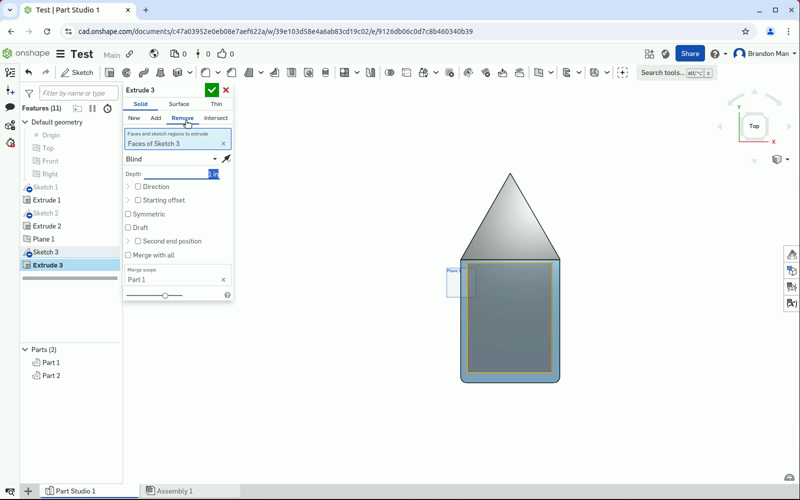
text(0.963)
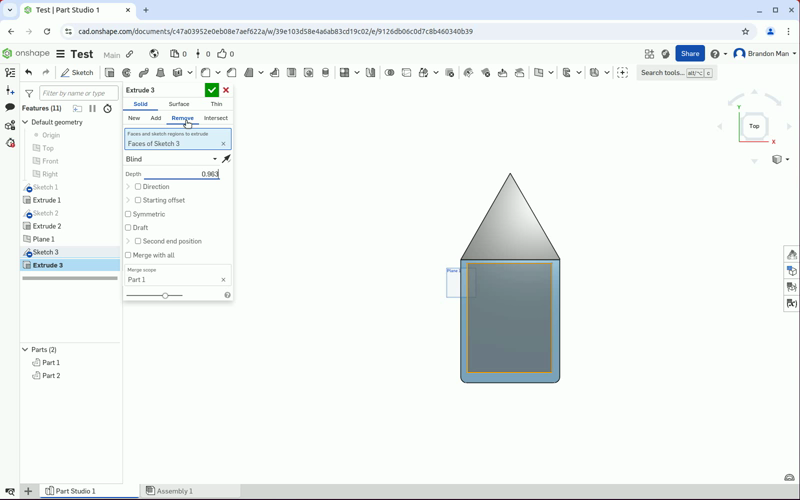
key(tab, 6)
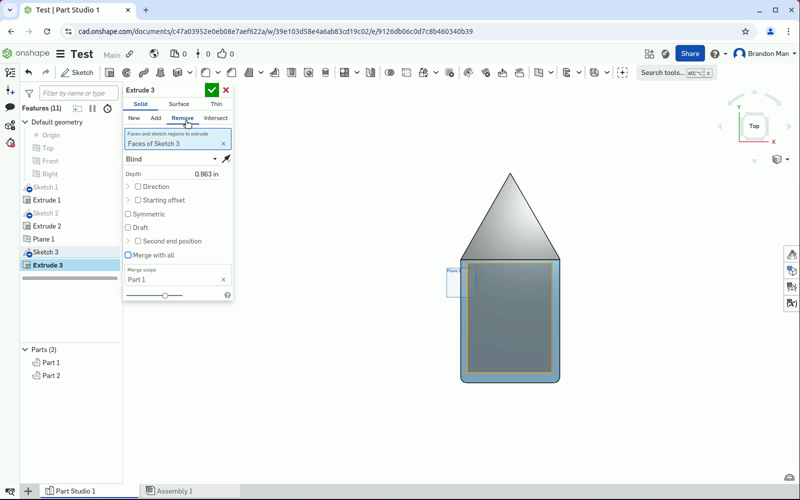
key(space)
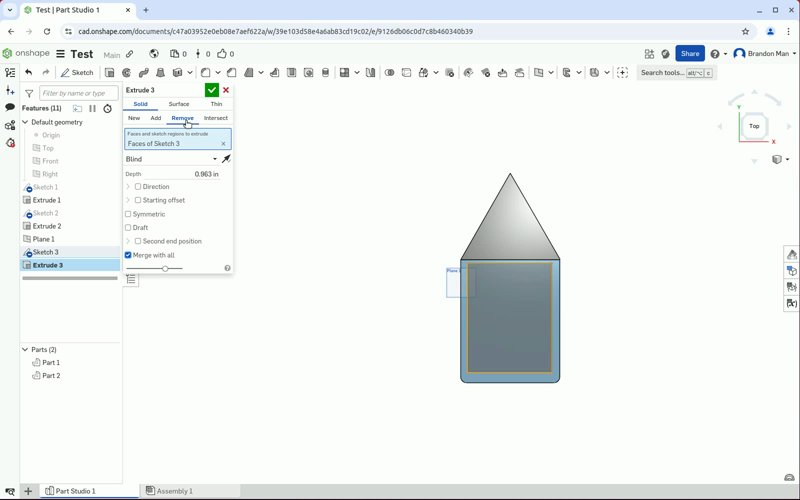
key(enter)
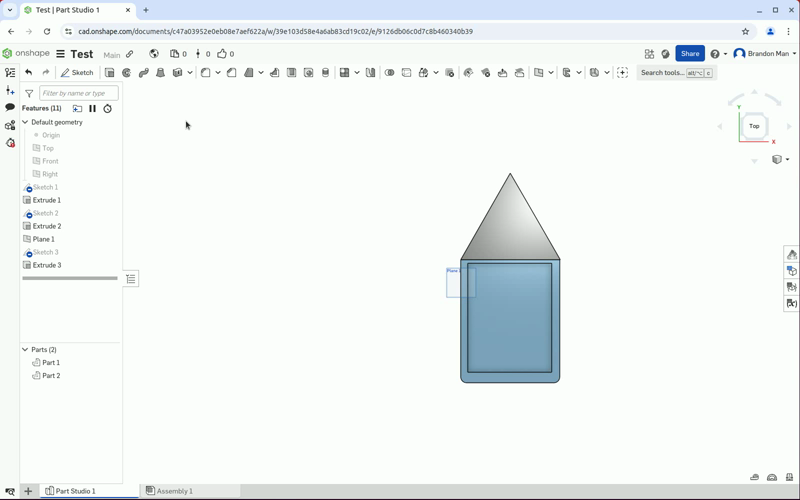
key(shift+h)
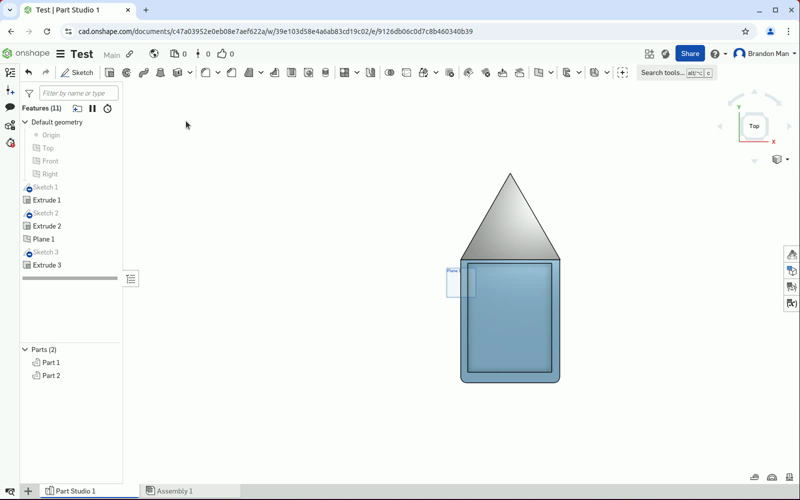
key(shift+h)
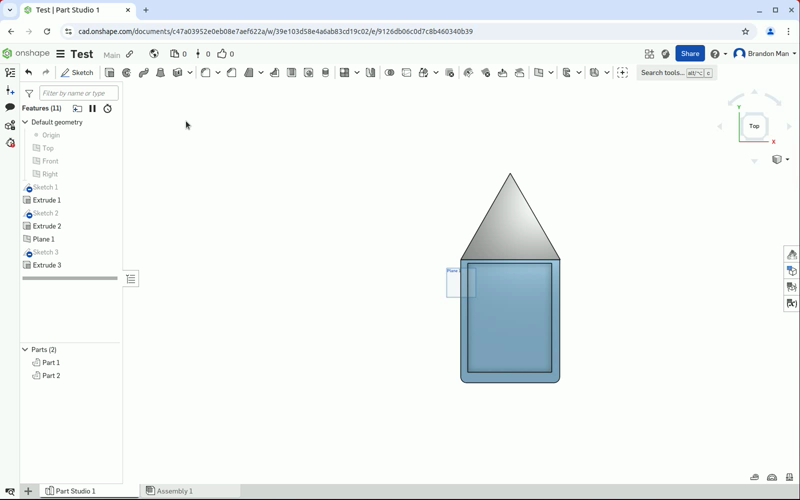
mouse_move(73, 189)
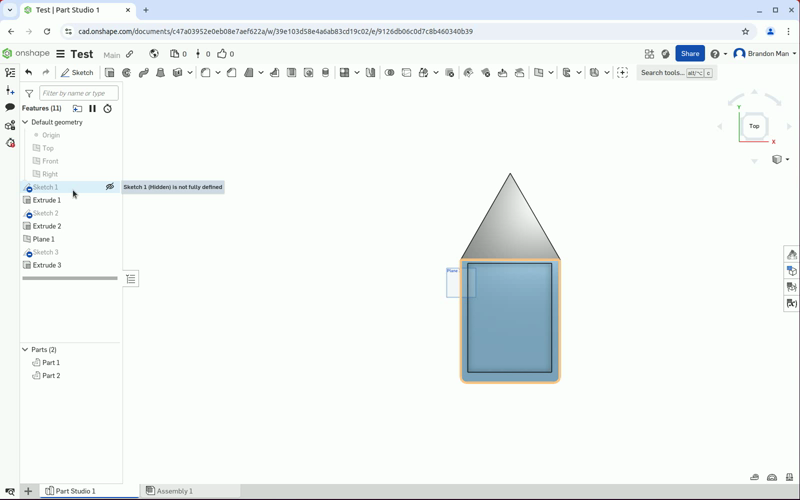
click(73, 189)
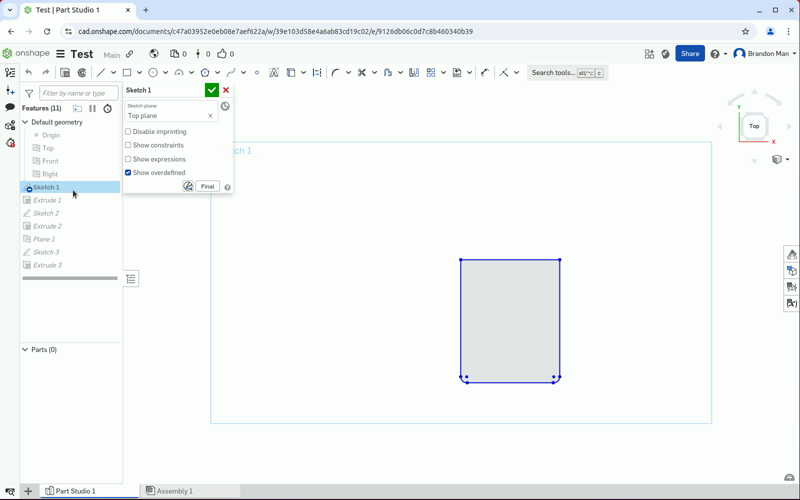
mouse_move(229, 92)
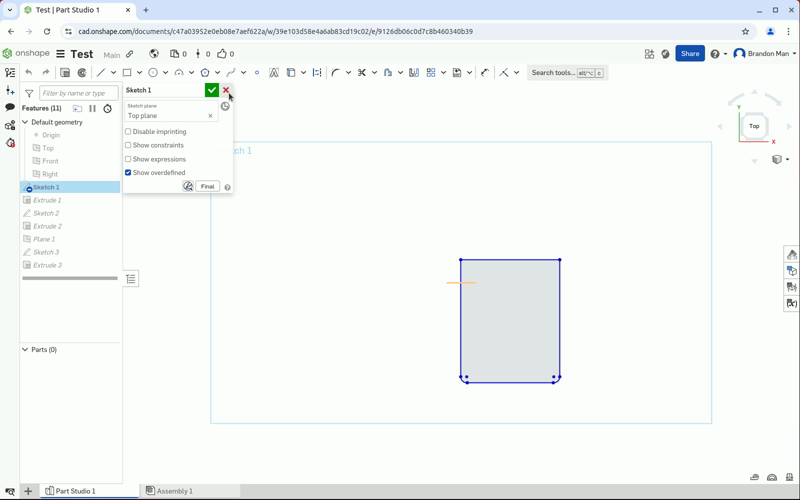
click(229, 92)
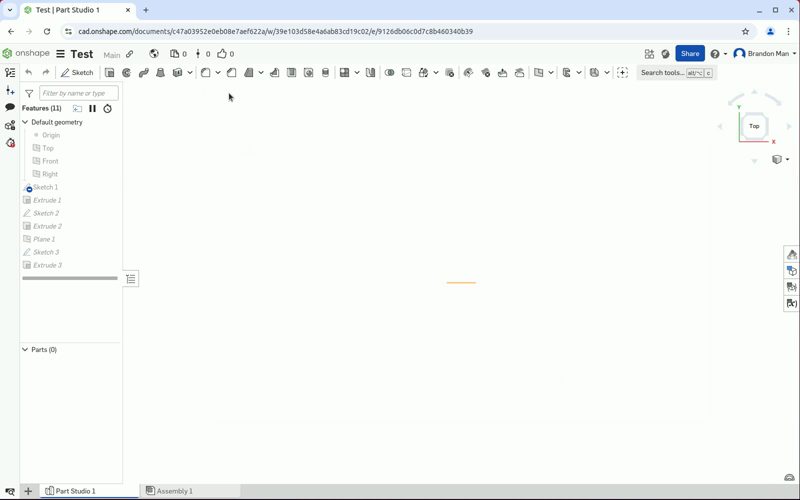
key(shift+s)
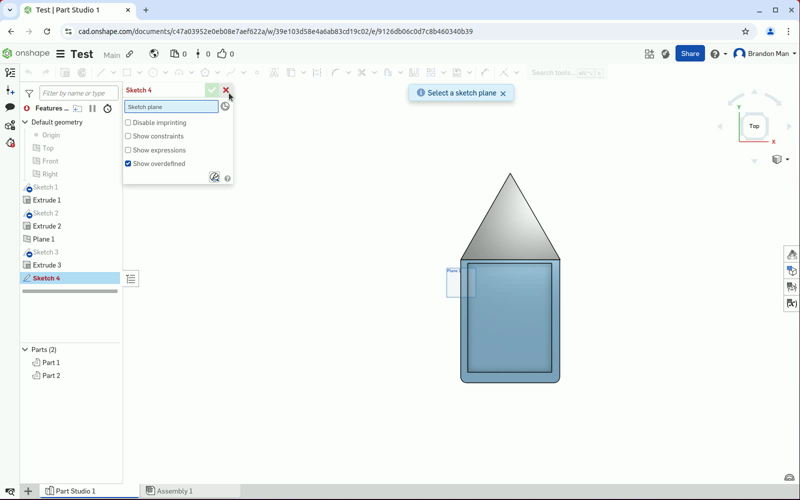
mouse_move(73, 241)
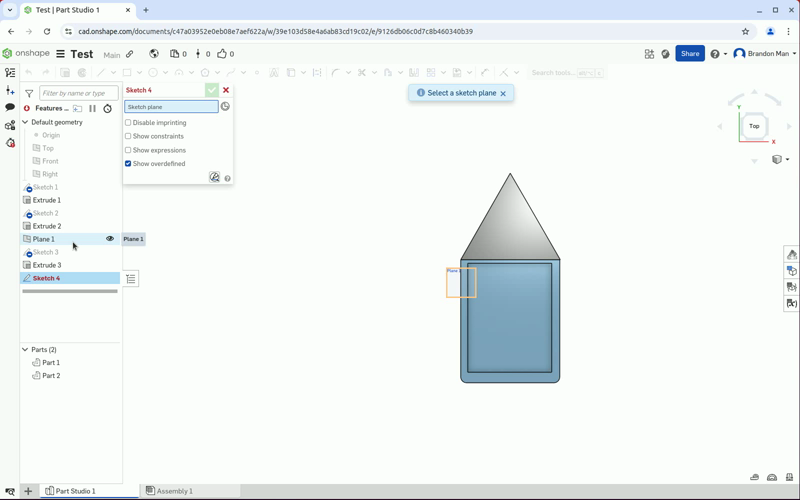
click(73, 241)
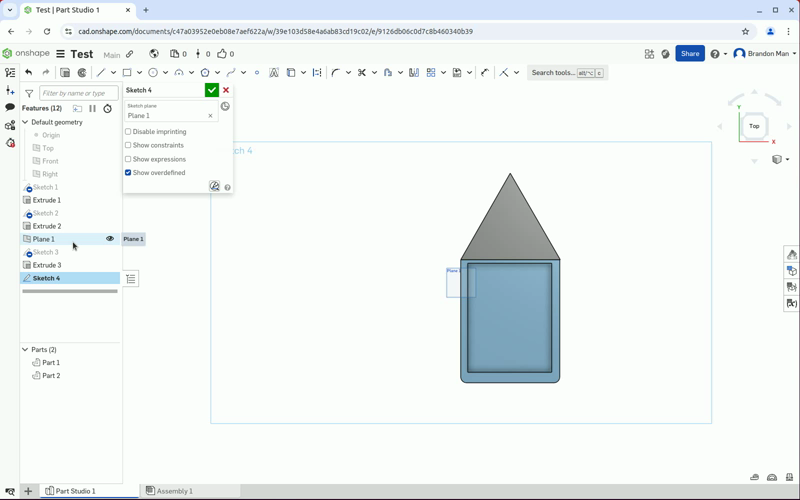
mouse_move(73, 352)
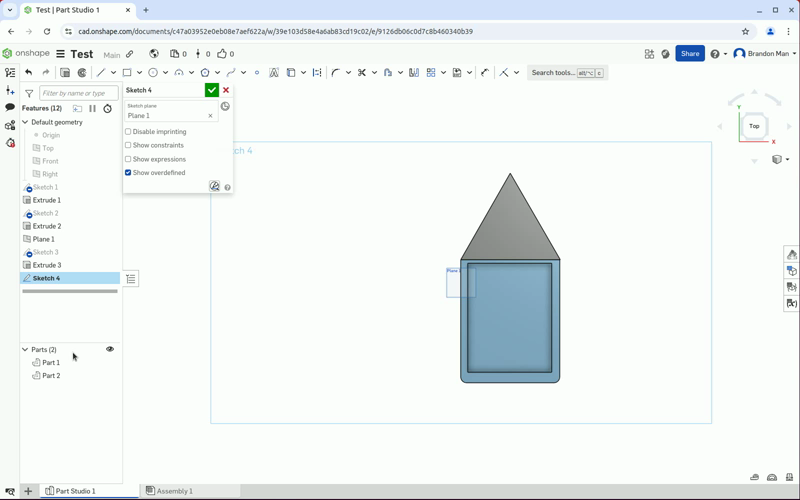
key(y)
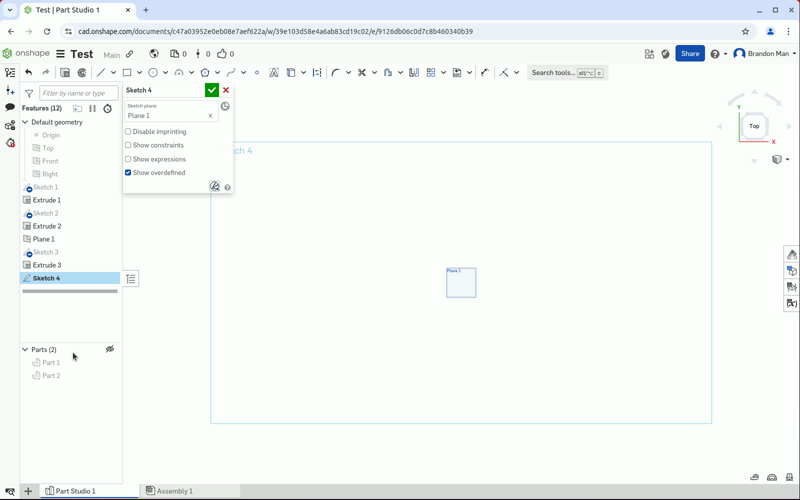
key(l)
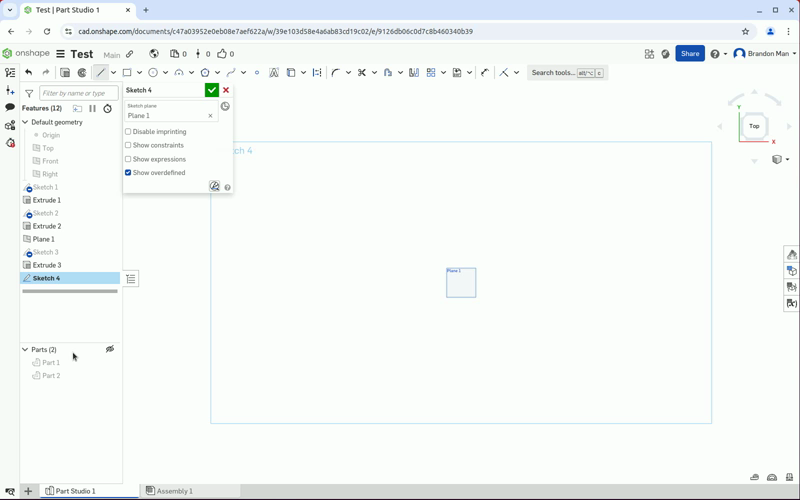
key_down(shift)
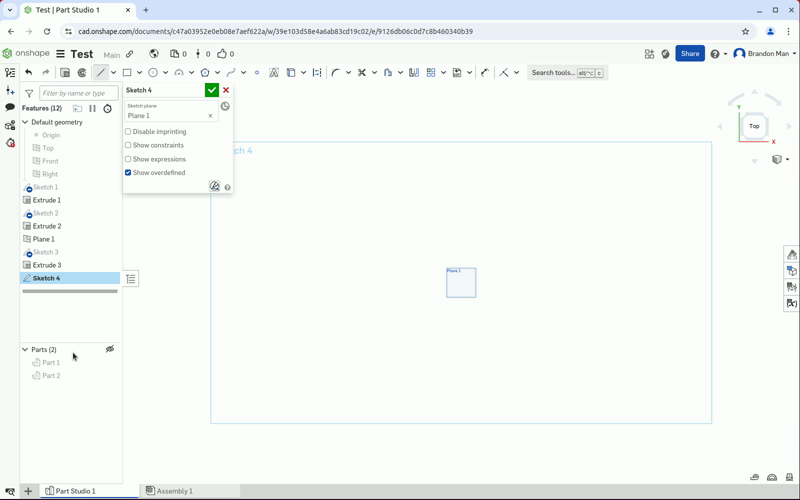
mouse_move(467, 254)
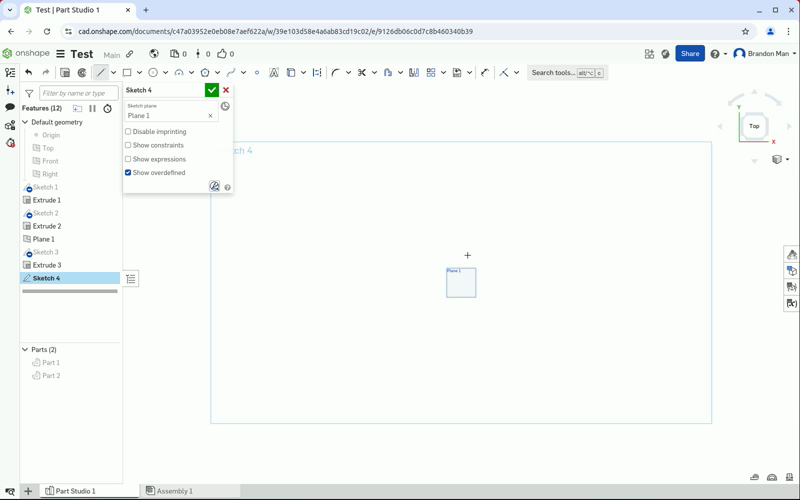
click(467, 254)
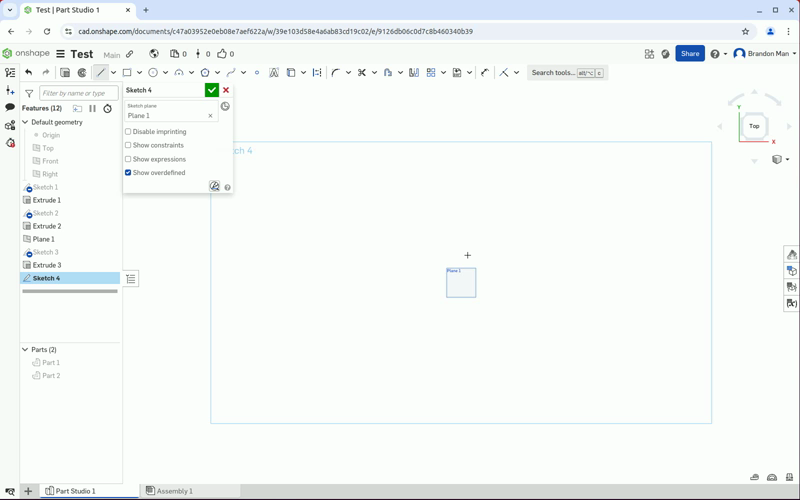
key_up(shift)
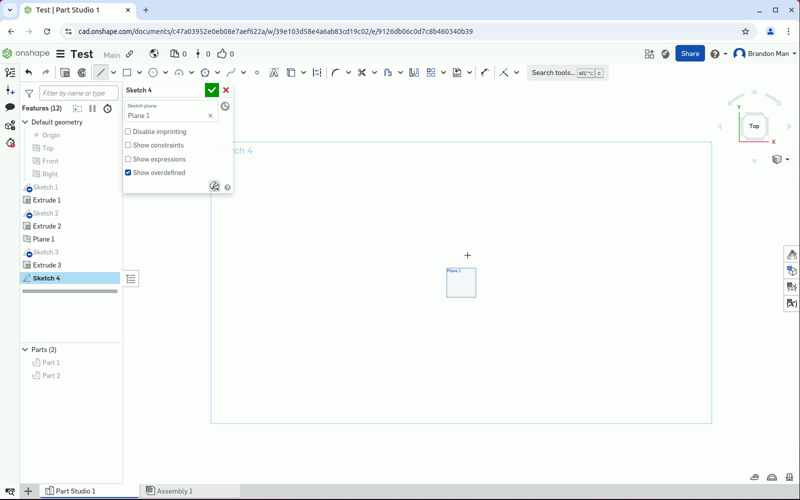
key_down(shift)
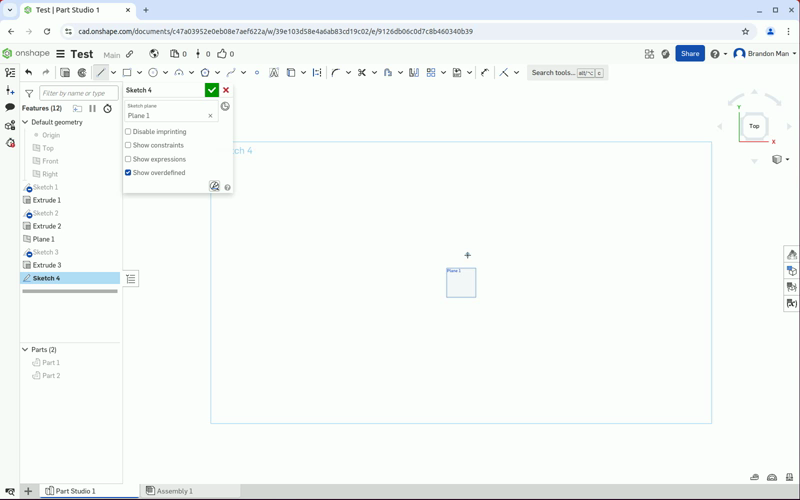
mouse_move(552, 254)
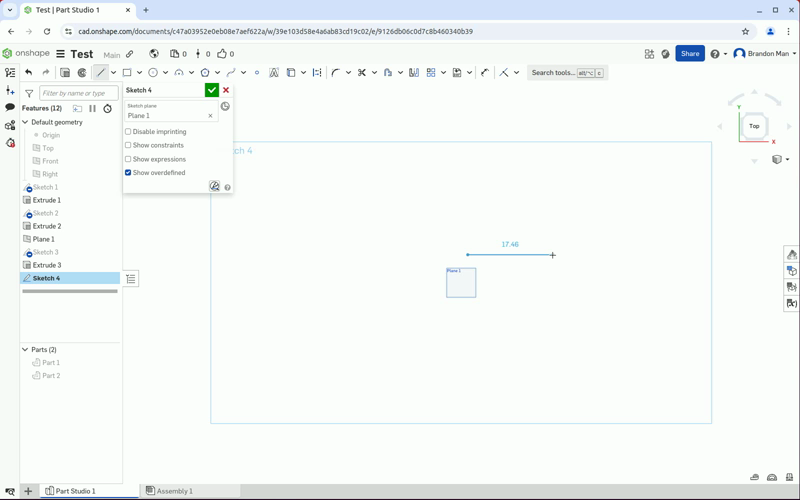
click(552, 254)
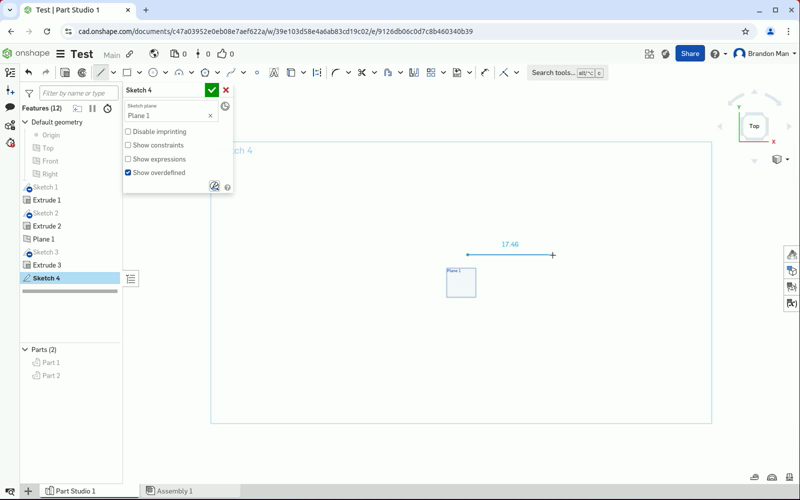
key_up(shift)
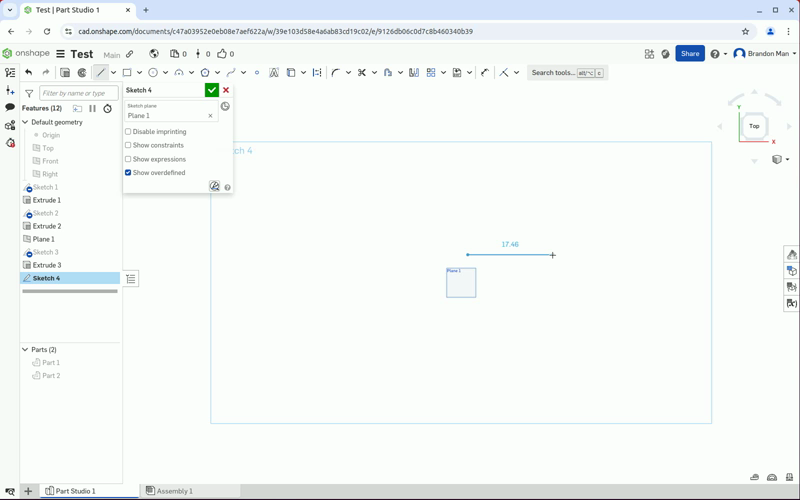
key_down(shift)
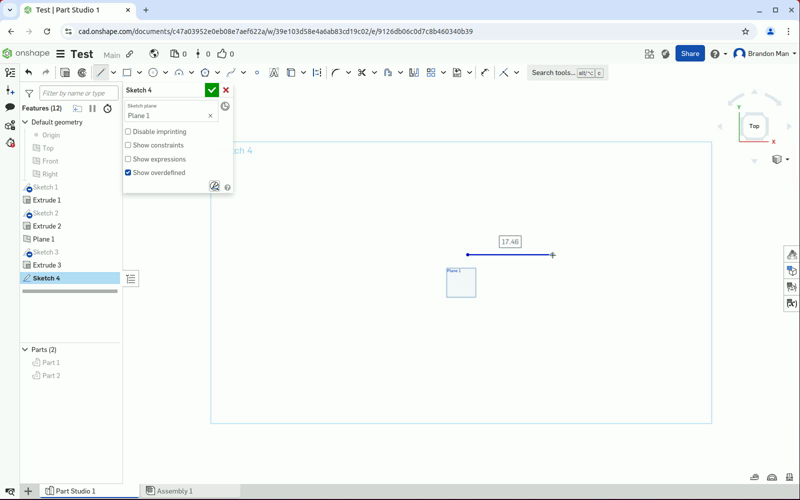
mouse_move(510, 181)
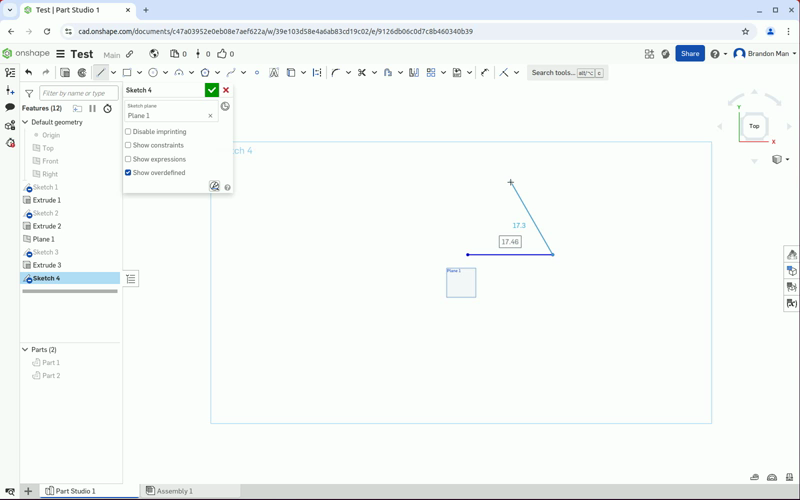
click(510, 181)
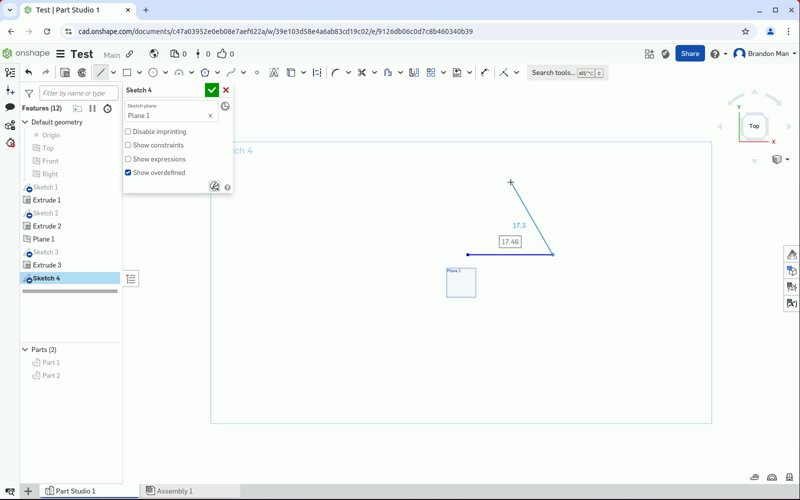
key_up(shift)
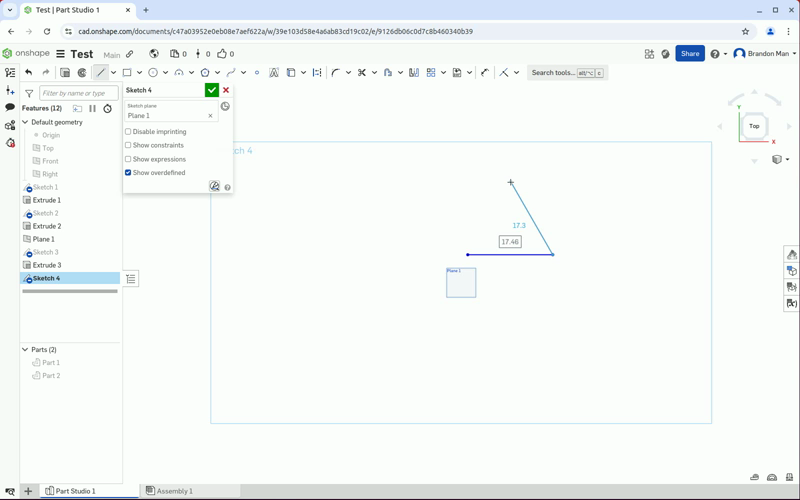
key_down(shift)
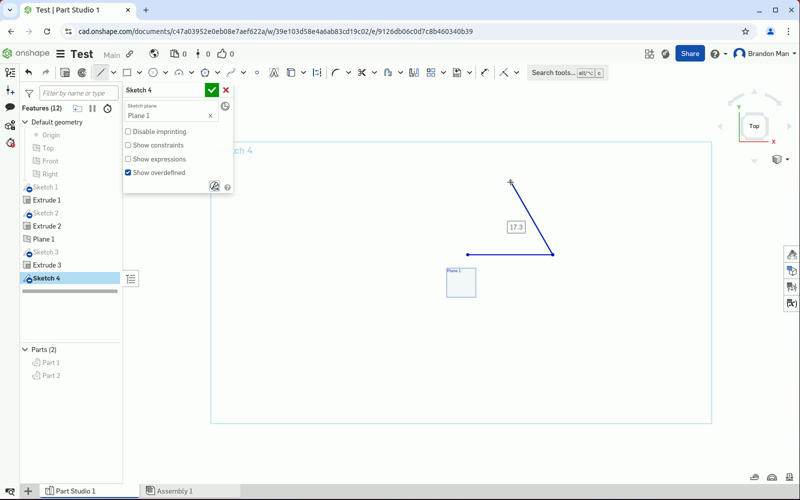
mouse_move(467, 254)
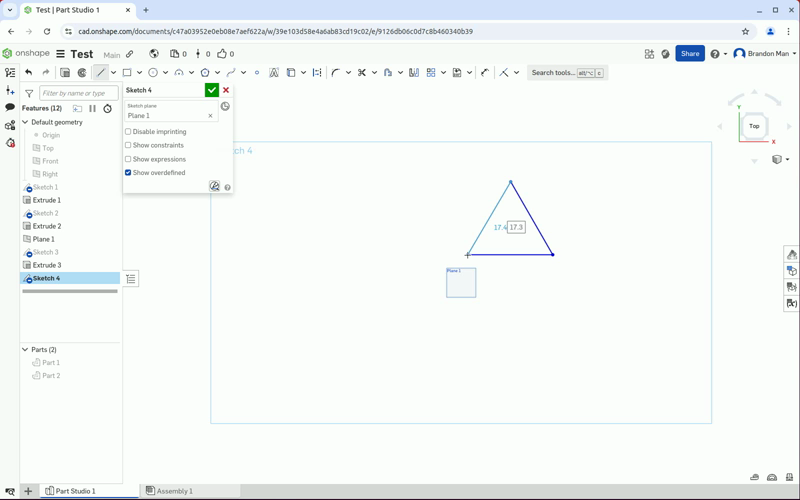
key_up(shift)
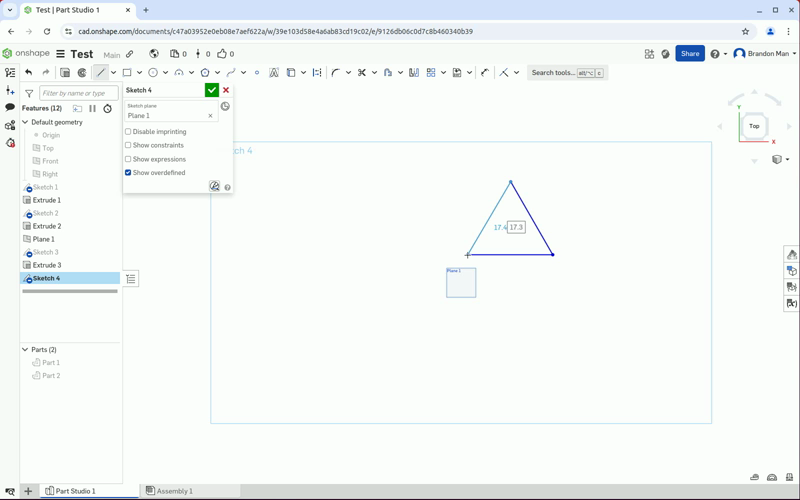
click(467, 254)
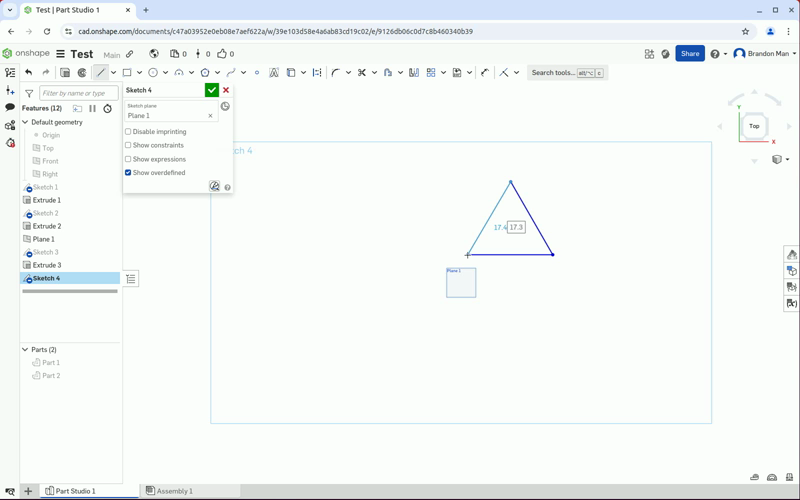
key(esc)
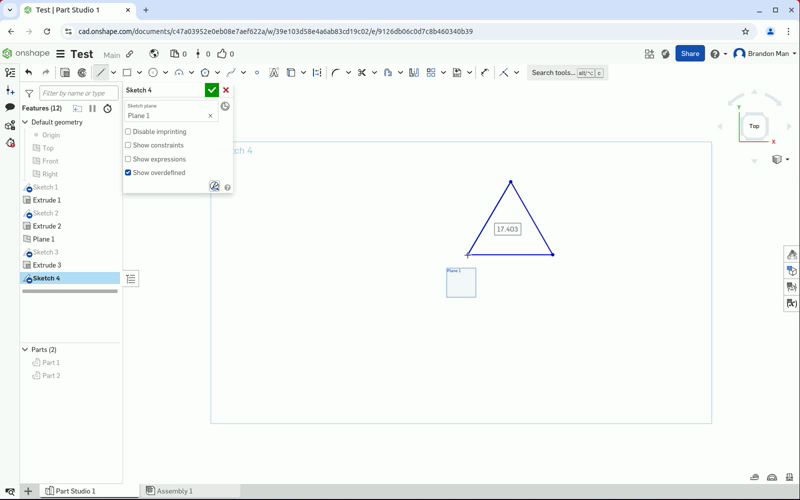
mouse_move(521, 251)
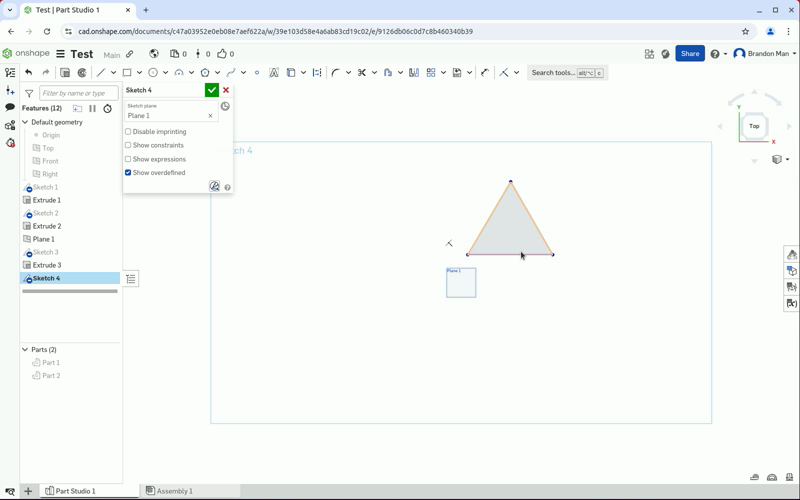
click(521, 251)
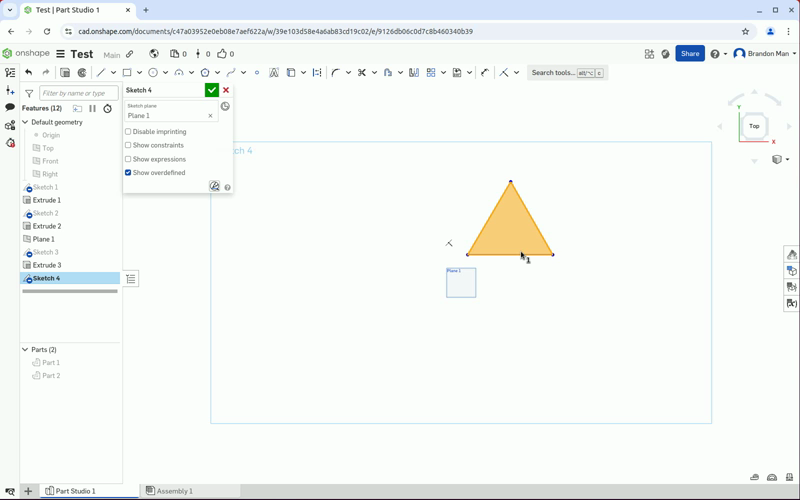
mouse_move(73, 352)
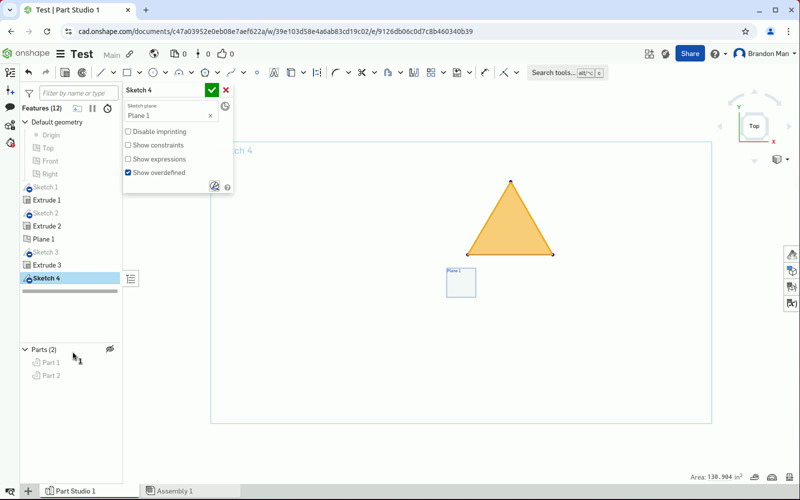
key(shift+y)
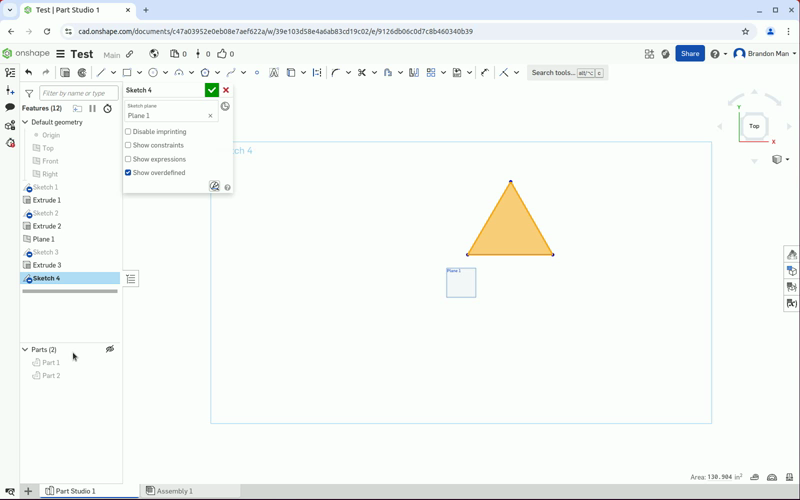
key(shift+e)
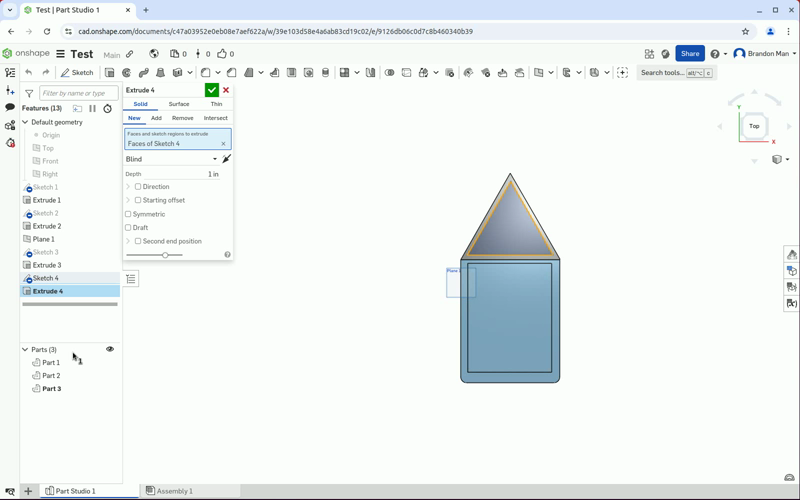
mouse_move(143, 106)
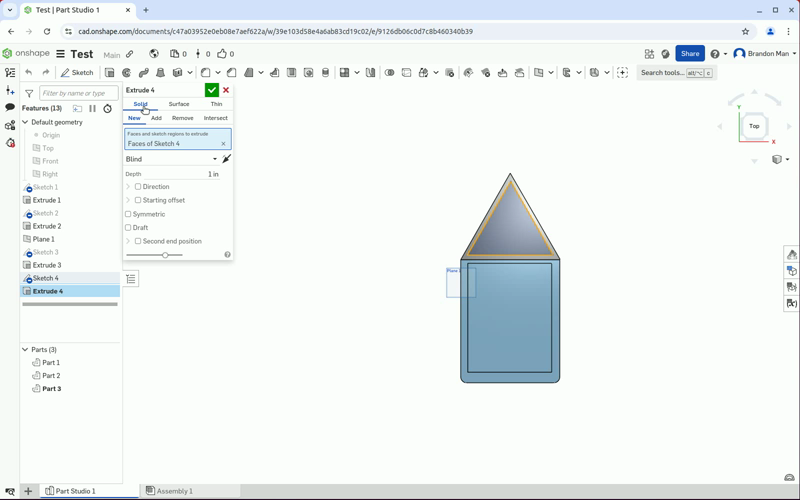
click(143, 106)
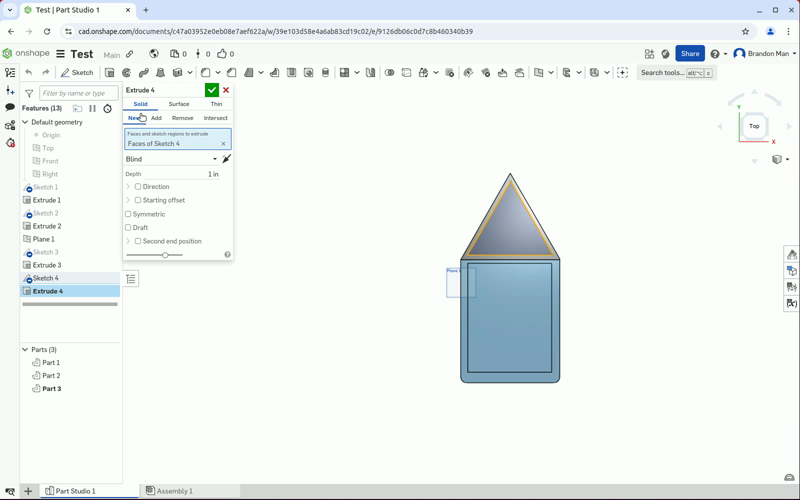
mouse_move(137, 120)
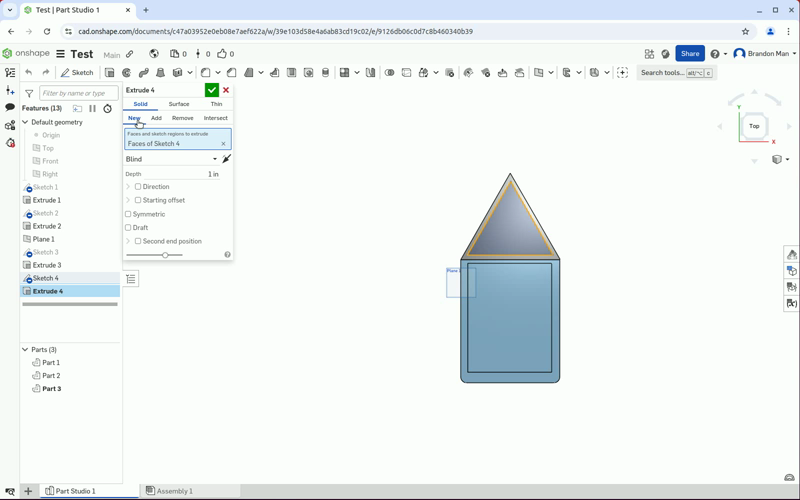
click(137, 120)
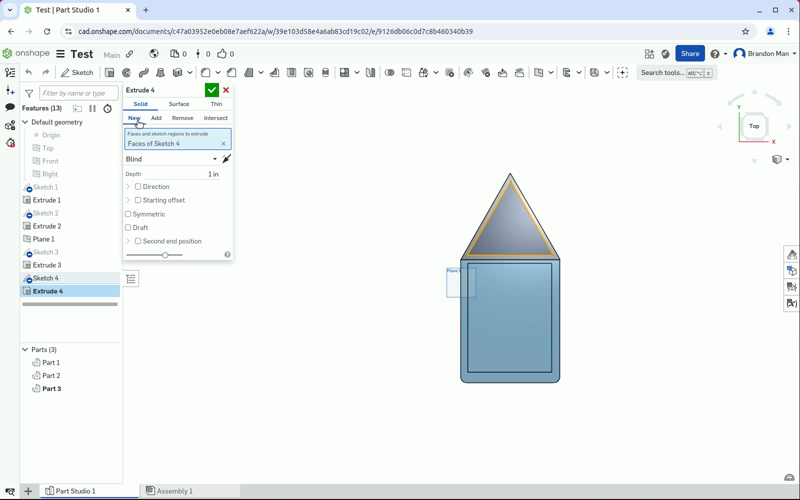
key(tab, 4)
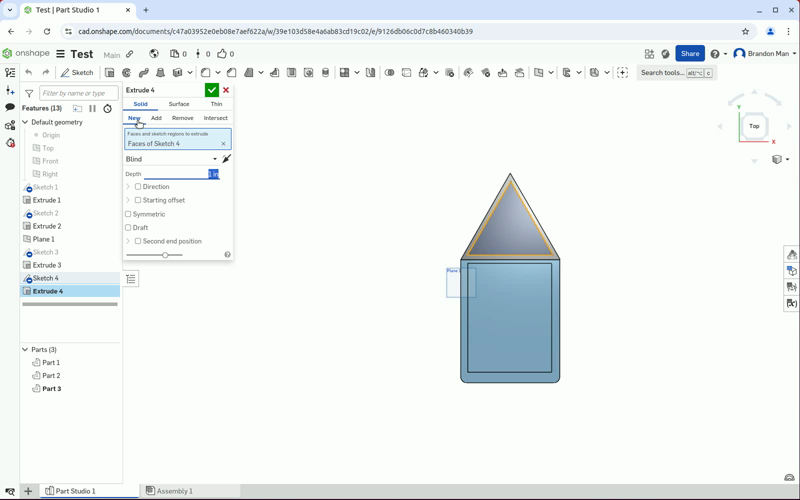
text(0.722)
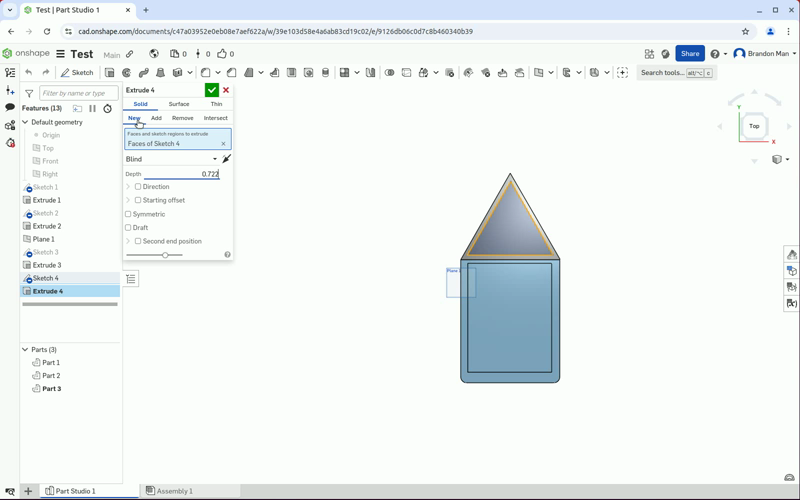
key(enter)
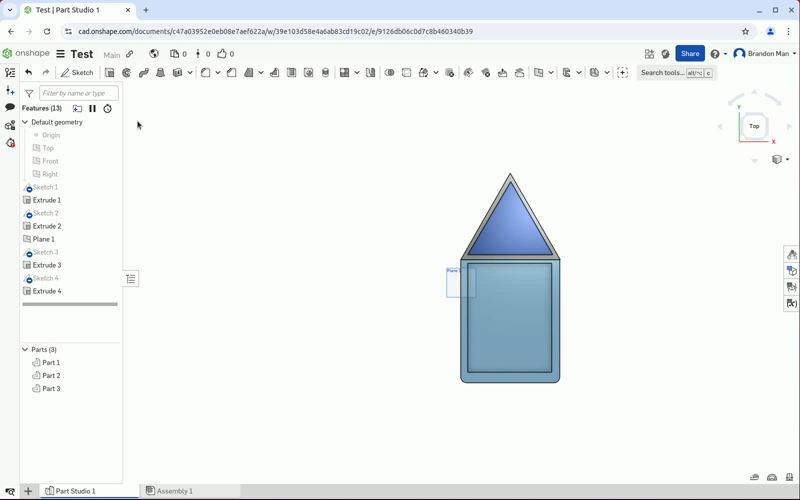
key(shift+h)
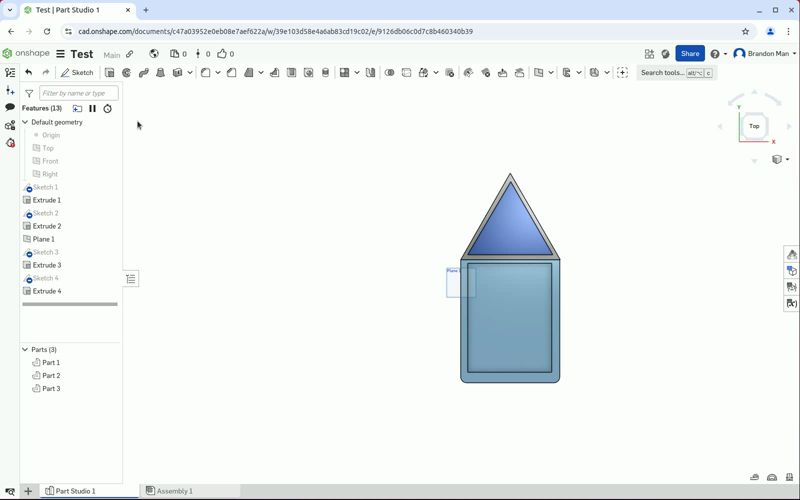
key(shift+h)
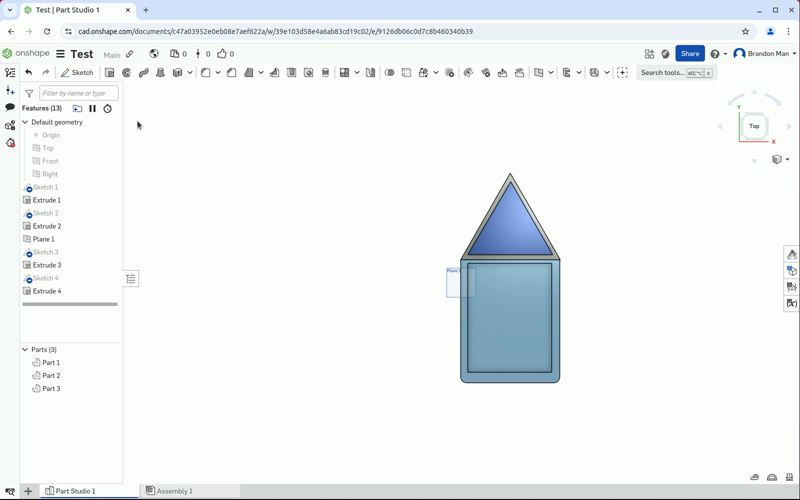
mouse_move(73, 189)
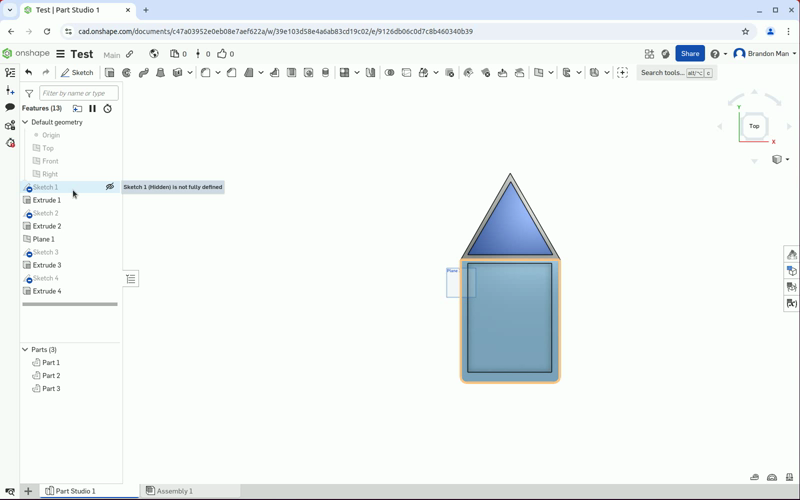
click(73, 189)
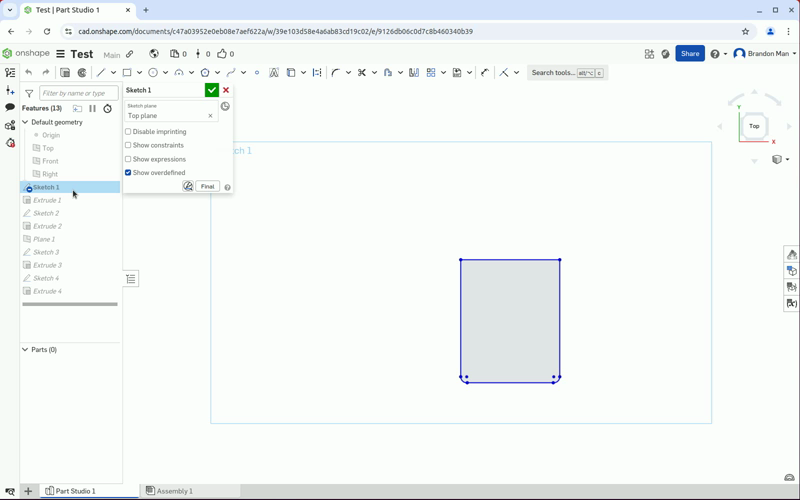
mouse_move(229, 92)
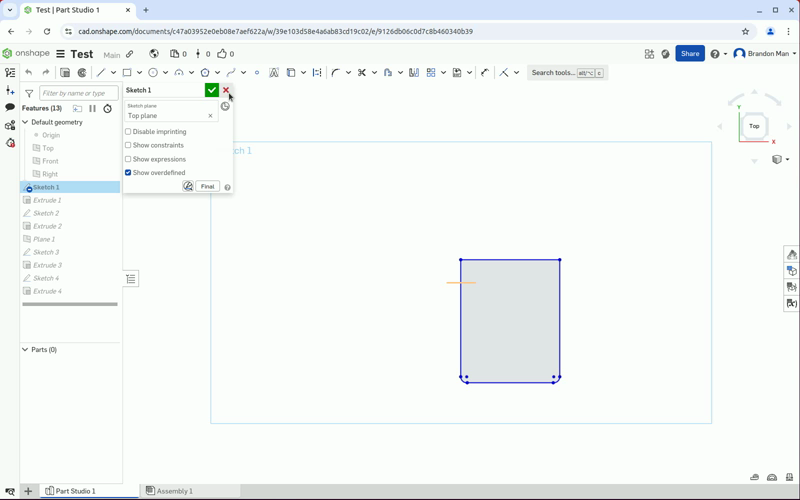
click(229, 92)
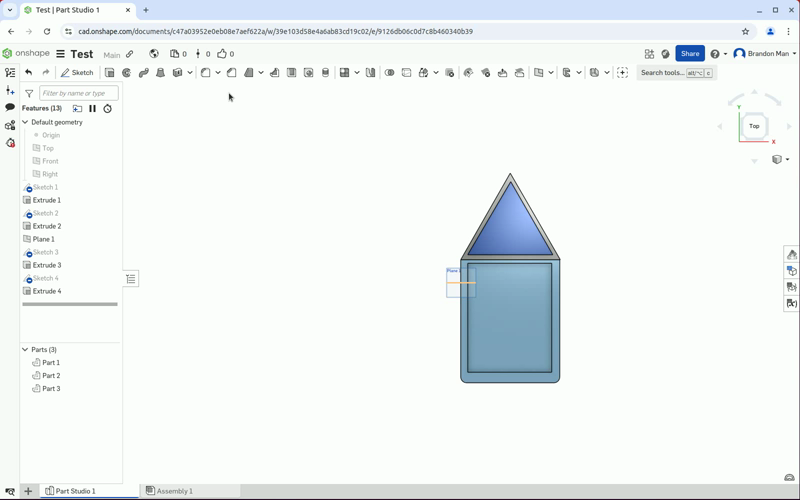
mouse_move(541, 75)
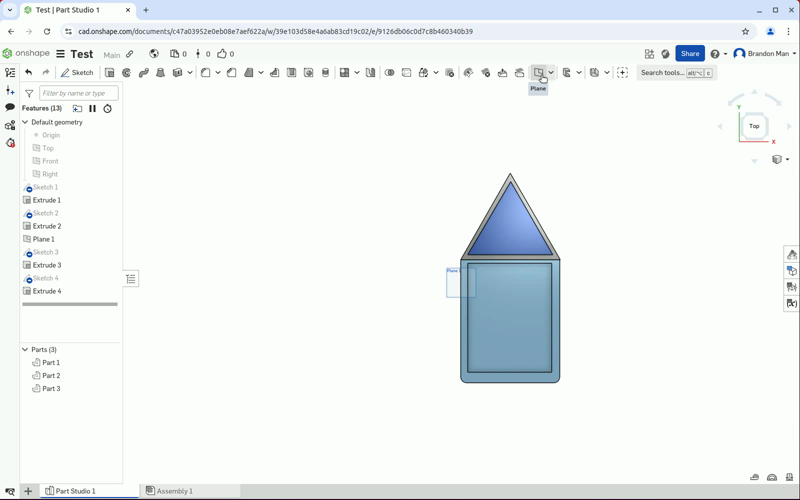
click(541, 75)
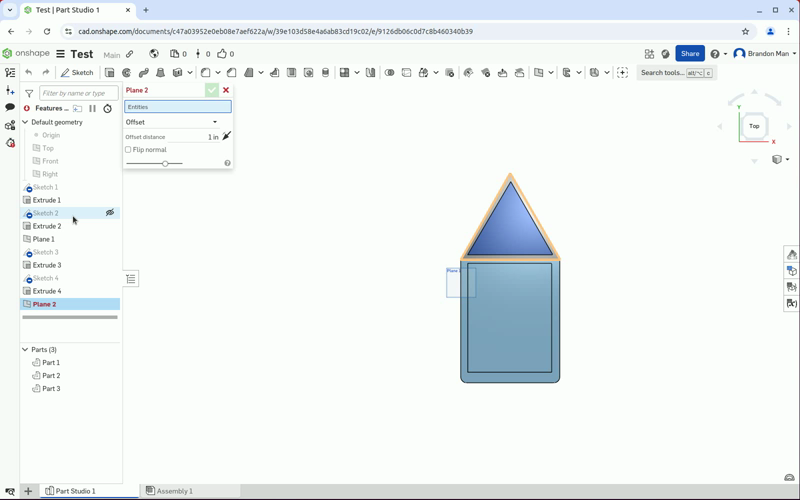
scroll(3)
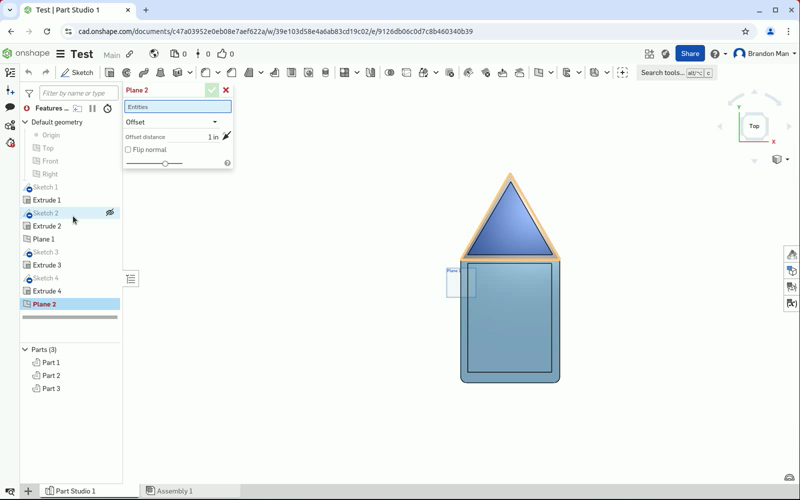
mouse_move(73, 150)
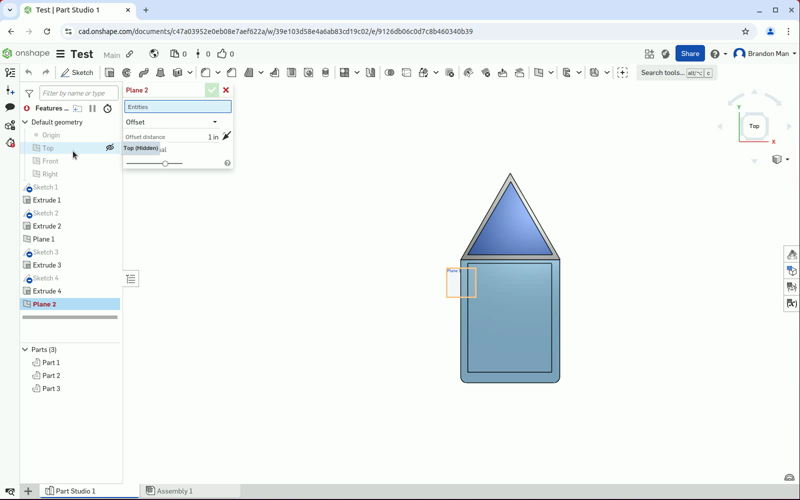
click(73, 150)
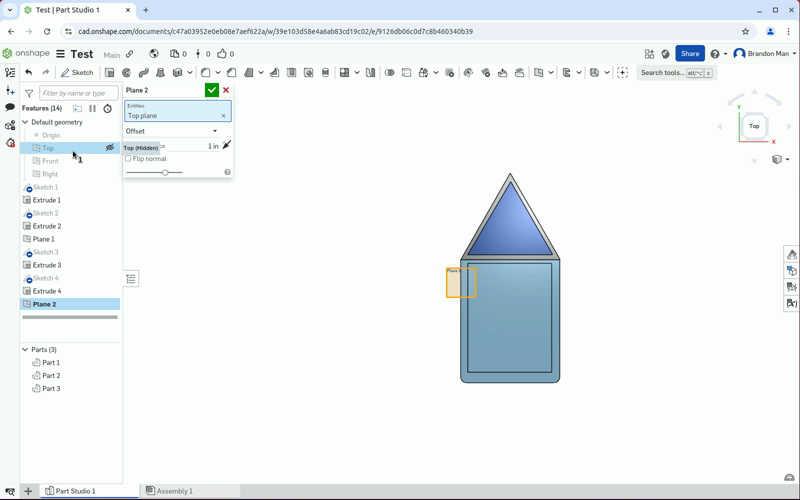
key(tab, 2)
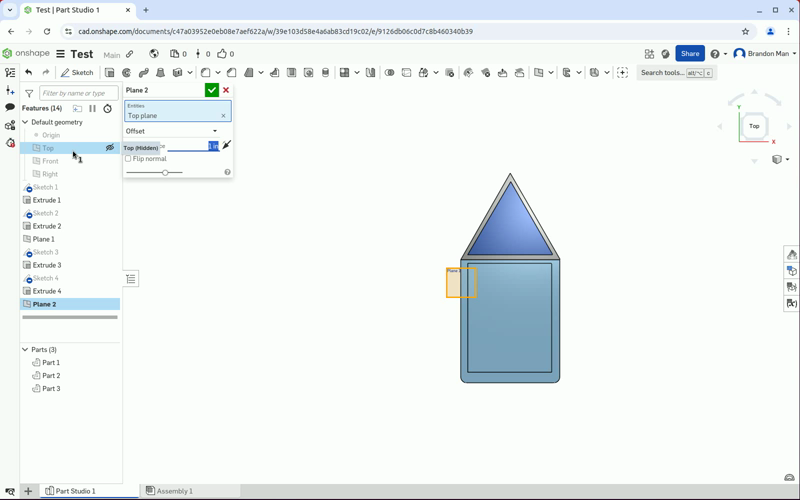
text(9.151)
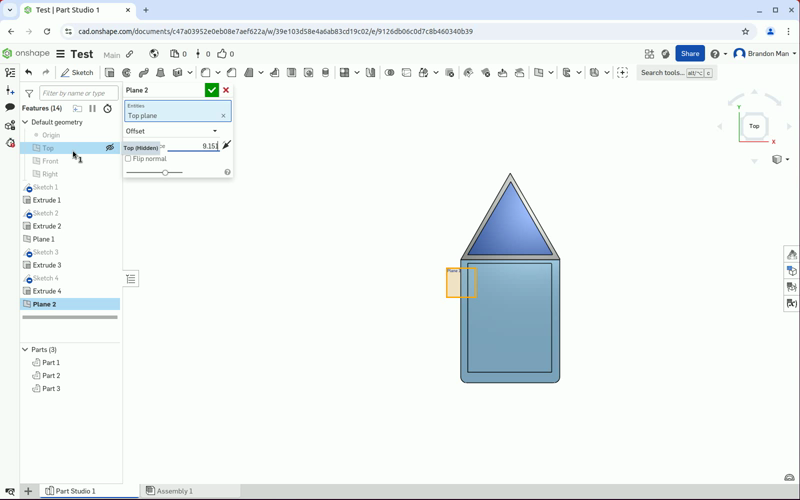
key(enter, 2)
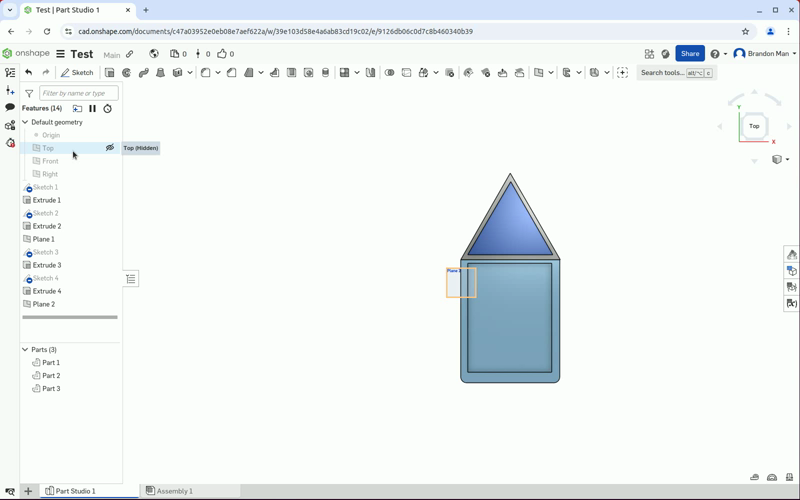
key(shift+s)
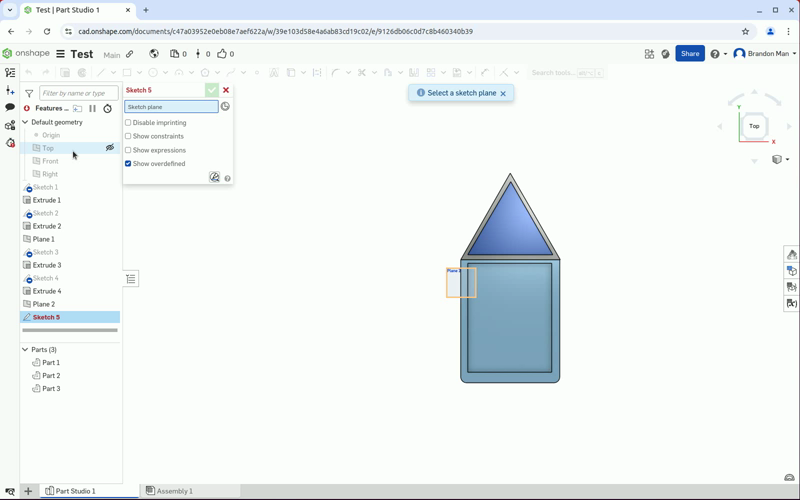
mouse_move(73, 306)
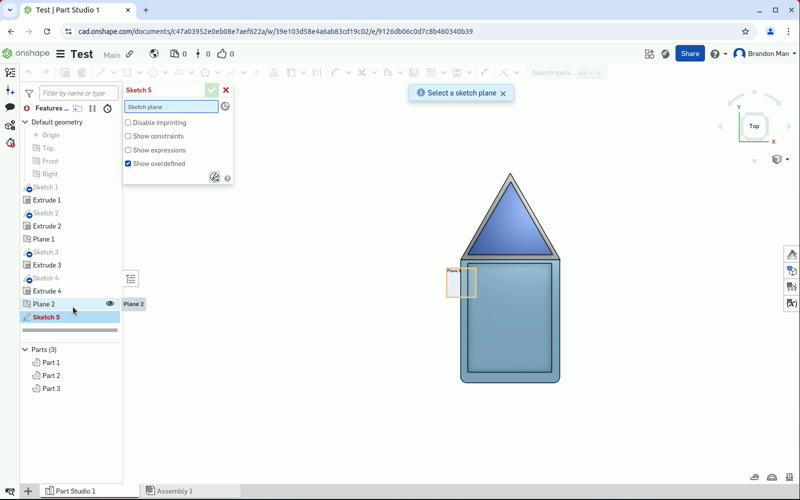
click(73, 306)
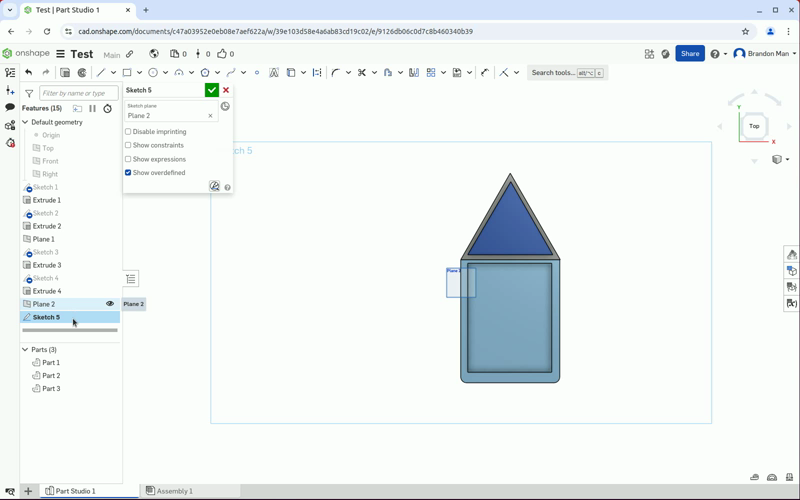
mouse_move(73, 352)
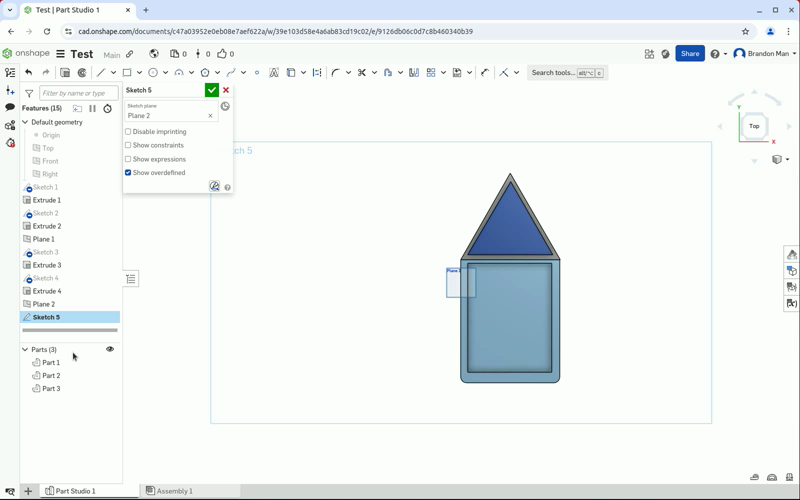
key(y)
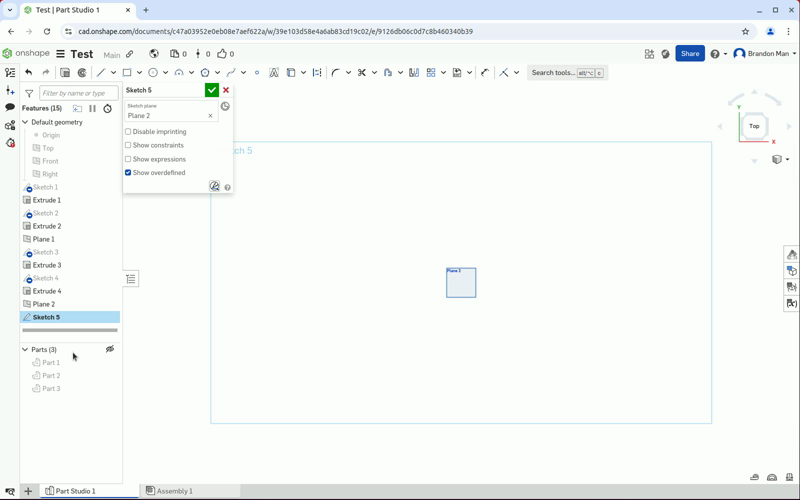
key(l)
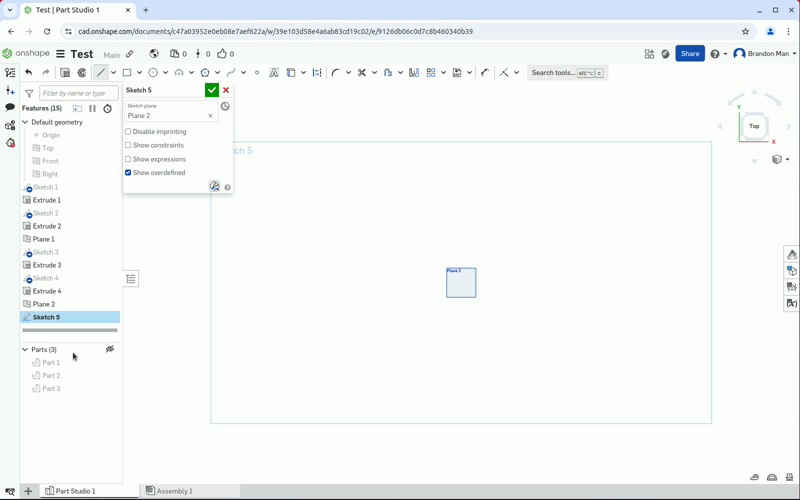
key_down(shift)
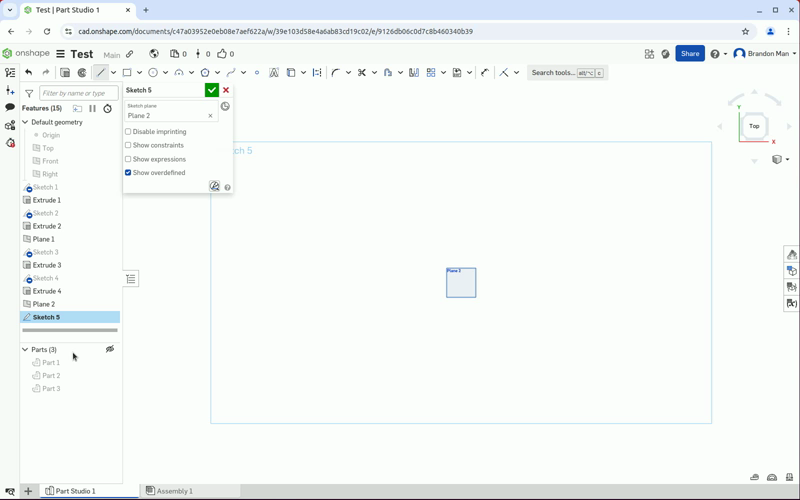
mouse_move(498, 250)
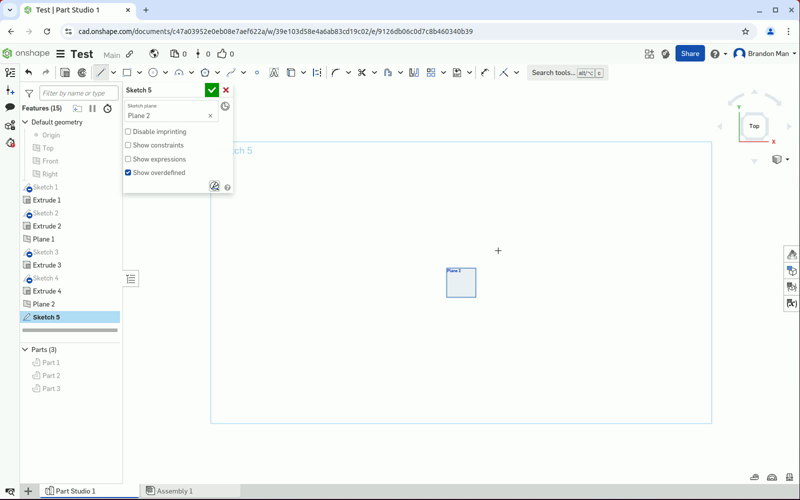
click(498, 250)
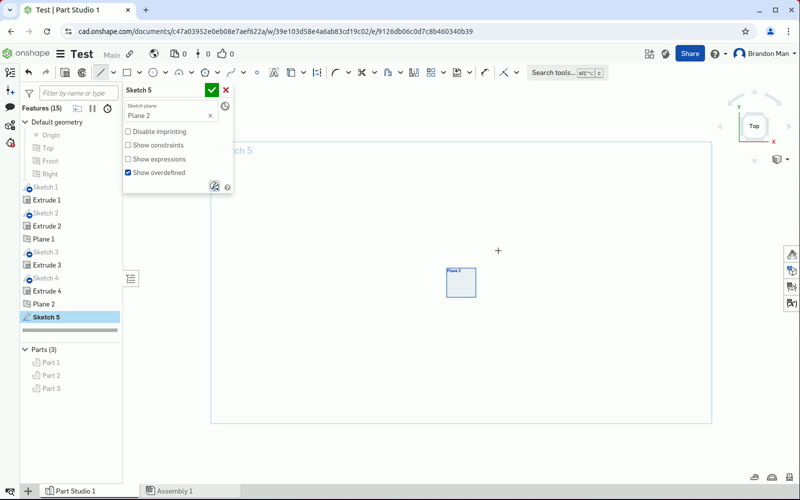
key_up(shift)
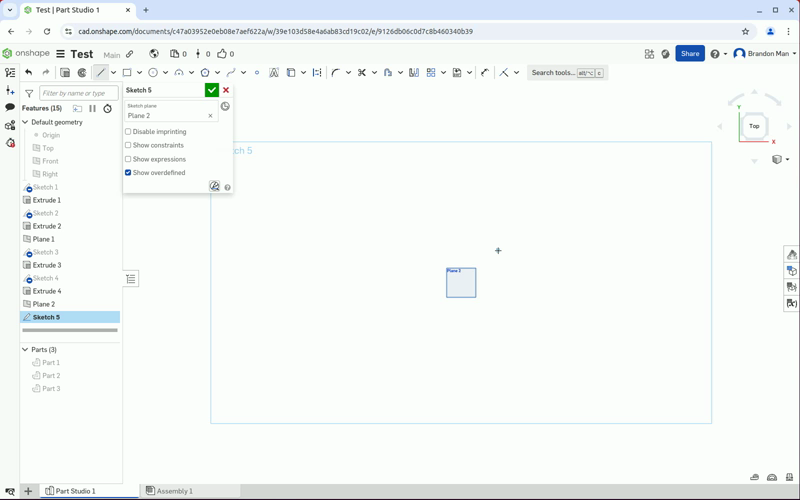
key_down(shift)
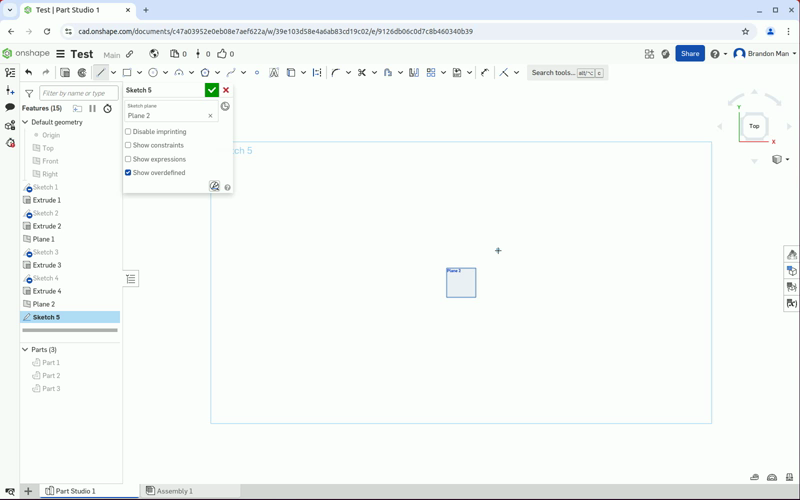
mouse_move(528, 250)
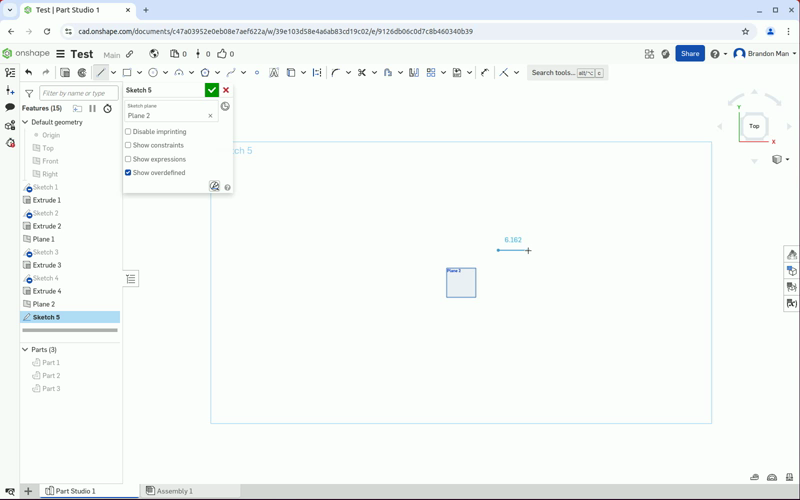
mouse_move(523, 250)
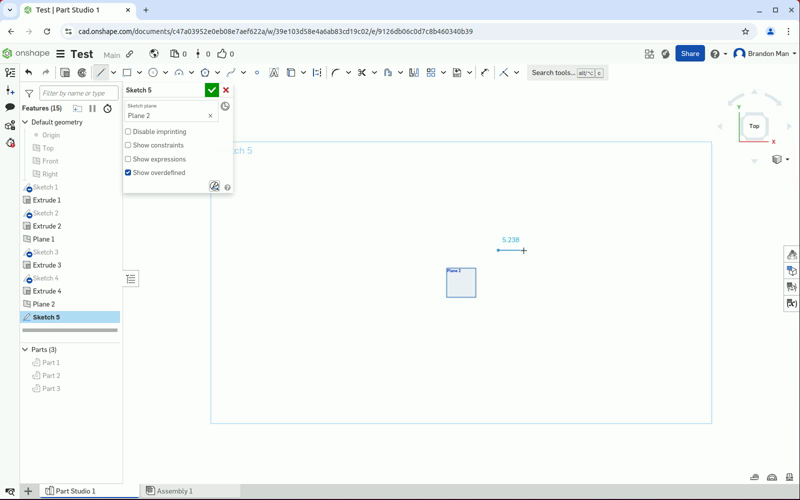
click(523, 250)
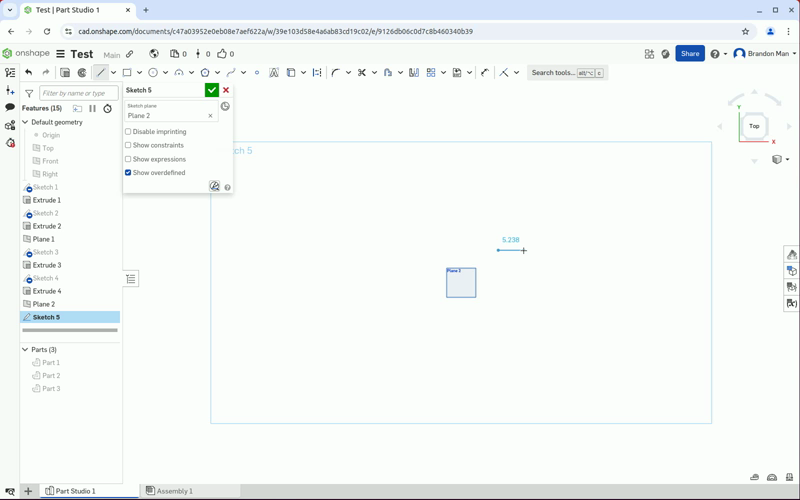
key_up(shift)
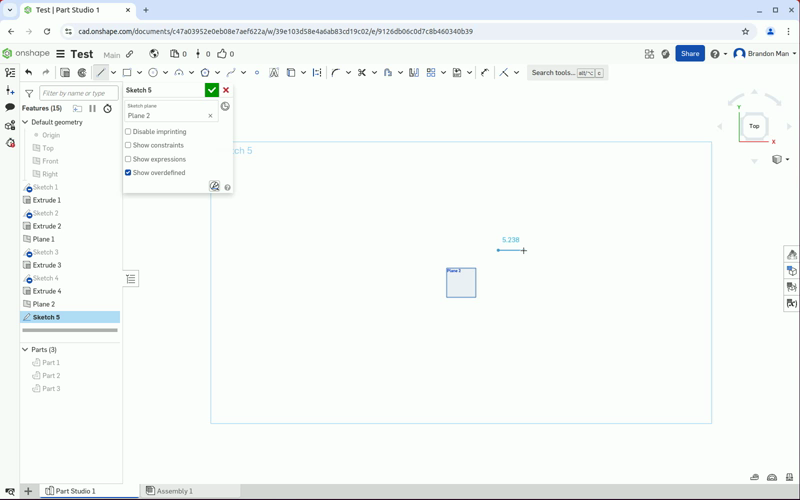
key_down(shift)
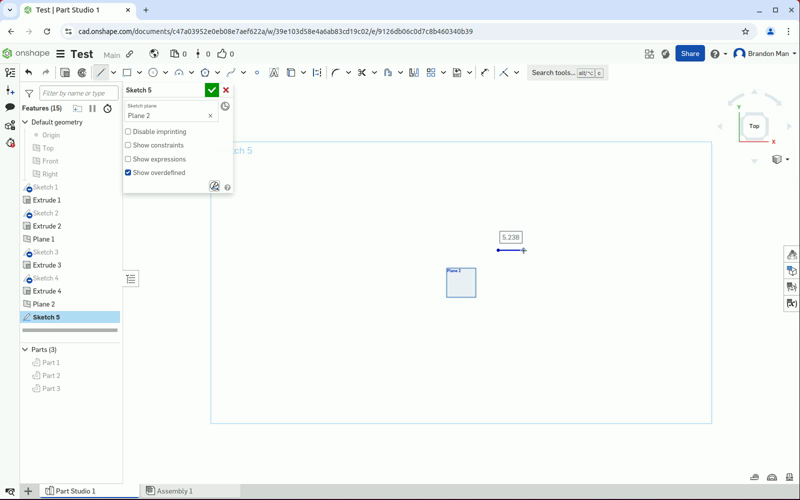
mouse_move(553, 250)
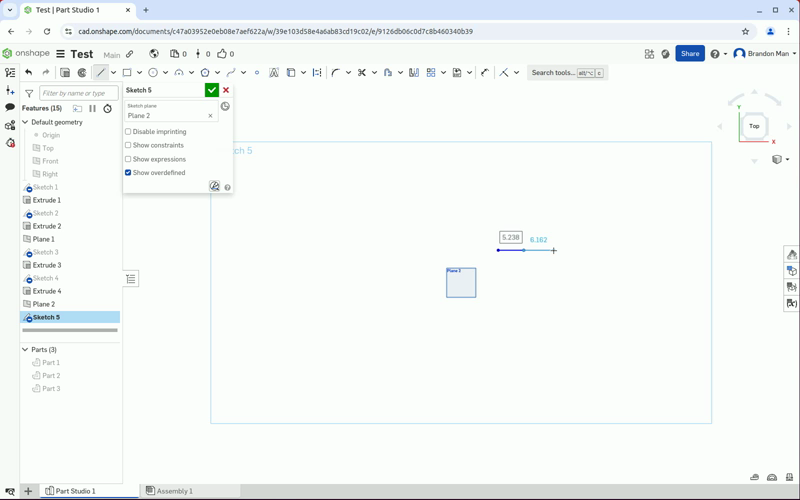
mouse_move(523, 233)
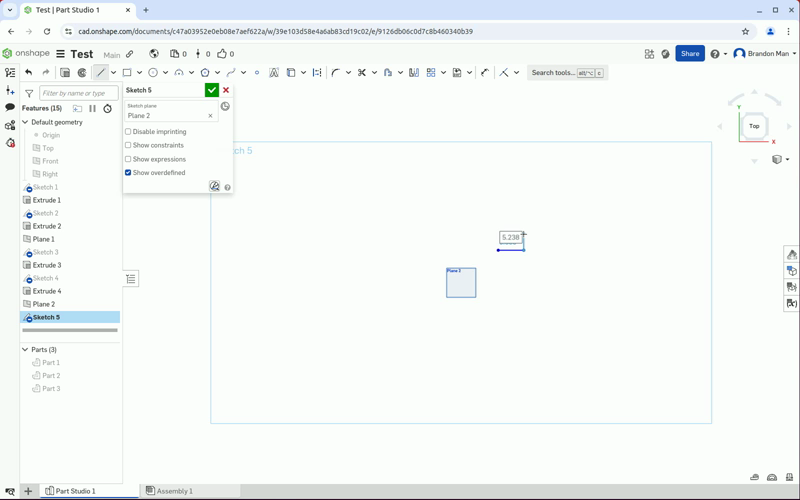
click(523, 233)
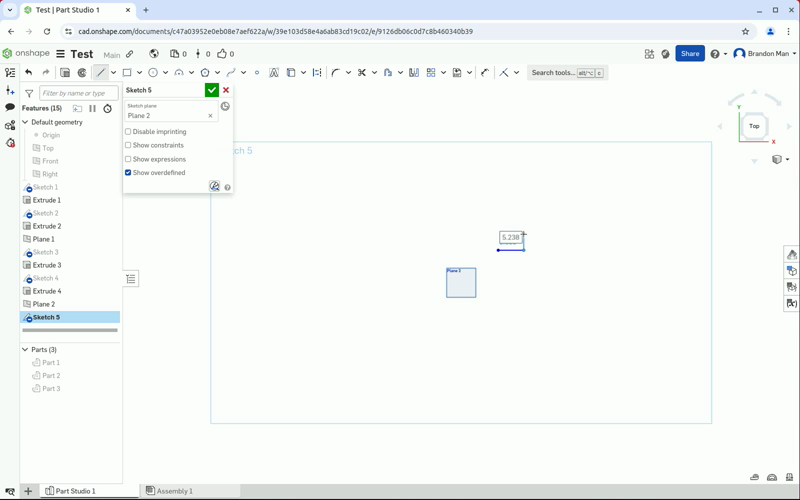
key_up(shift)
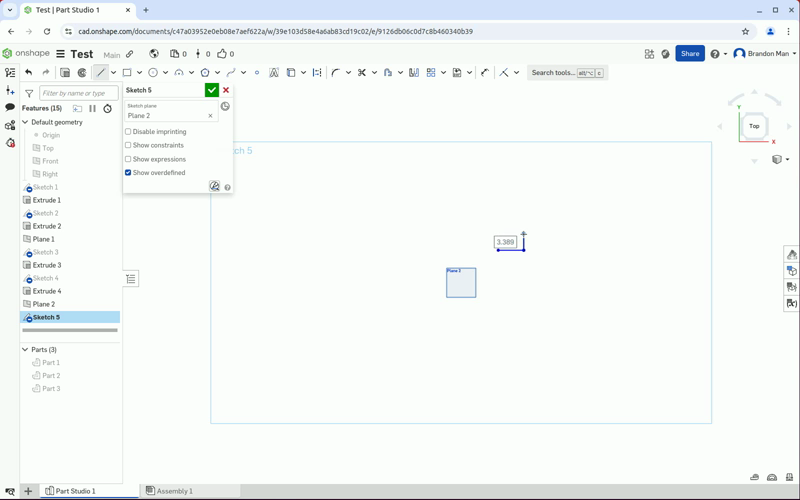
key_down(shift)
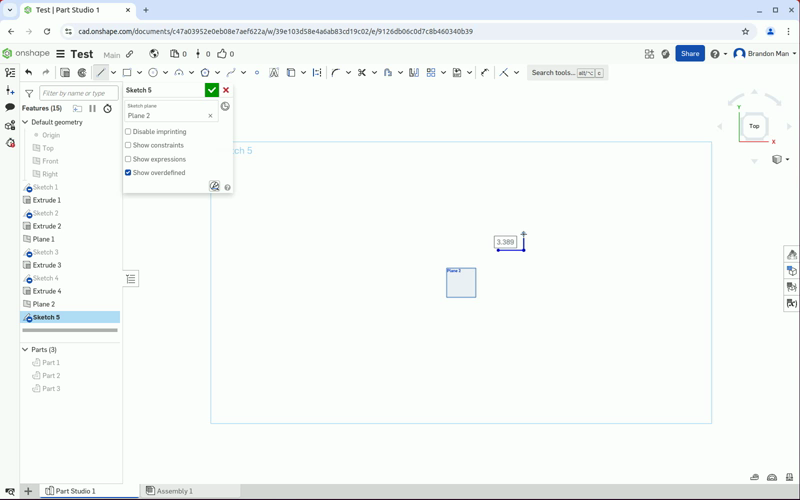
mouse_move(553, 233)
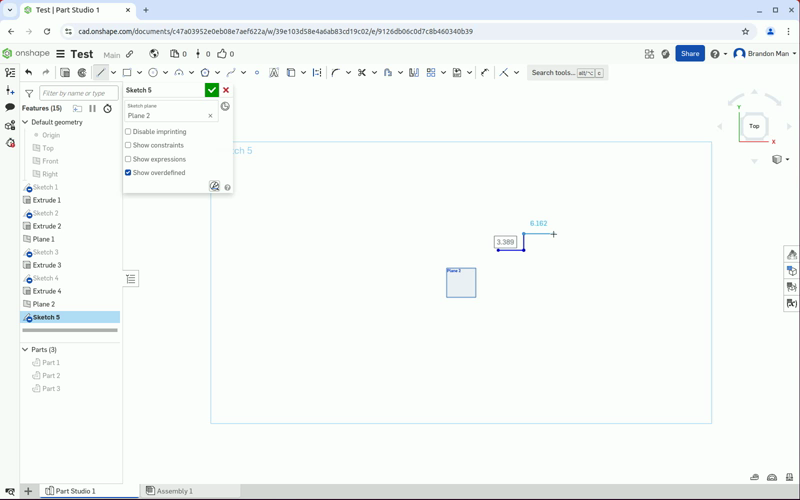
mouse_move(498, 233)
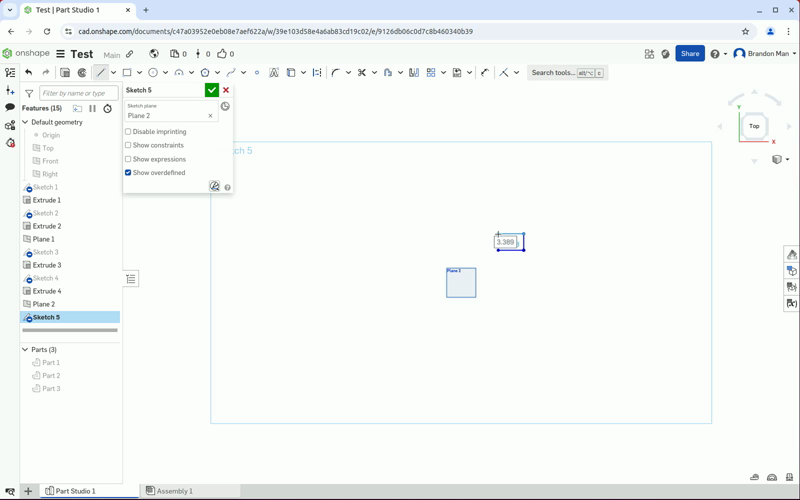
click(498, 233)
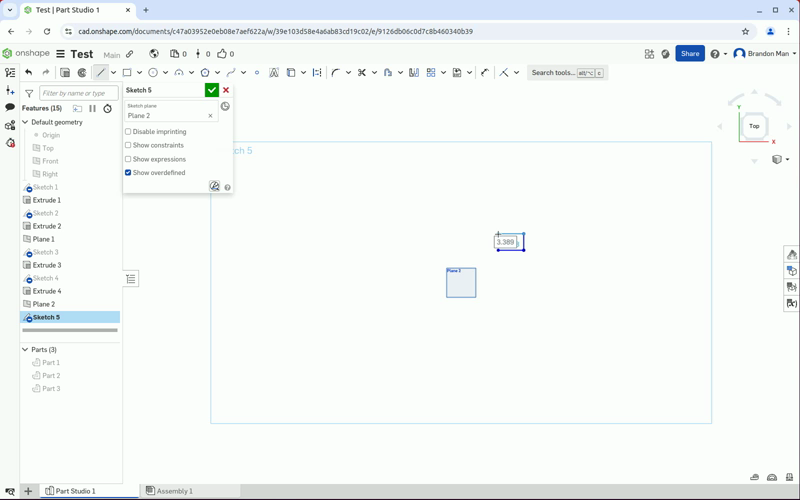
key_up(shift)
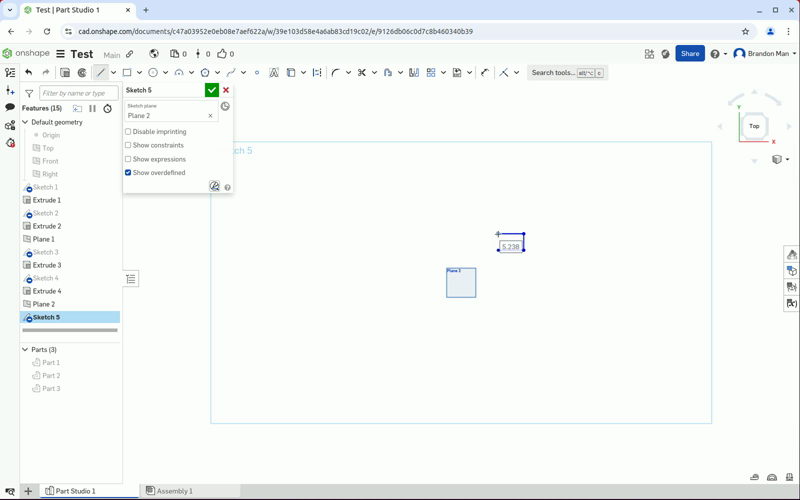
mouse_move(528, 233)
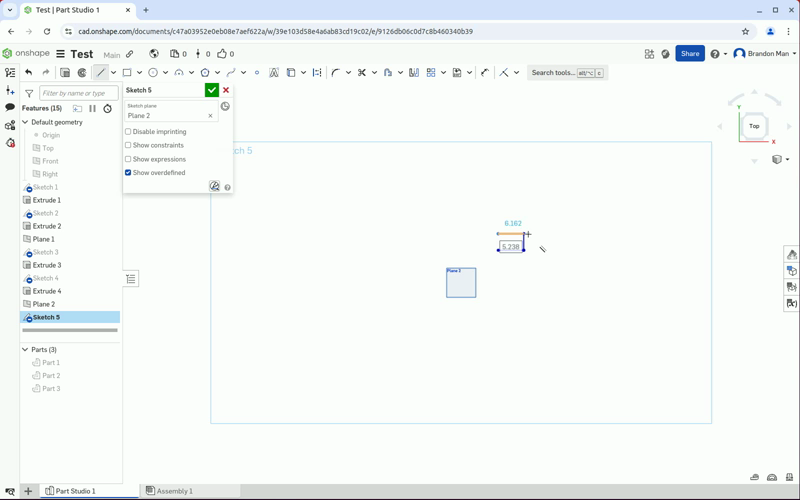
key_down(shift)
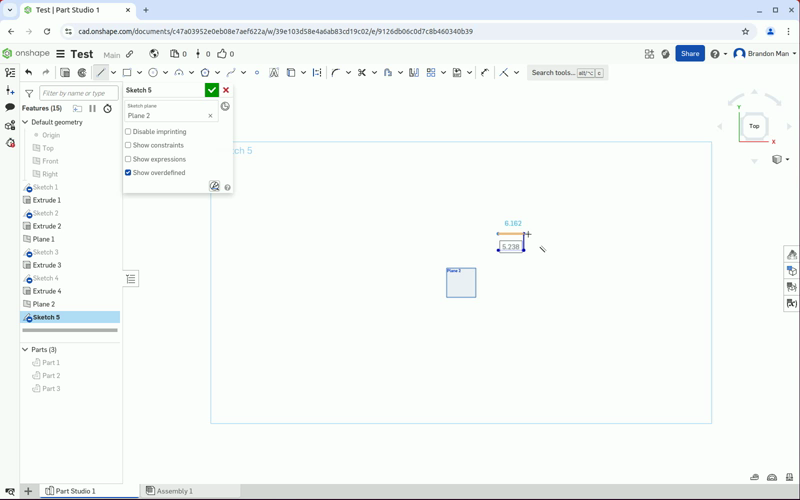
mouse_move(498, 250)
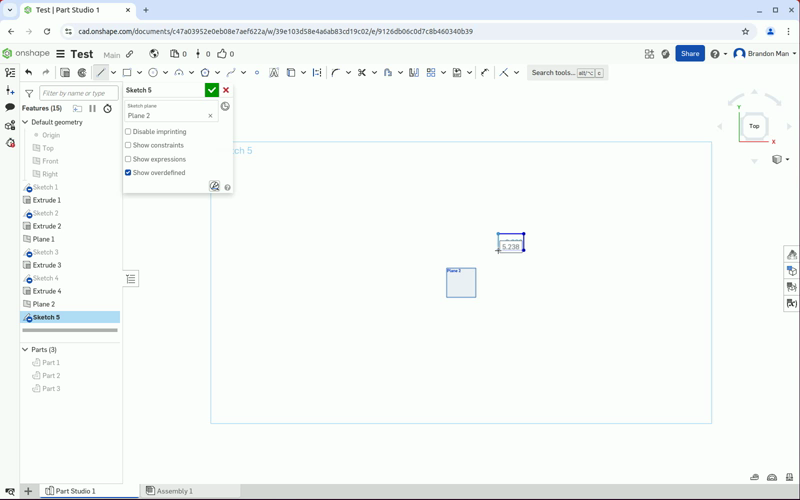
key_up(shift)
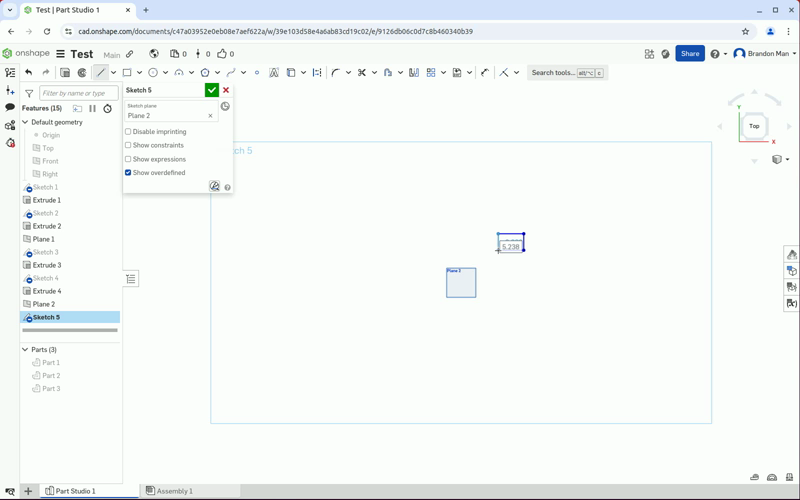
click(498, 250)
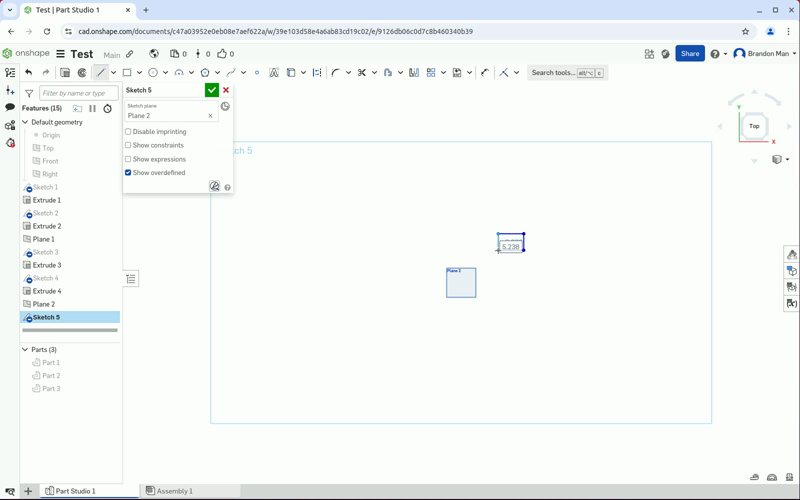
key(esc)
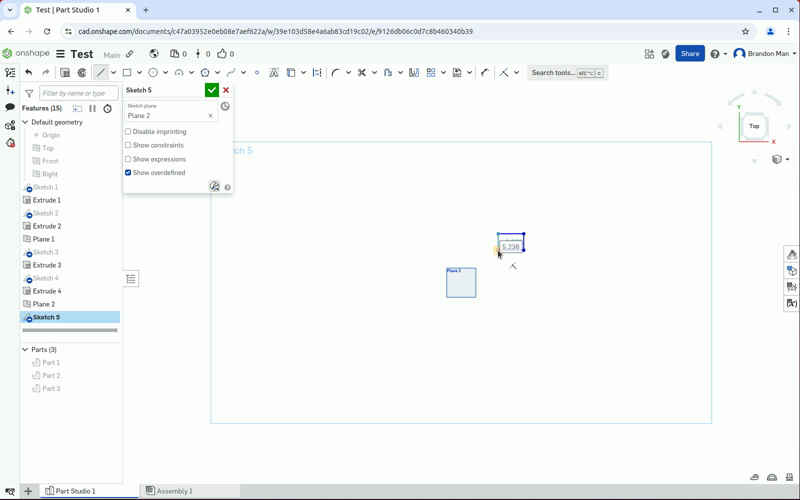
mouse_move(522, 236)
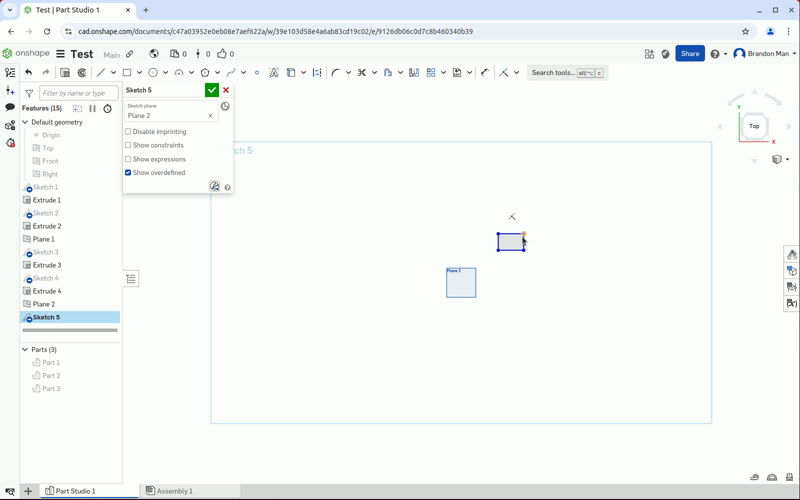
scroll(6)
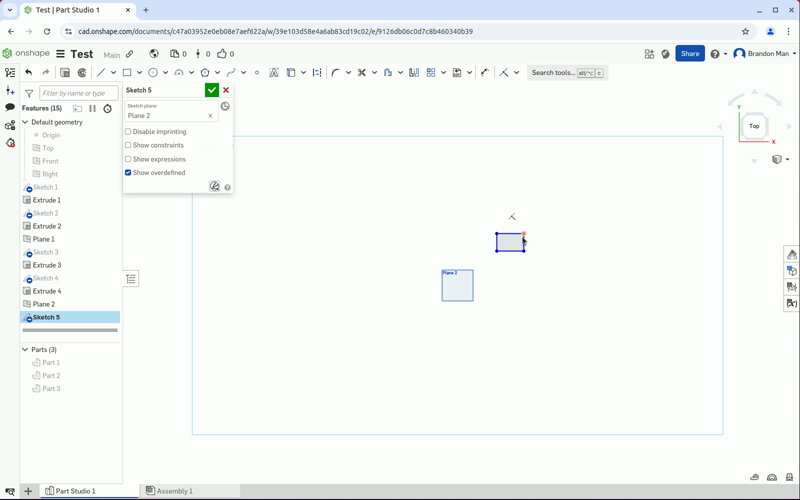
scroll(6)
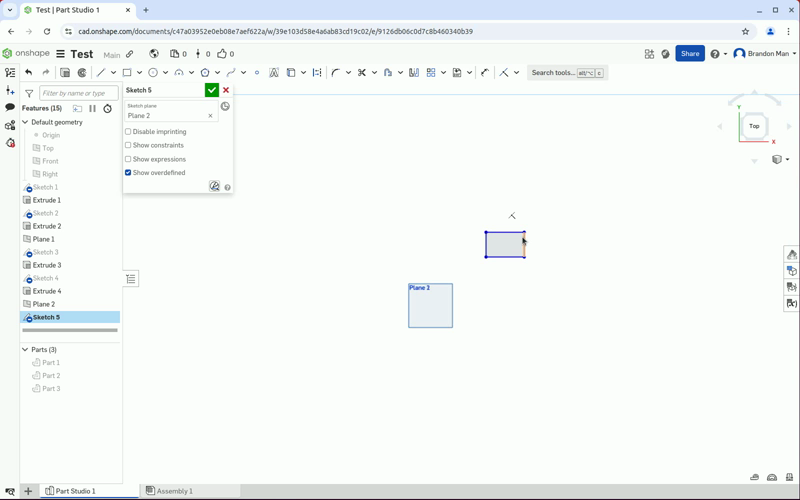
scroll(6)
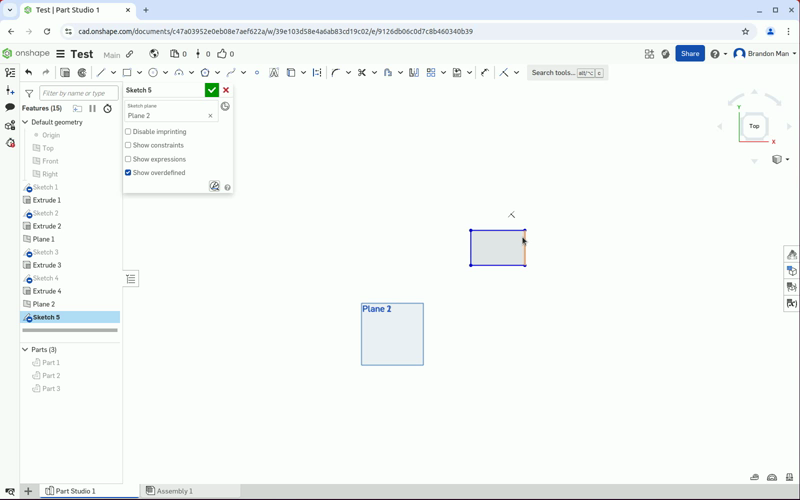
scroll(6)
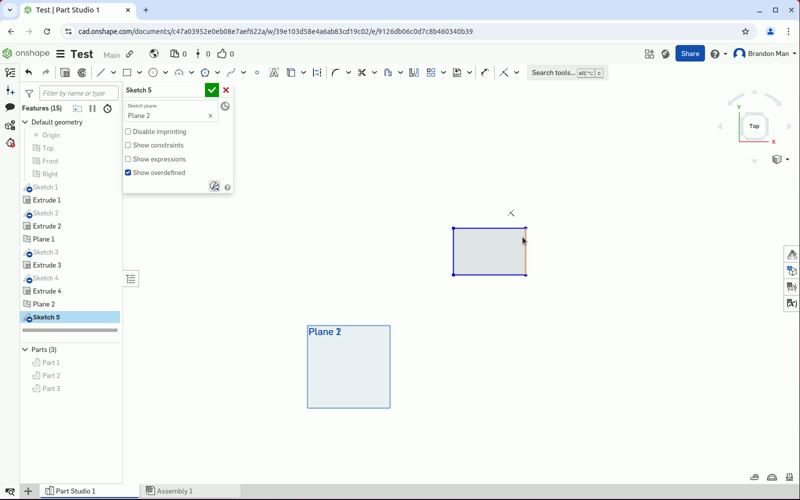
scroll(6)
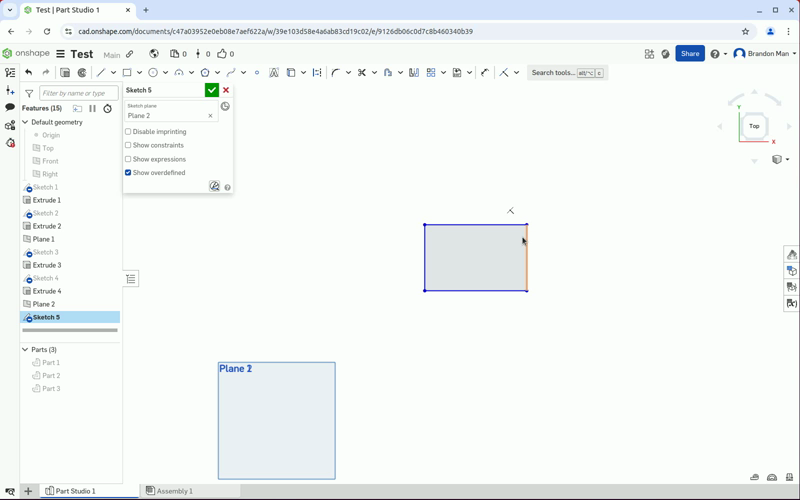
scroll(6)
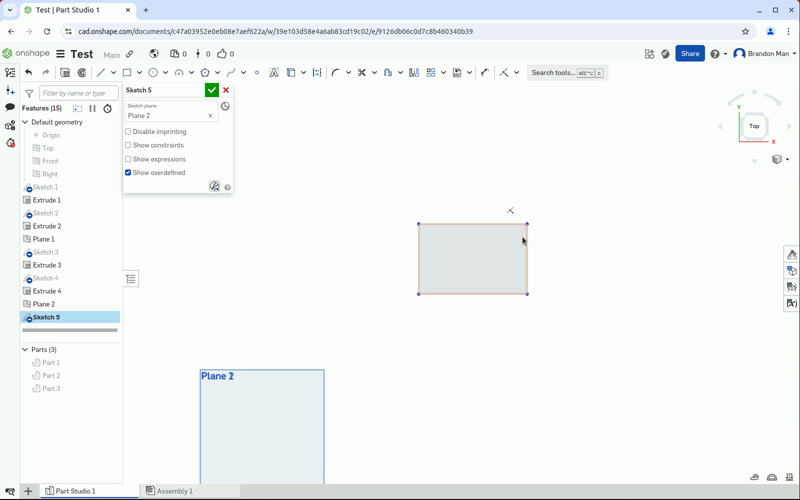
scroll(6)
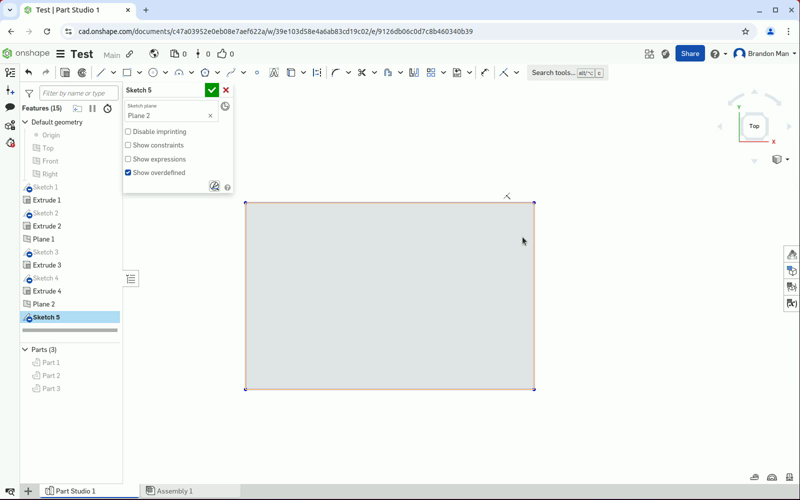
click(522, 236)
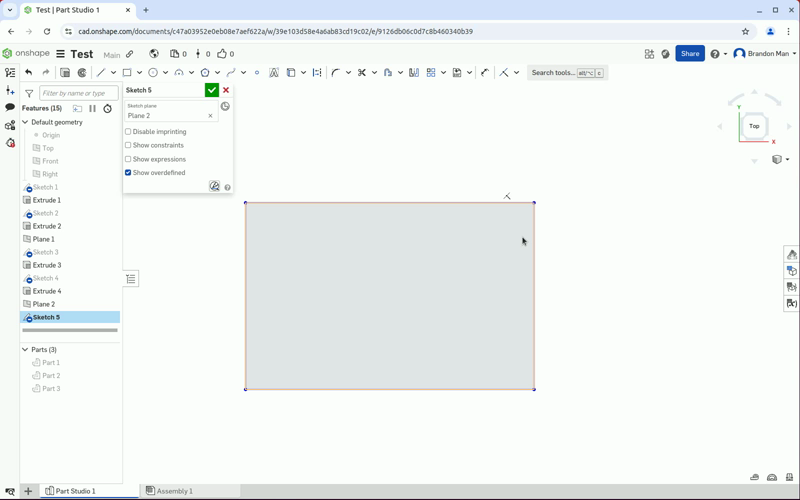
scroll(-6)
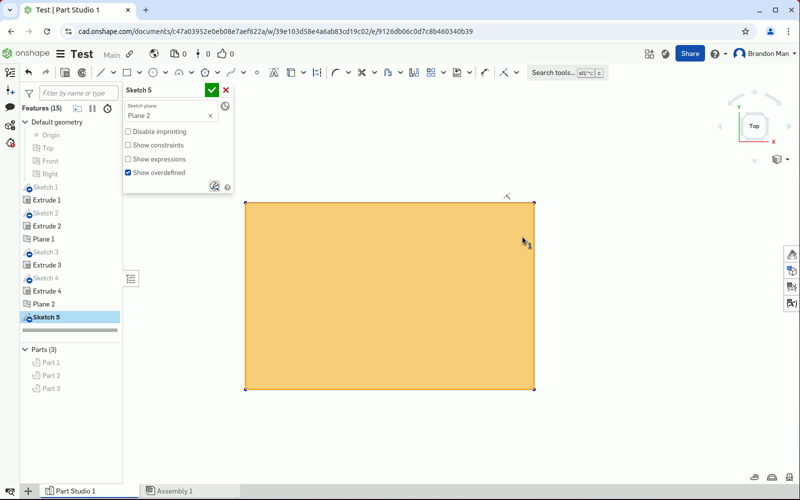
scroll(-6)
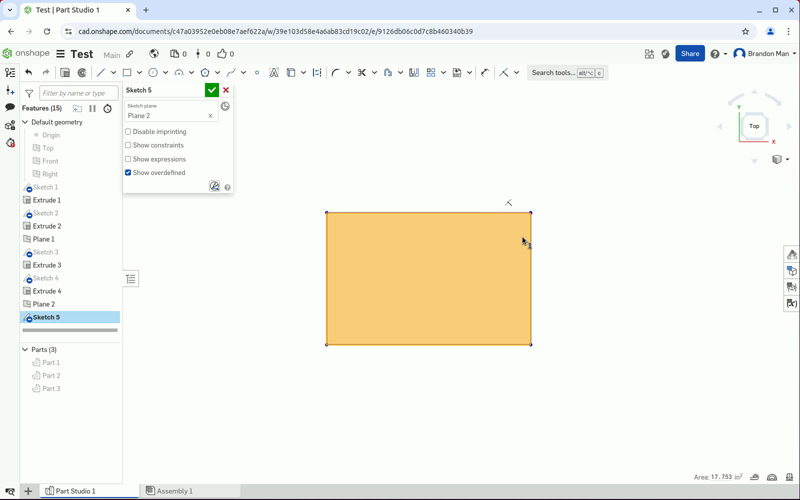
scroll(-6)
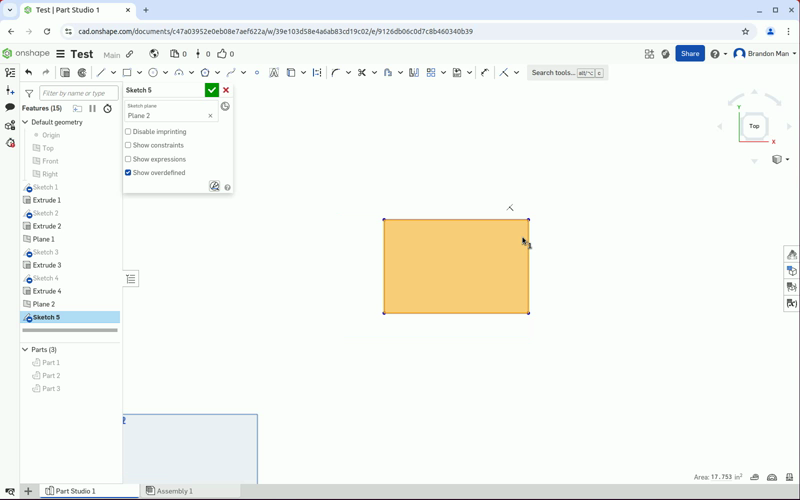
scroll(-6)
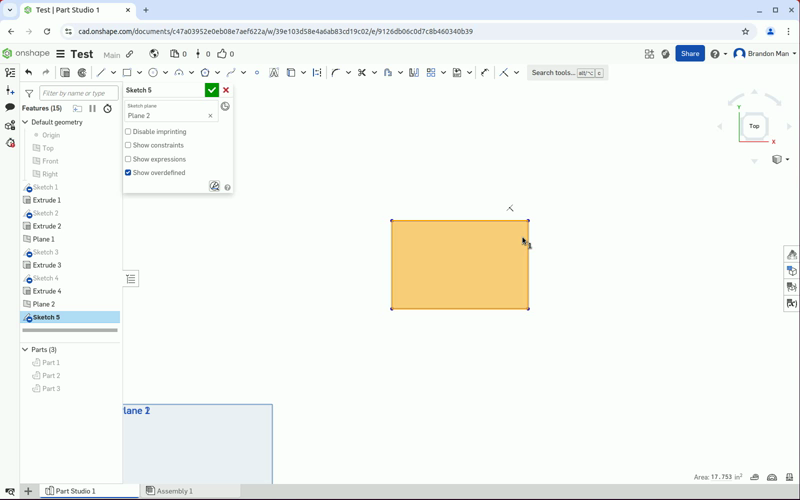
scroll(-6)
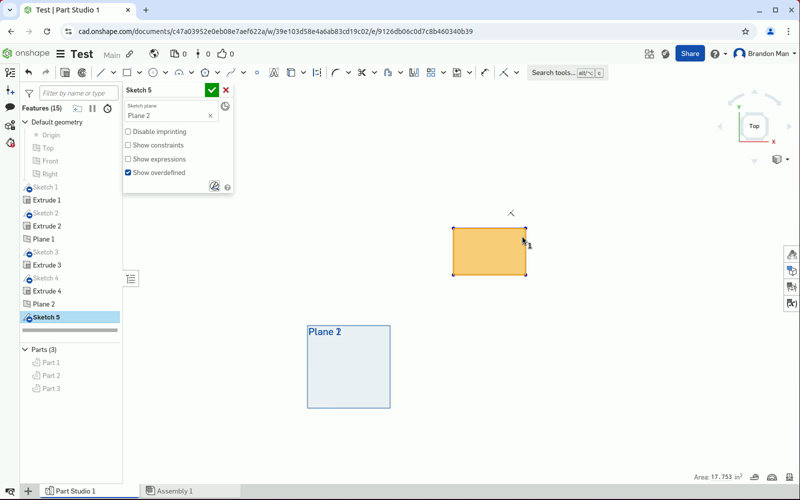
scroll(-6)
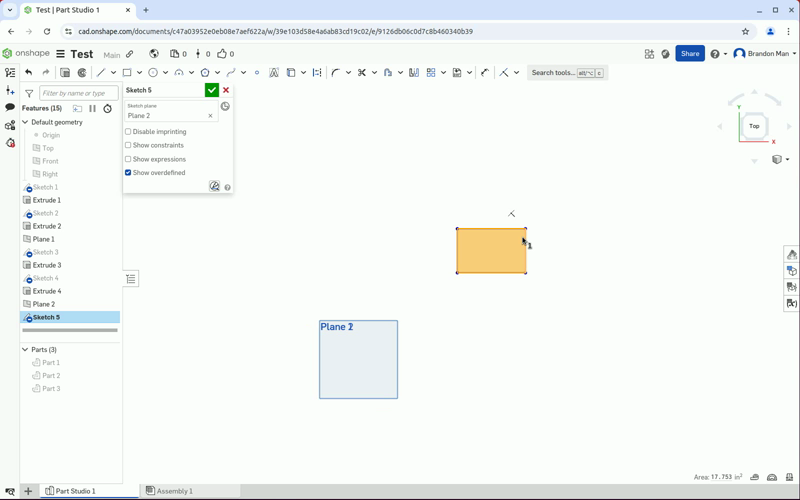
scroll(-6)
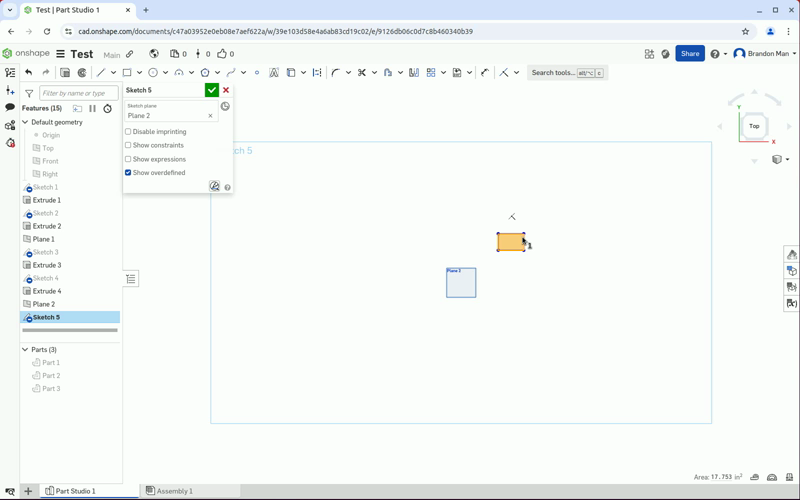
mouse_move(73, 352)
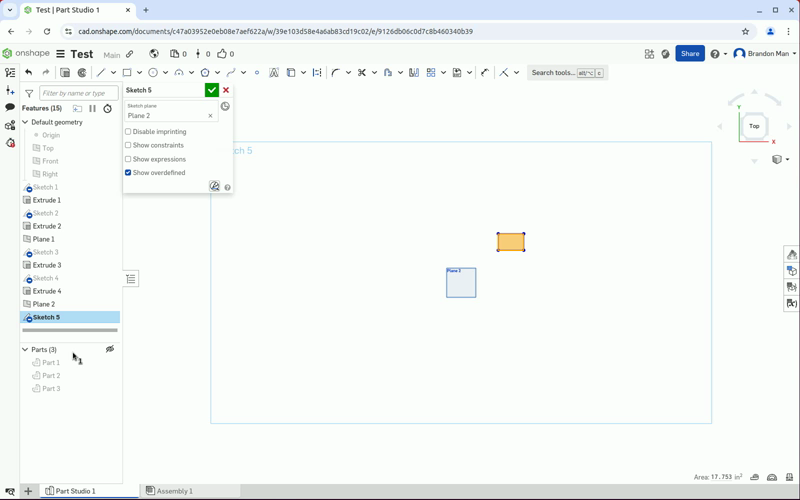
key(shift+y)
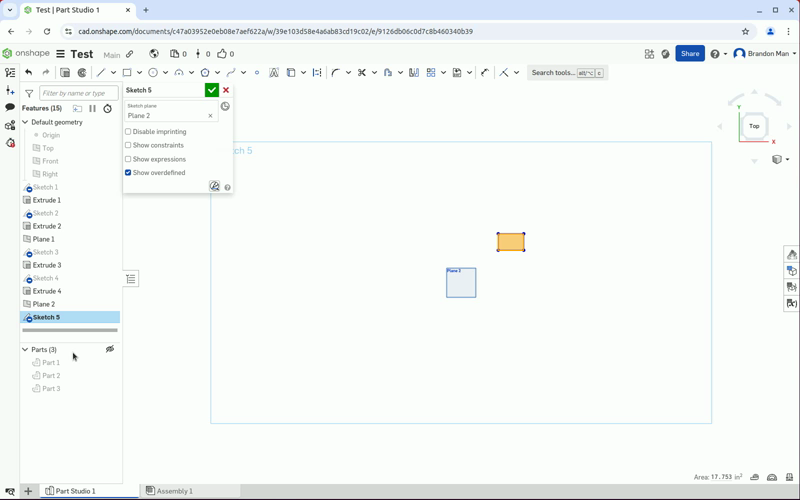
key(shift+e)
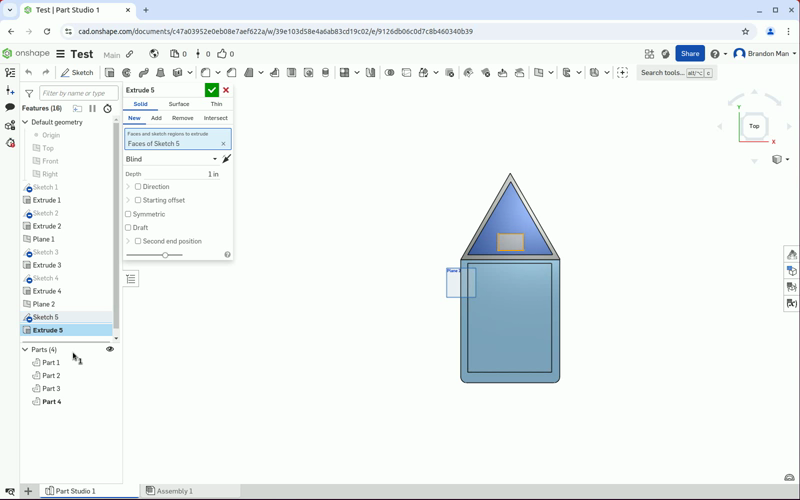
mouse_move(143, 106)
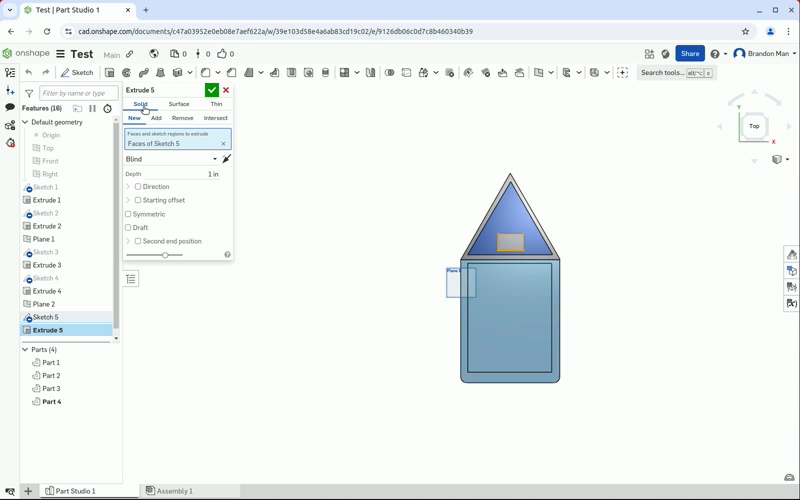
click(143, 106)
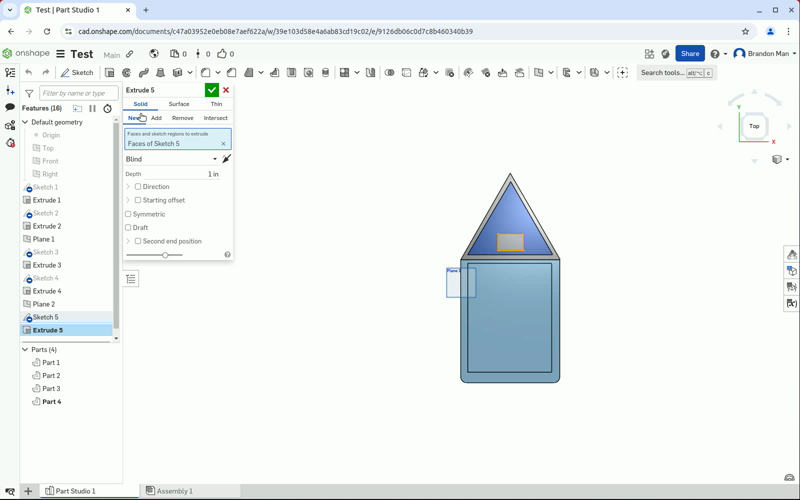
mouse_move(137, 120)
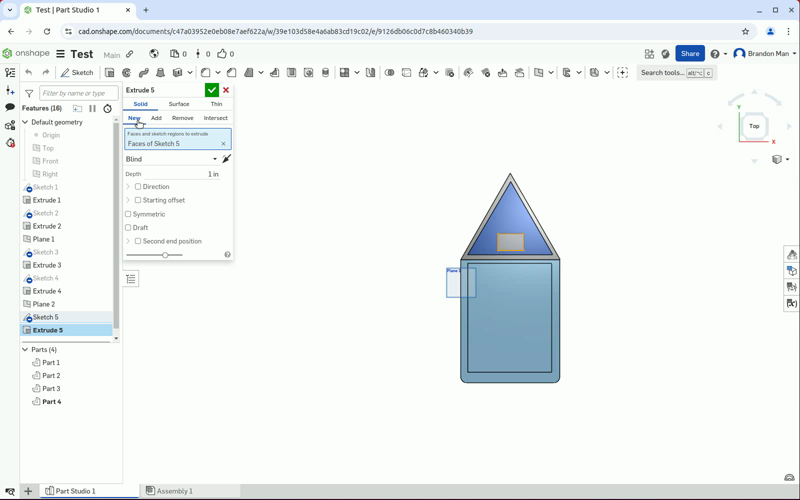
click(137, 120)
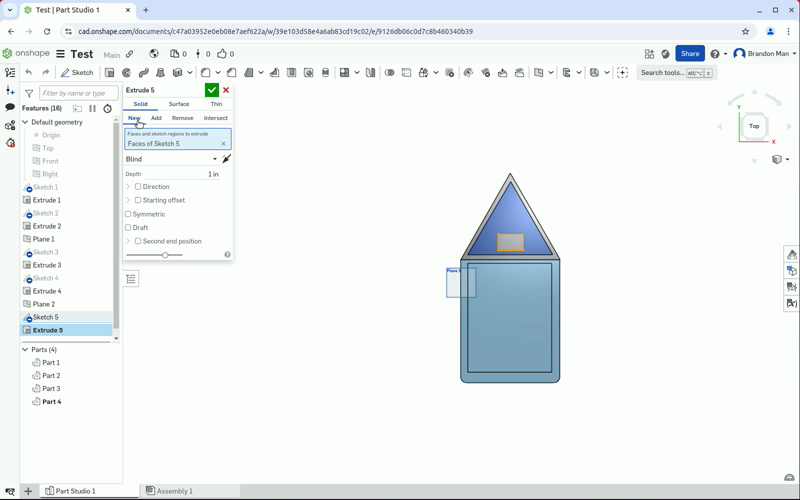
key(tab, 4)
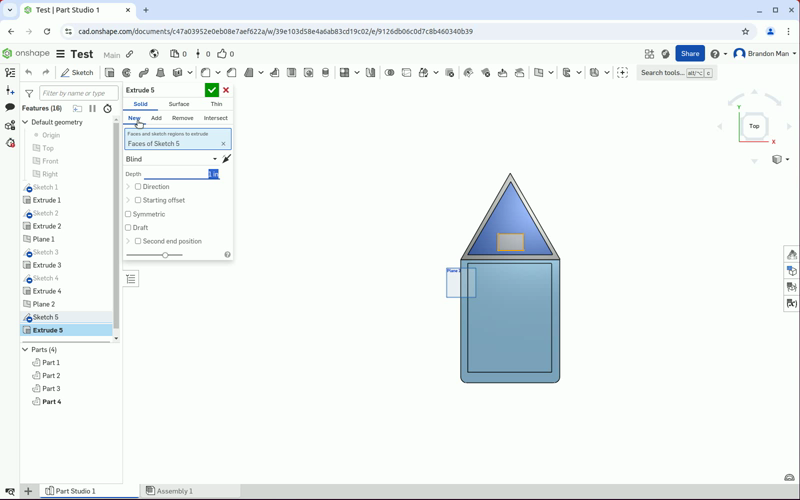
text(6.981)
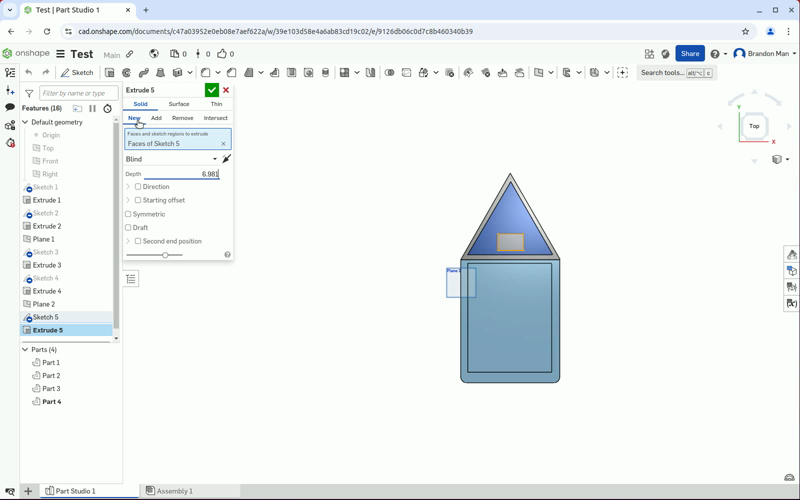
key(enter)
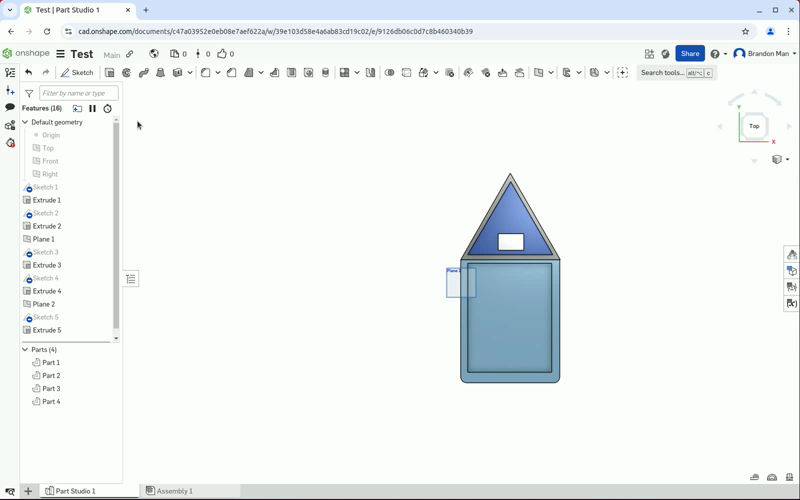
key(shift+h)
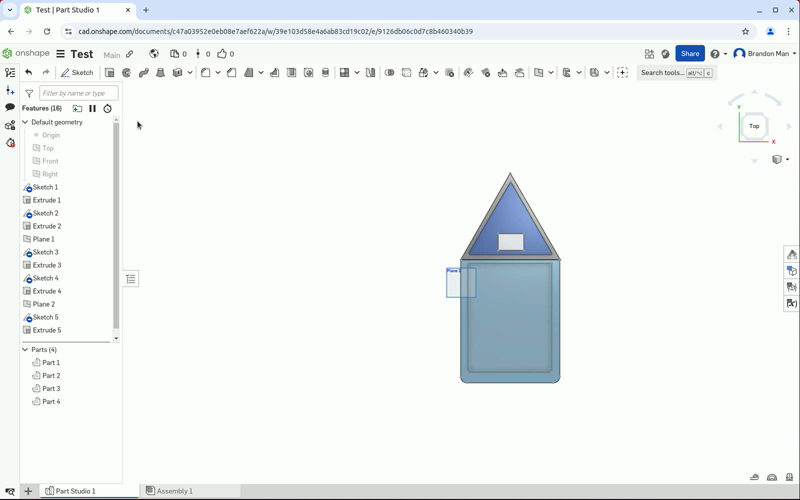
key(shift+h)
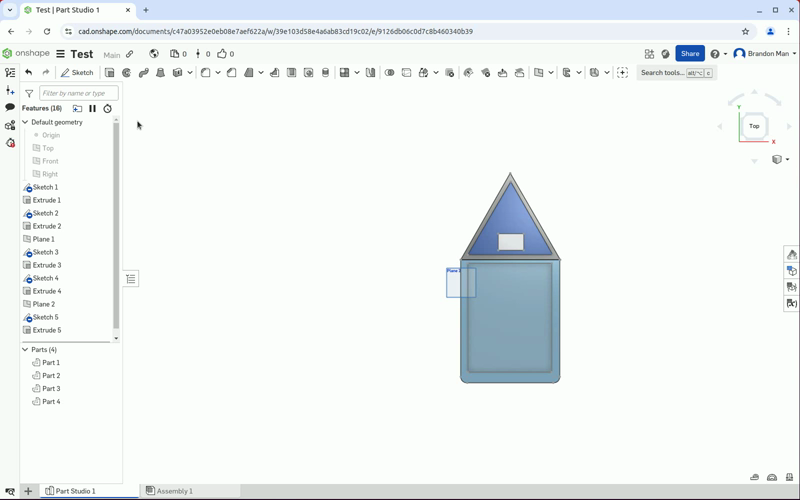
key(shift+7)
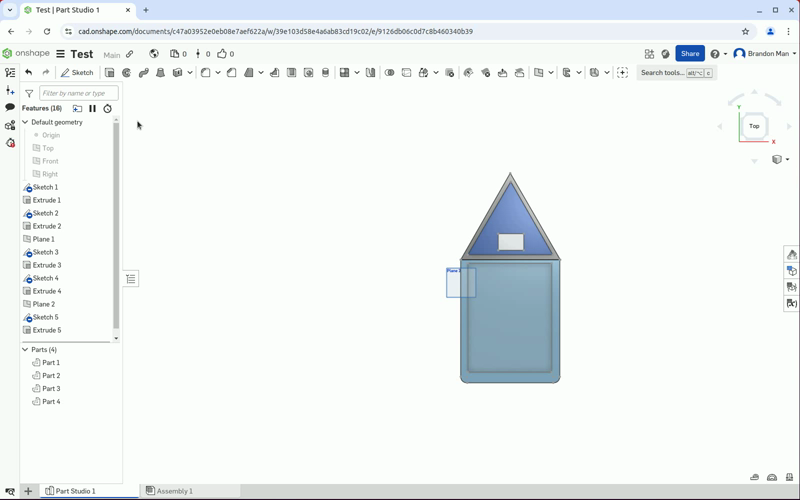
key(up, 3)
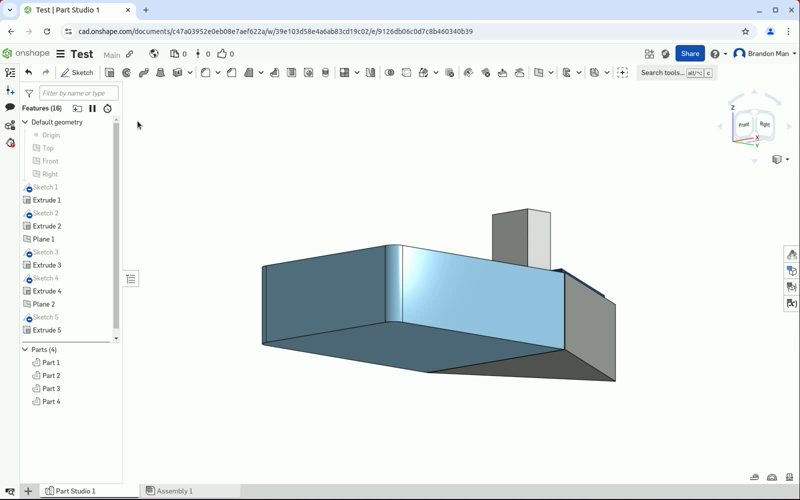
key(left, 3)
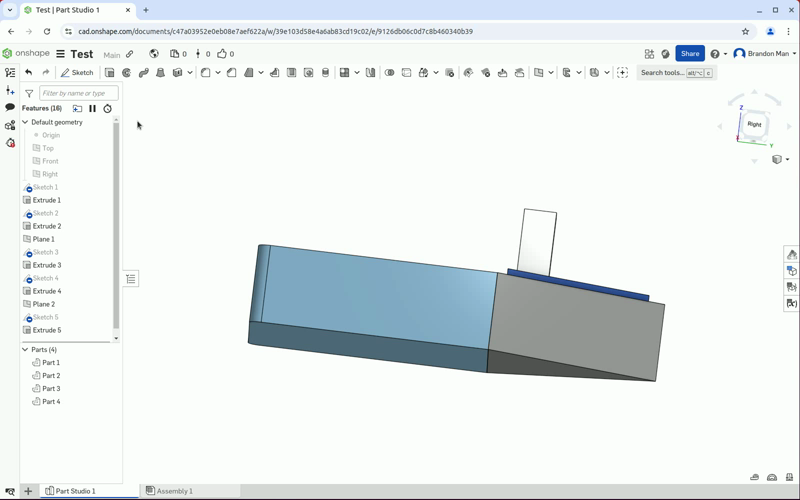
key(right, 3)
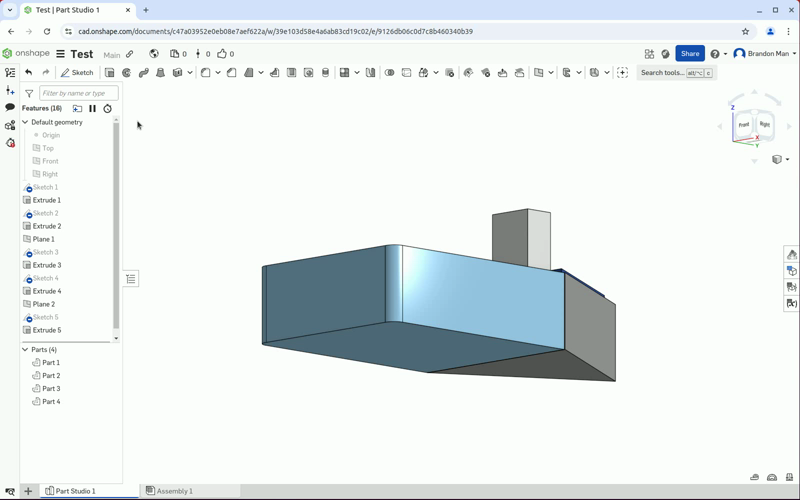
key(down, 3)
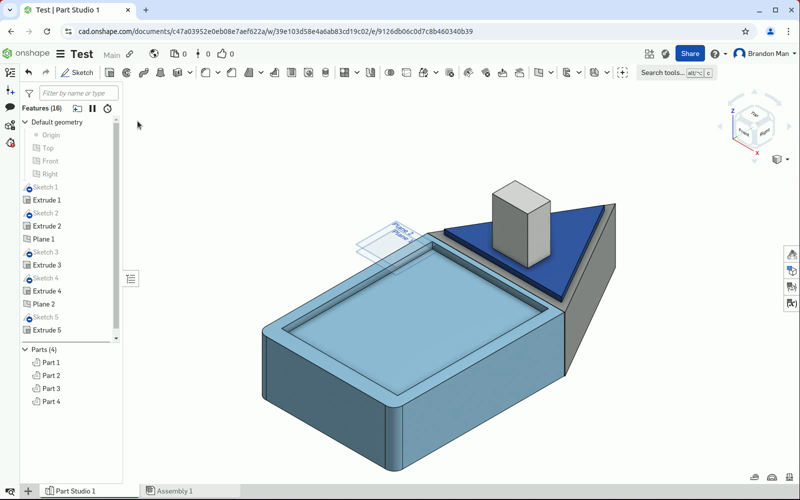
mouse_move(69, 189)
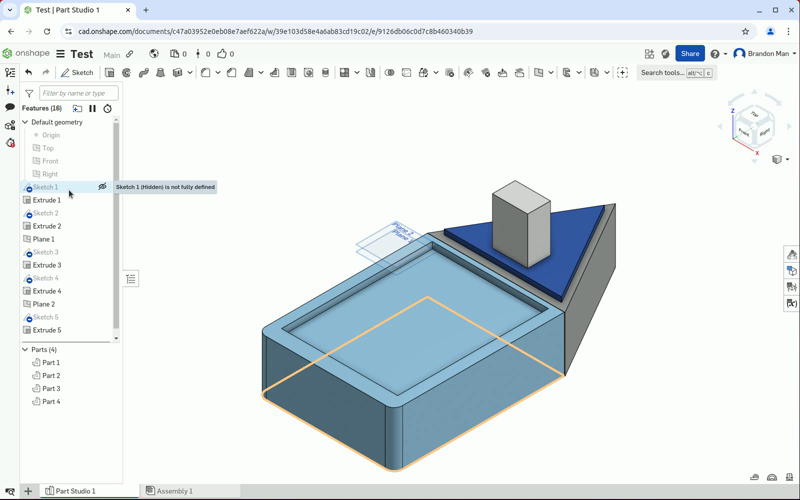
click(69, 189)